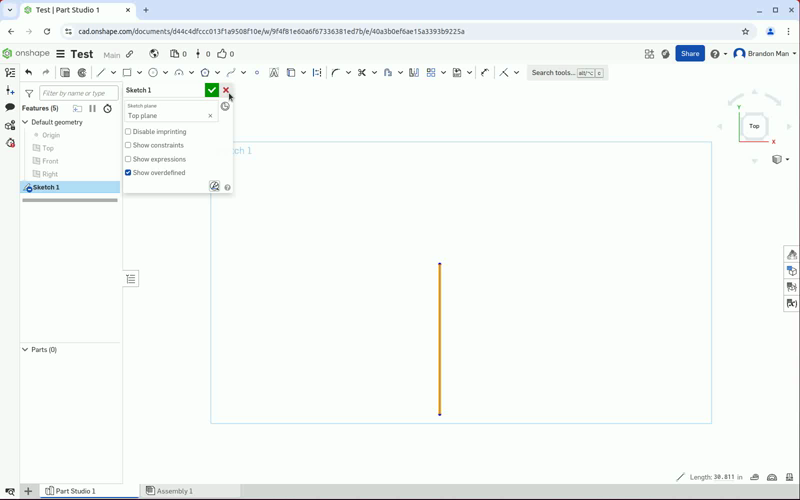
key(shift+h)
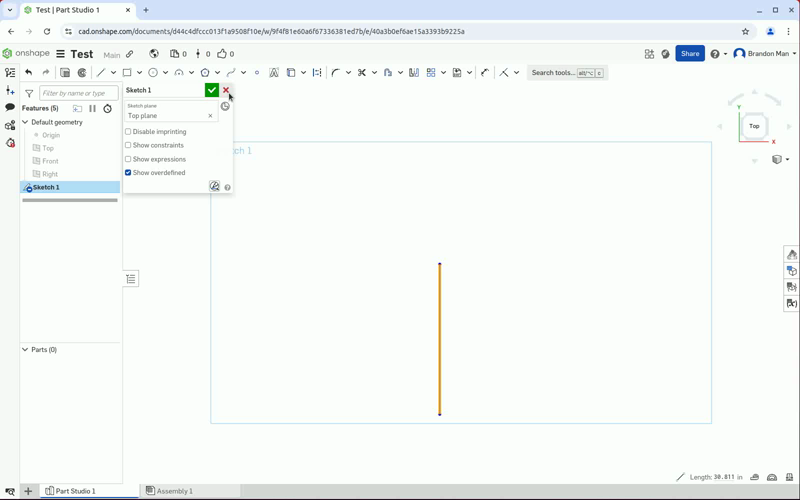
key(shift+s)
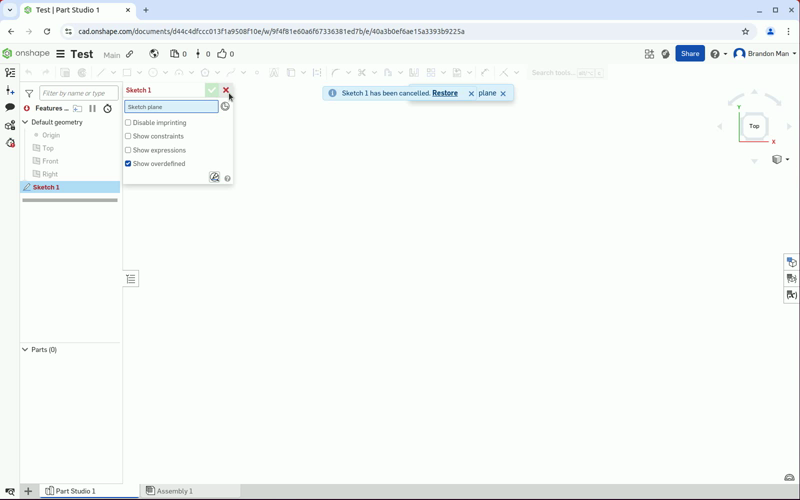
mouse_move(73, 150)
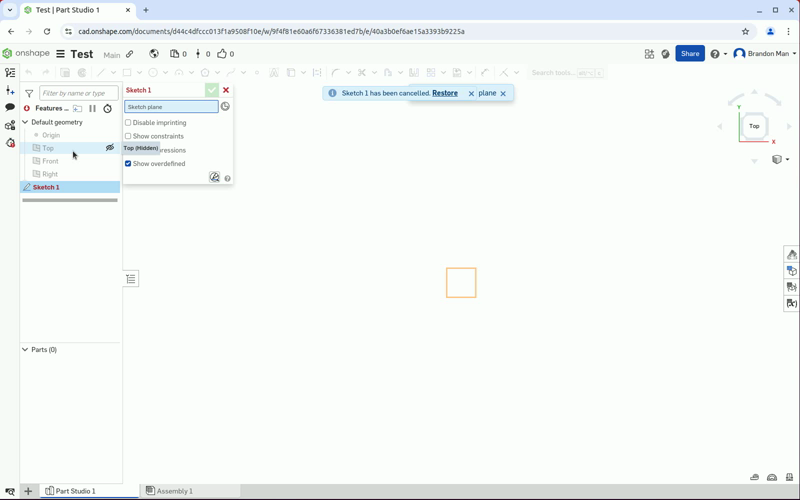
click(73, 150)
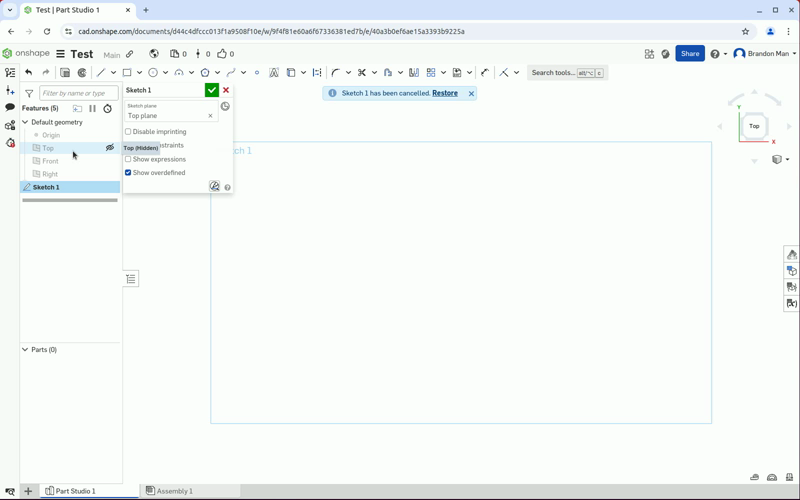
mouse_move(73, 352)
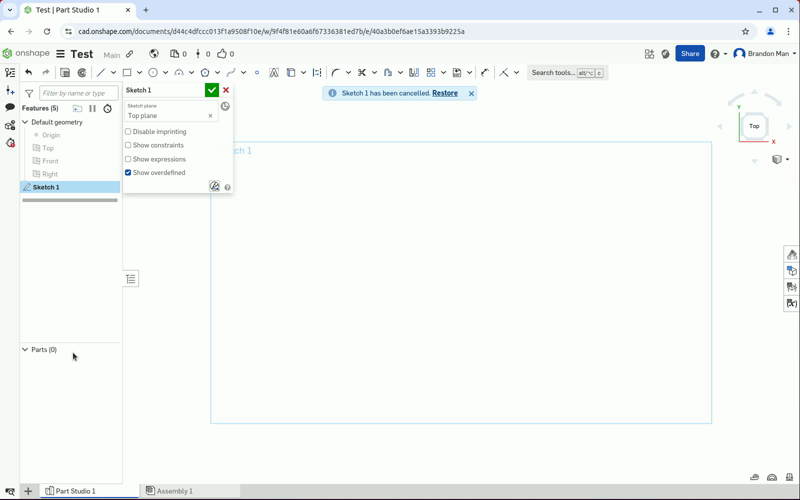
key(y)
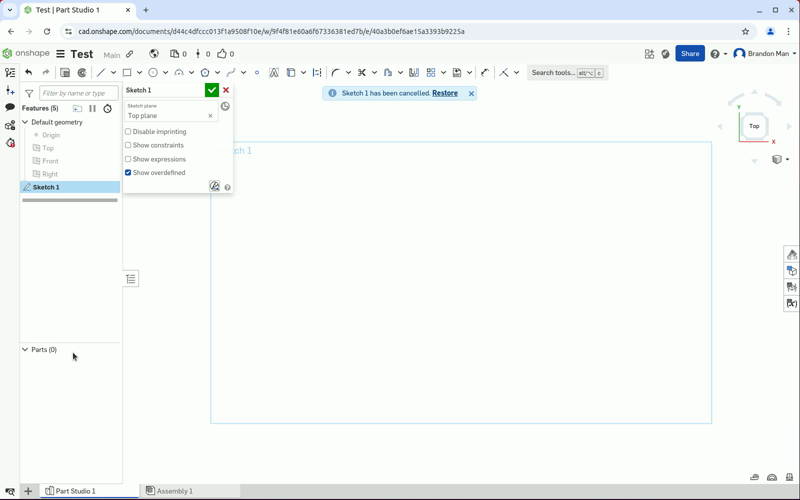
key(l)
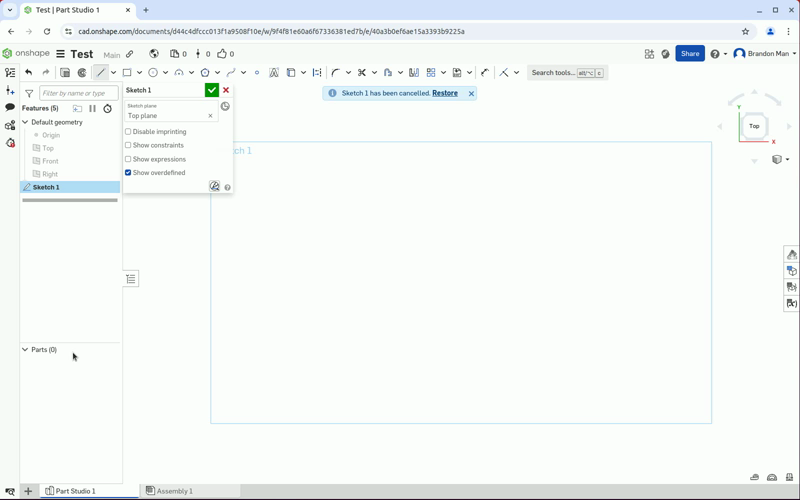
key_down(shift)
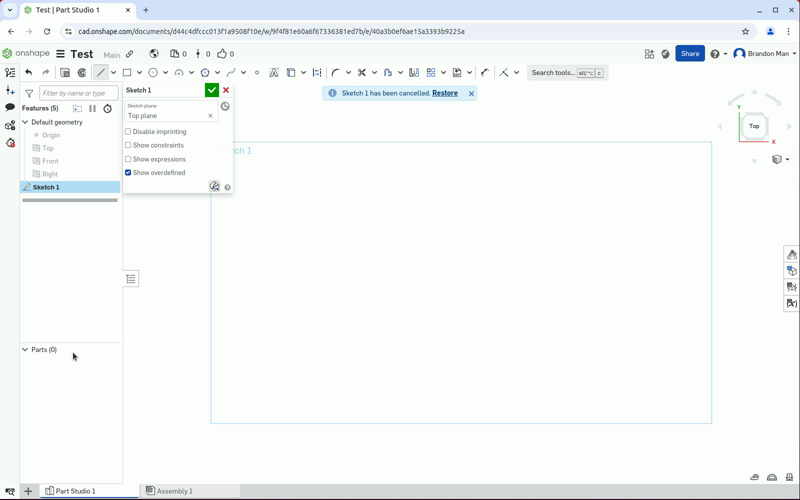
mouse_move(365, 308)
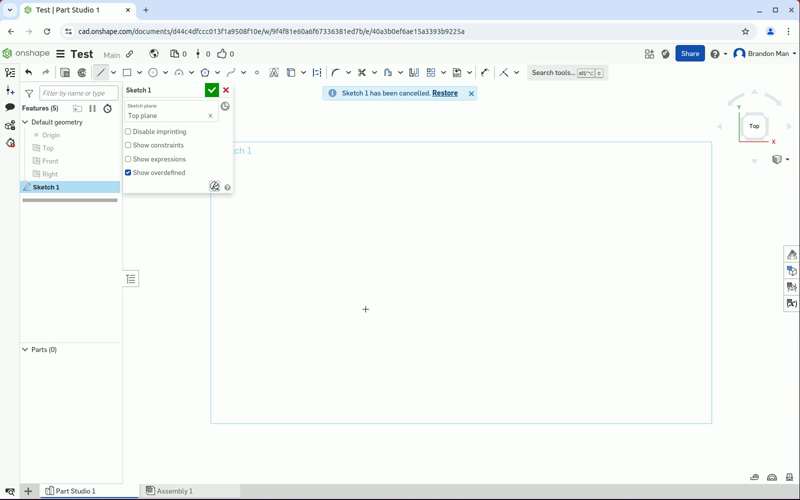
click(365, 308)
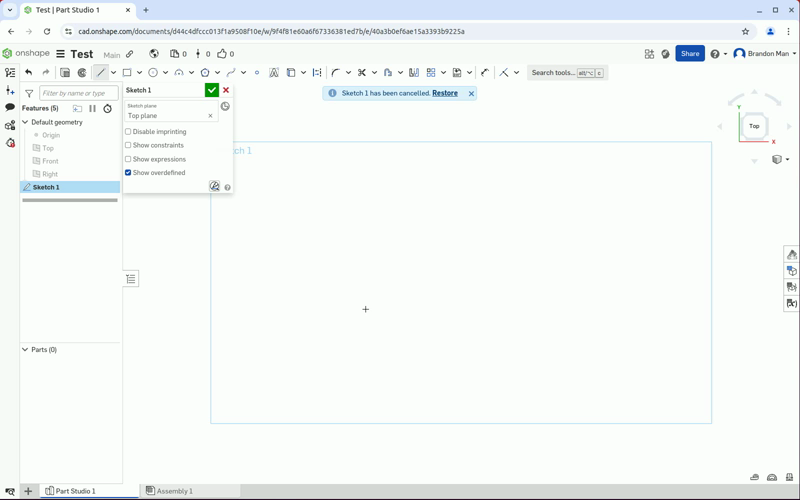
key_up(shift)
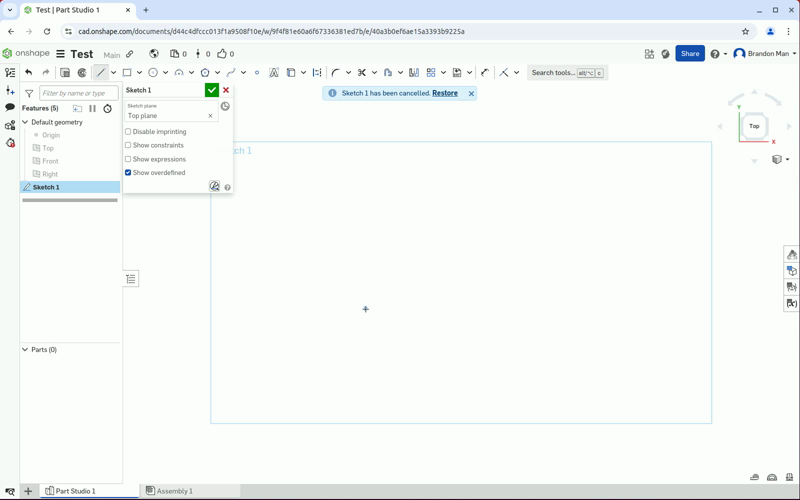
key_down(shift)
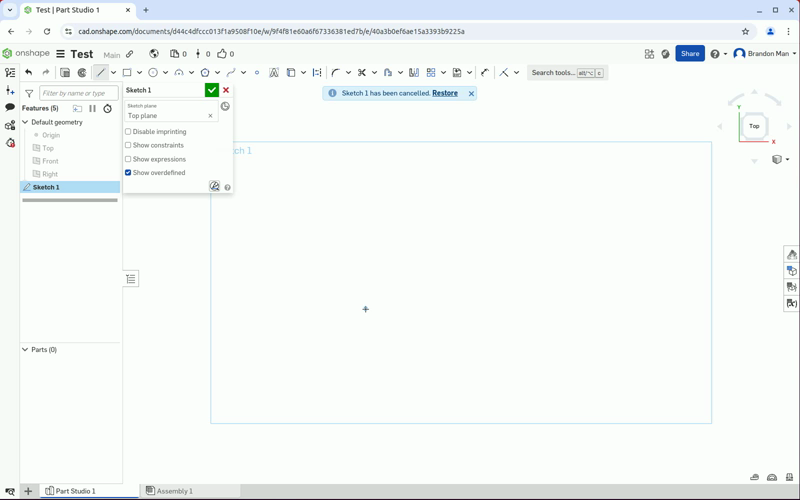
mouse_move(439, 338)
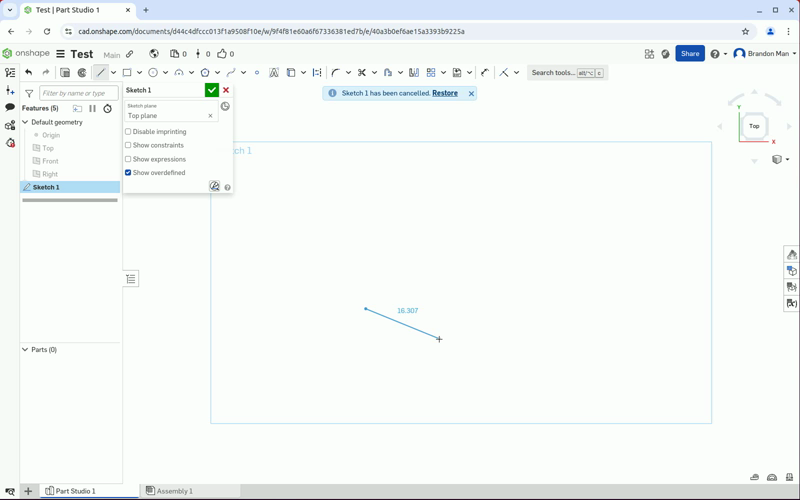
click(439, 338)
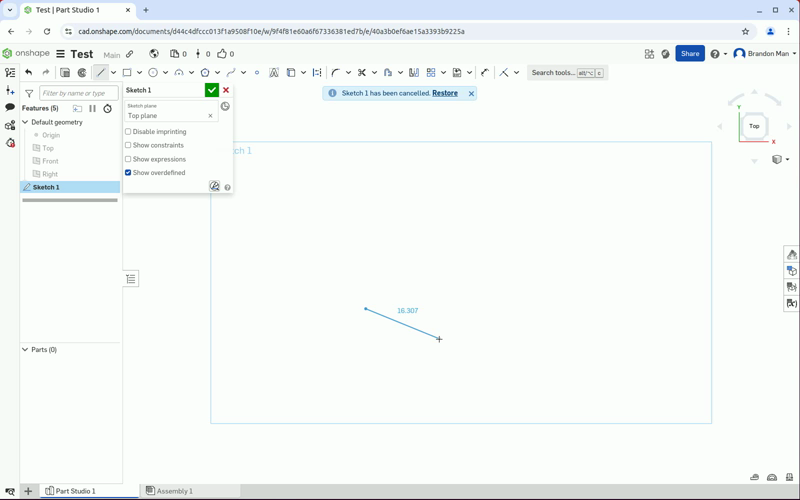
key_up(shift)
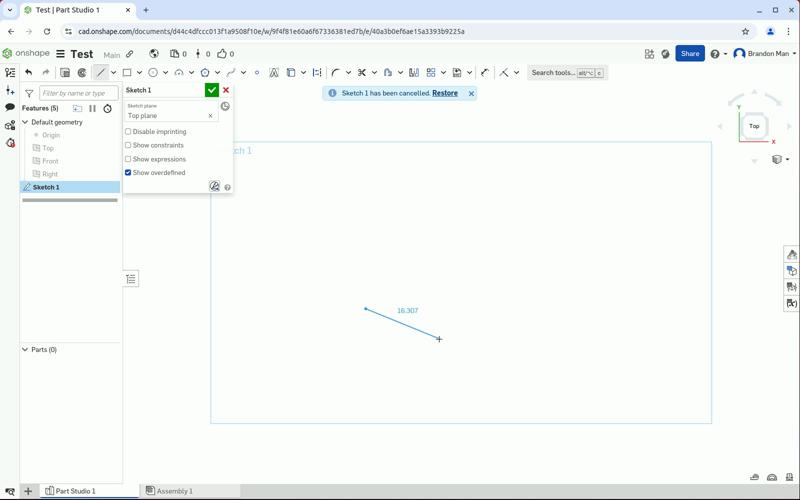
key(esc)
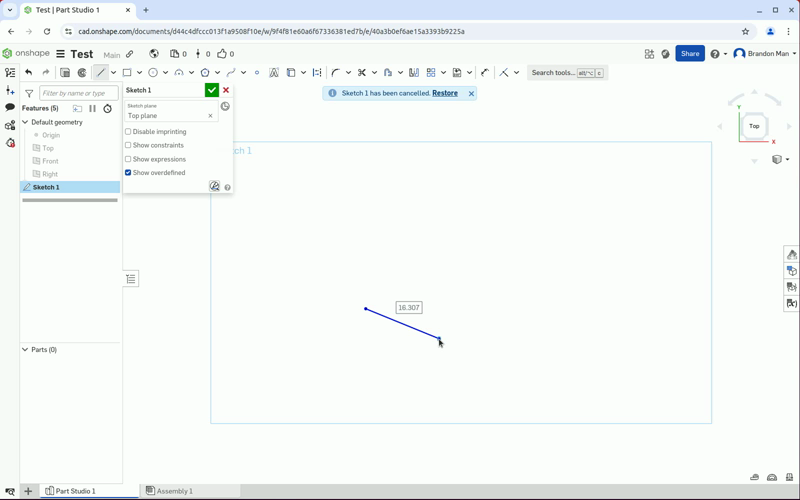
key(a)
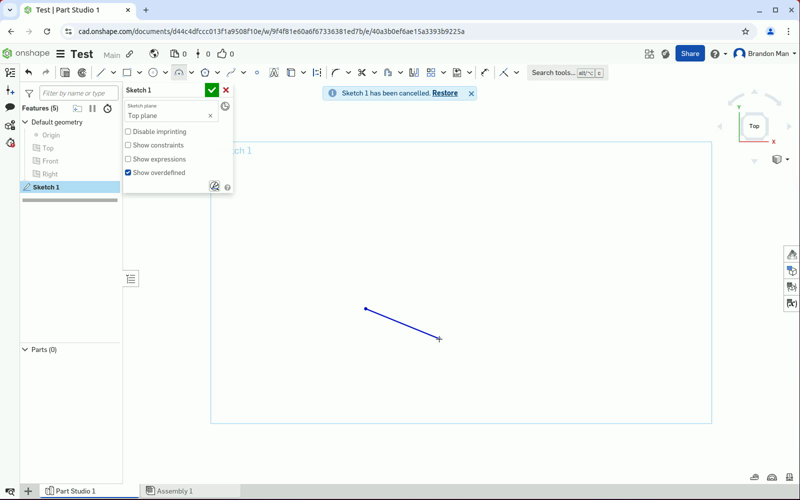
mouse_move(439, 338)
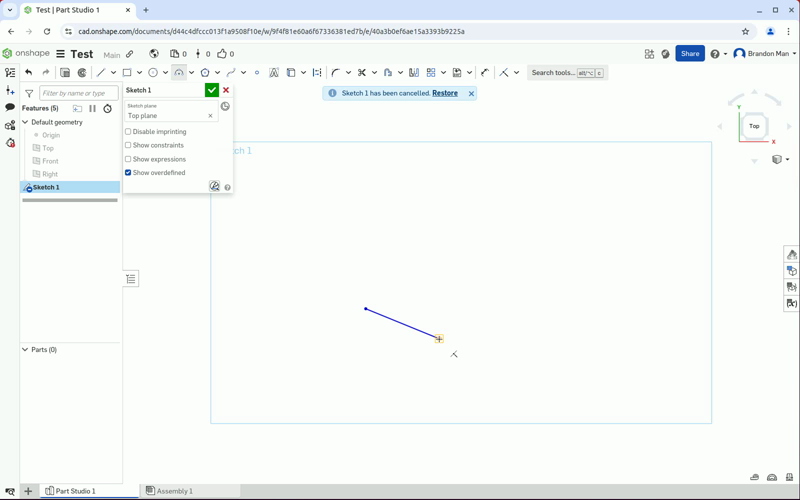
click(439, 338)
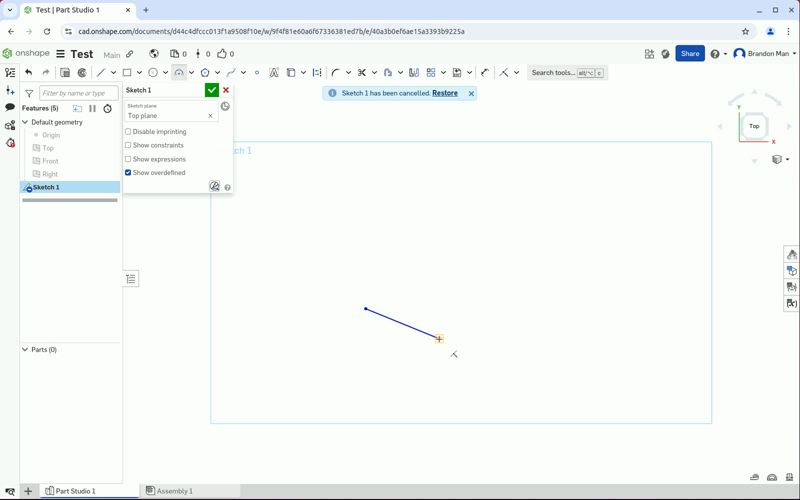
key_down(shift)
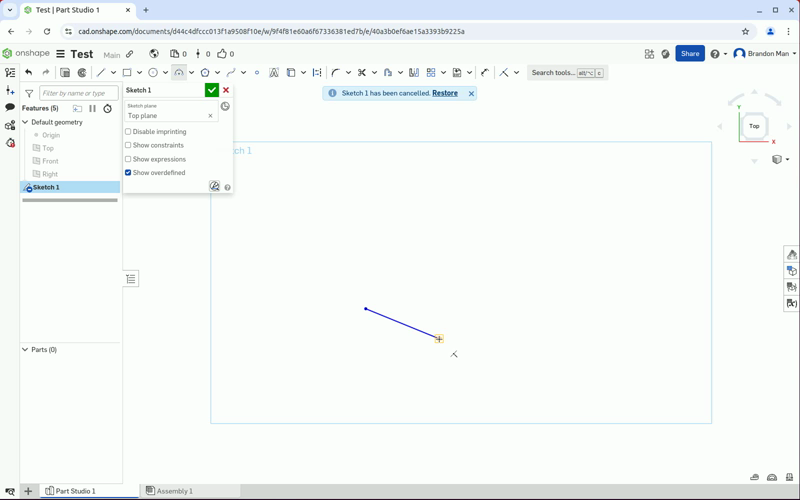
mouse_move(439, 227)
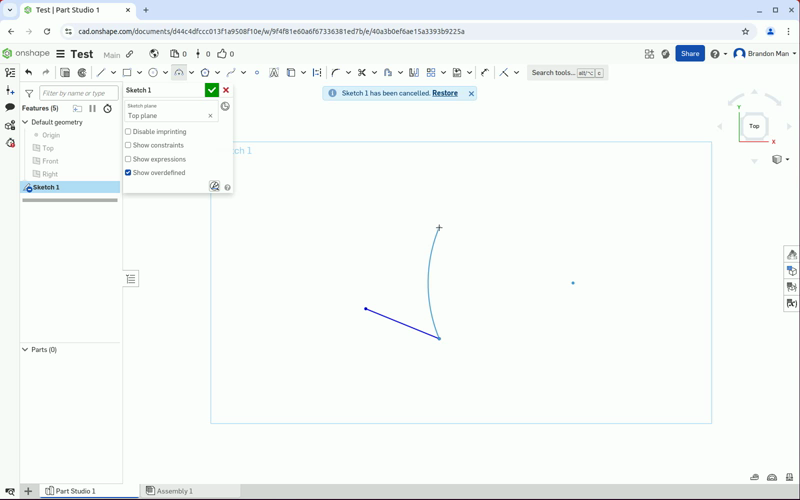
click(439, 227)
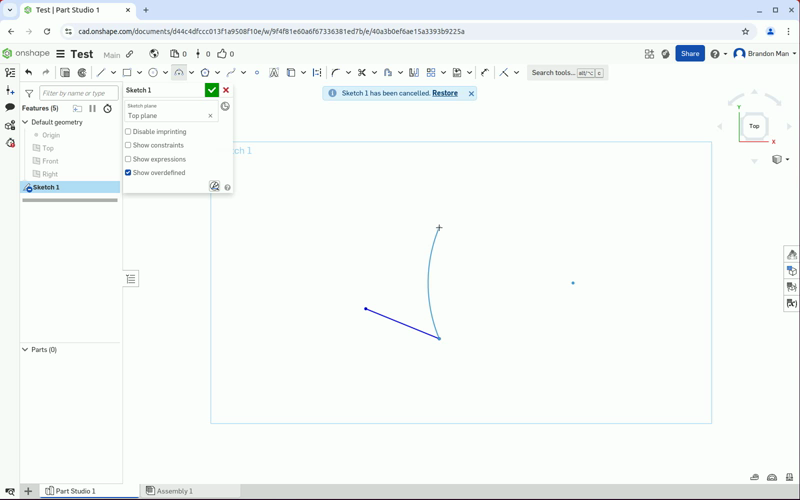
mouse_move(402, 283)
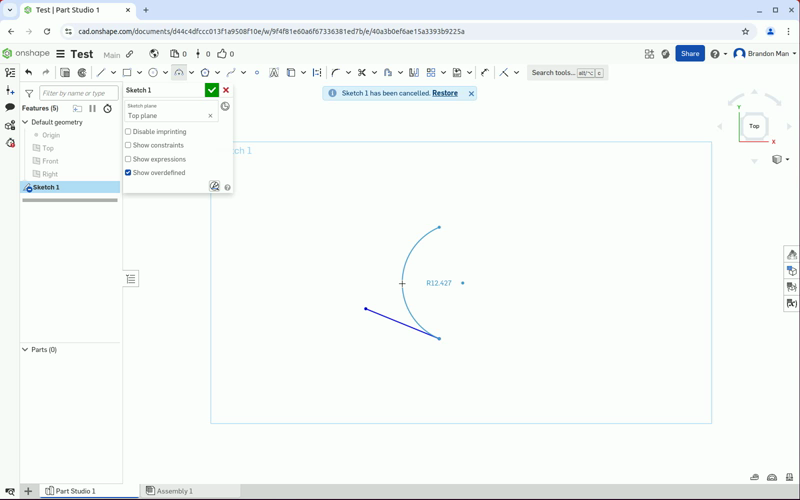
click(402, 283)
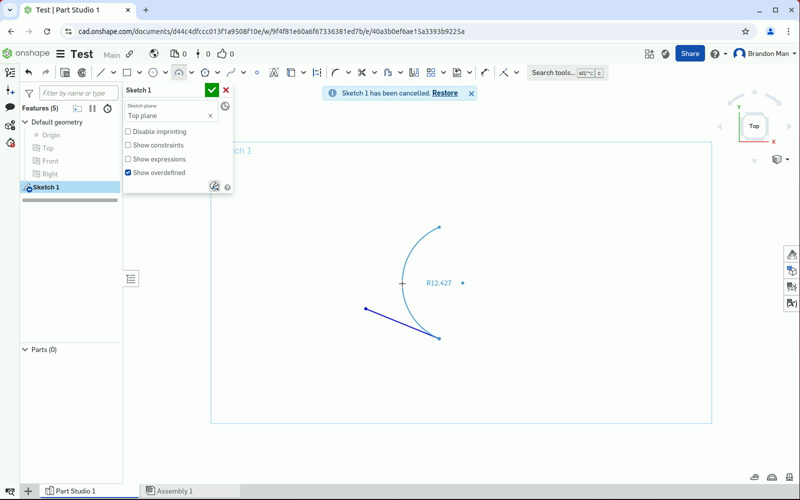
key_up(shift)
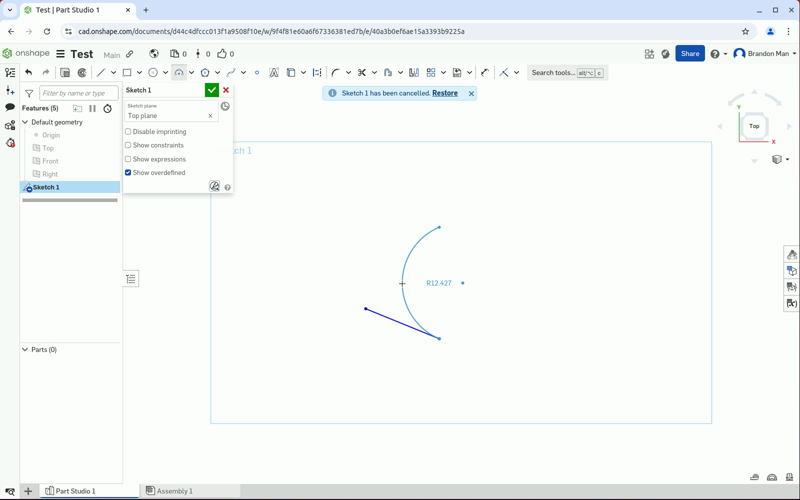
key(esc)
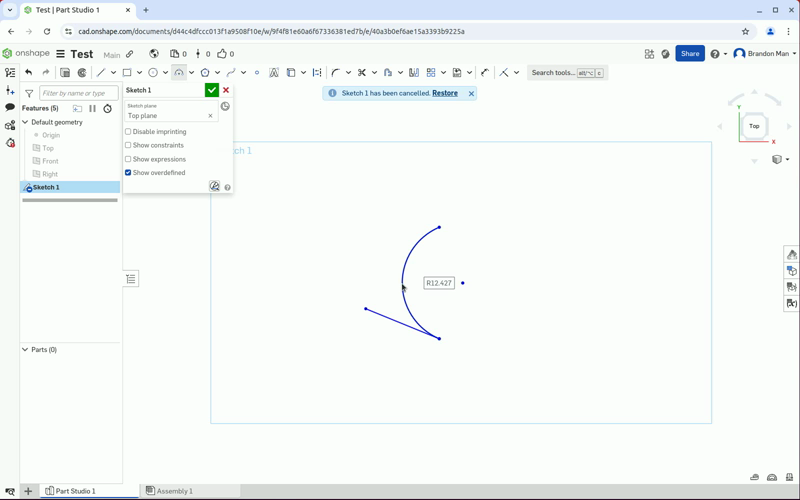
key(l)
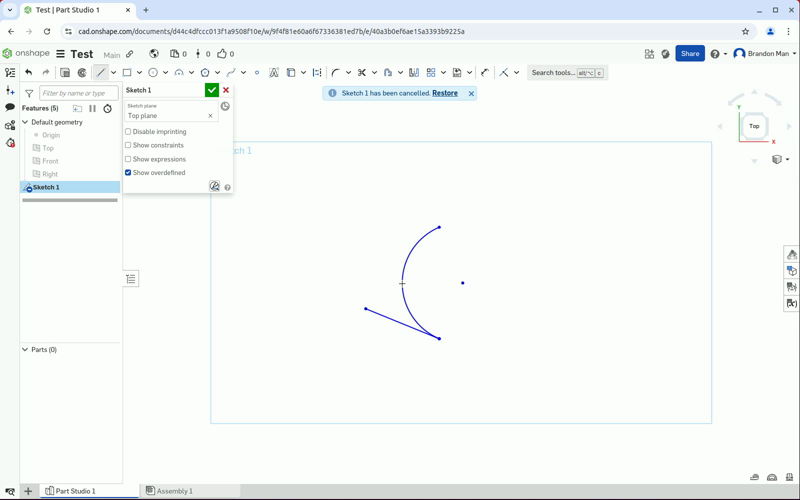
mouse_move(439, 227)
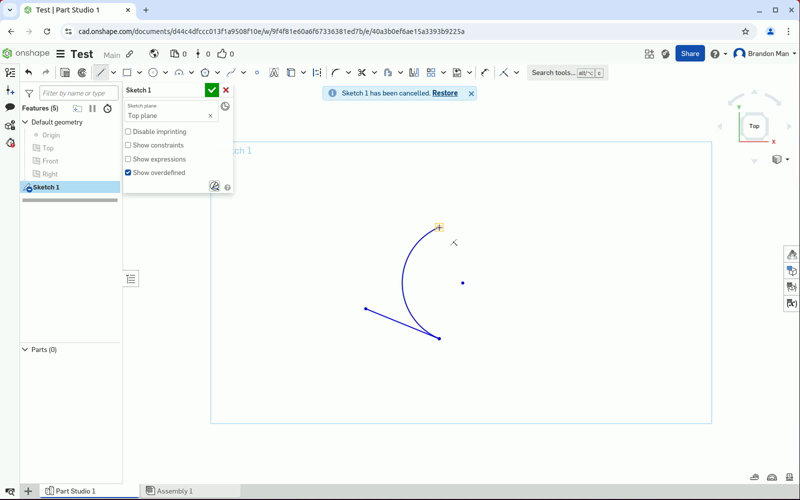
click(439, 227)
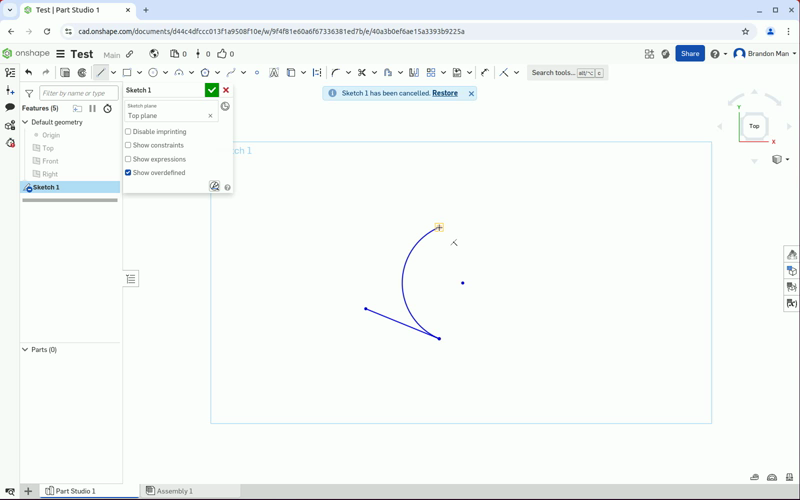
key_down(shift)
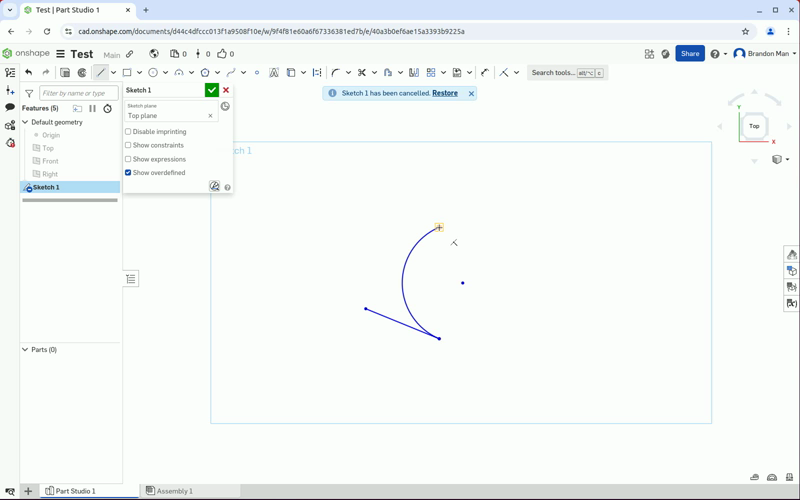
mouse_move(365, 257)
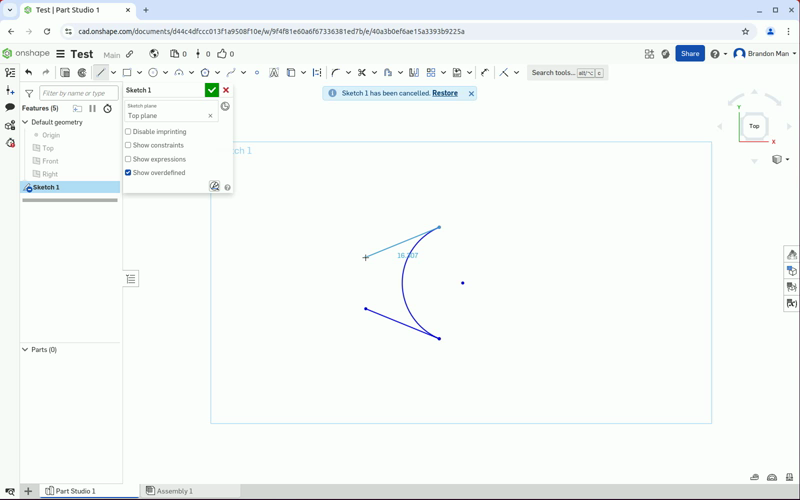
click(365, 257)
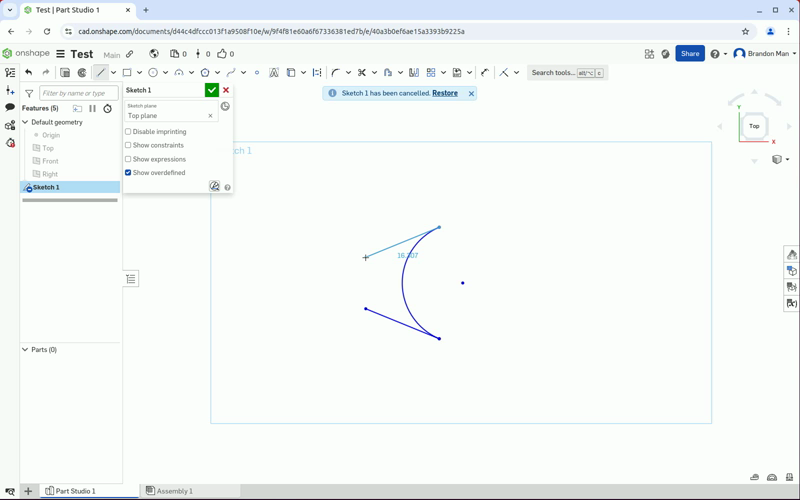
key_up(shift)
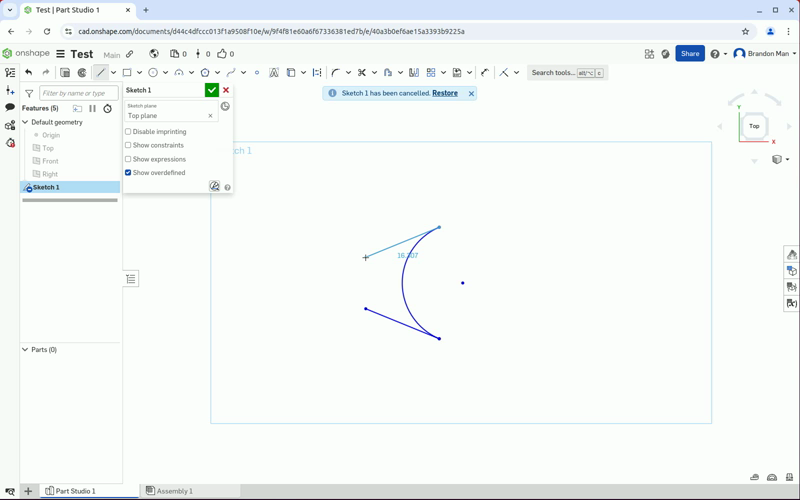
key(esc)
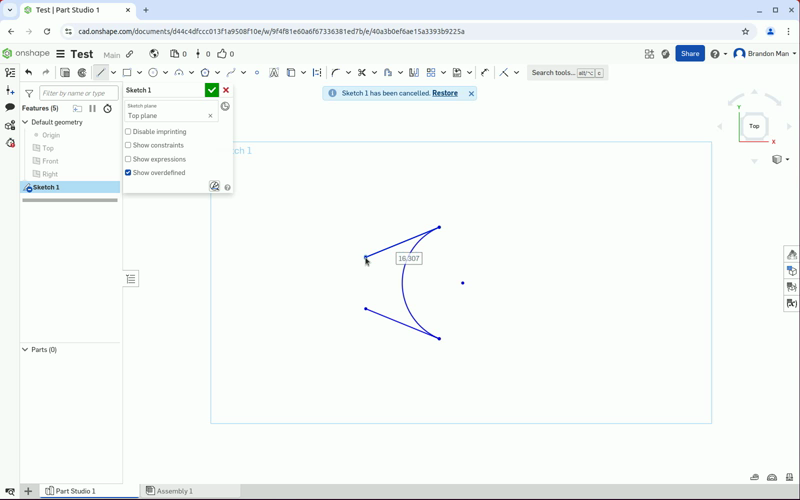
key(a)
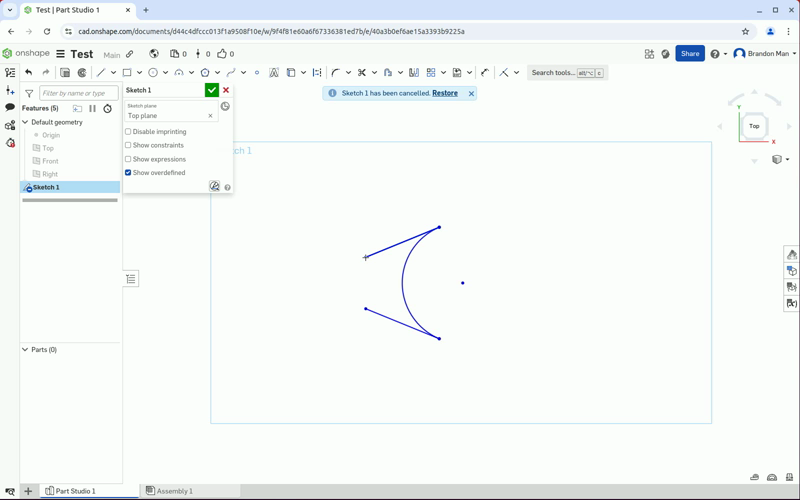
mouse_move(365, 257)
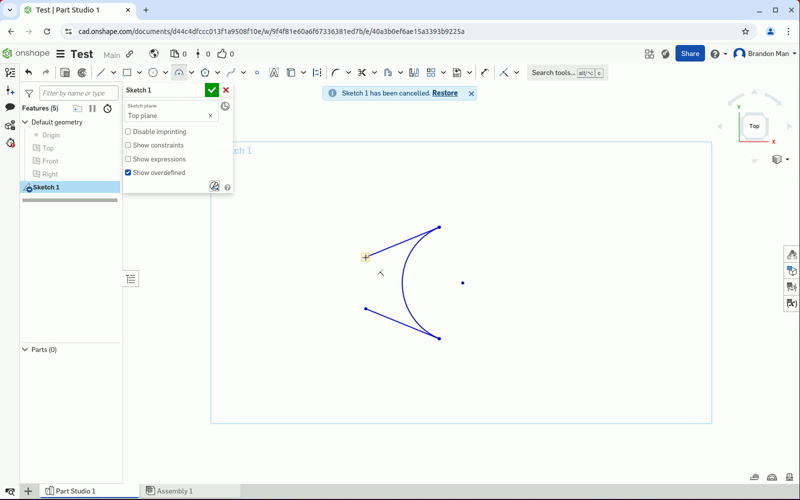
click(365, 257)
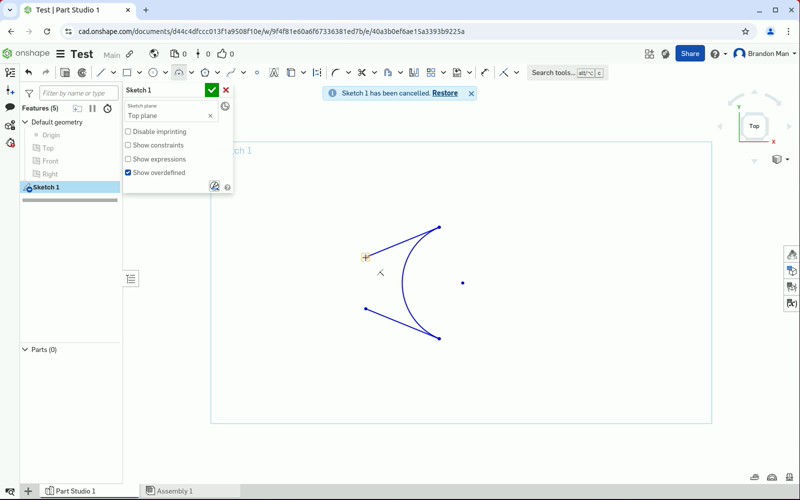
mouse_move(365, 308)
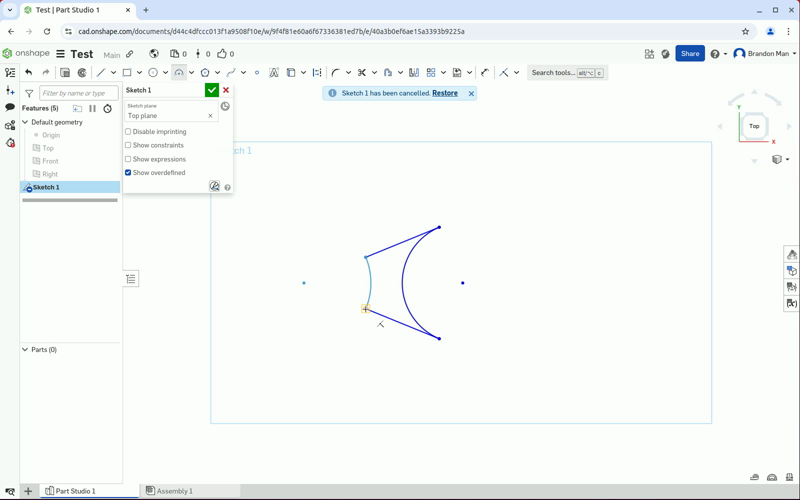
click(365, 308)
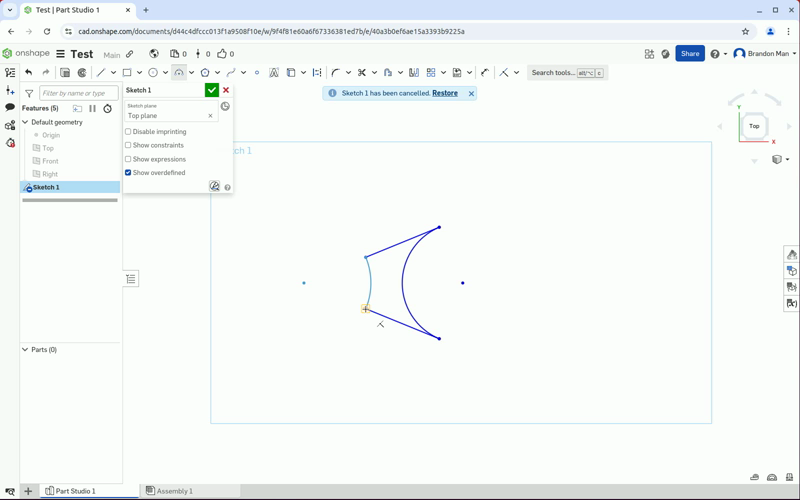
key_down(shift)
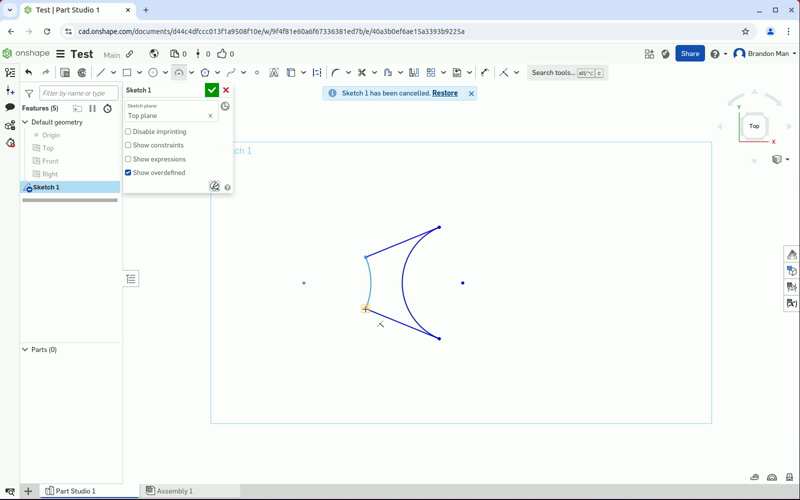
mouse_move(348, 283)
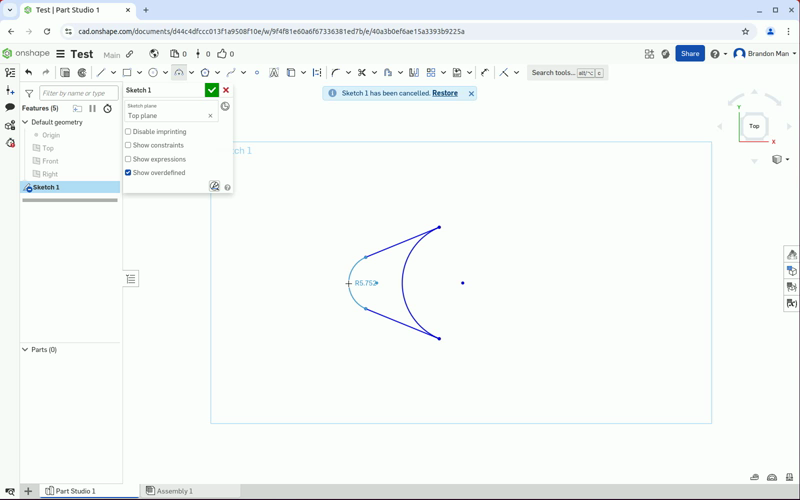
click(348, 283)
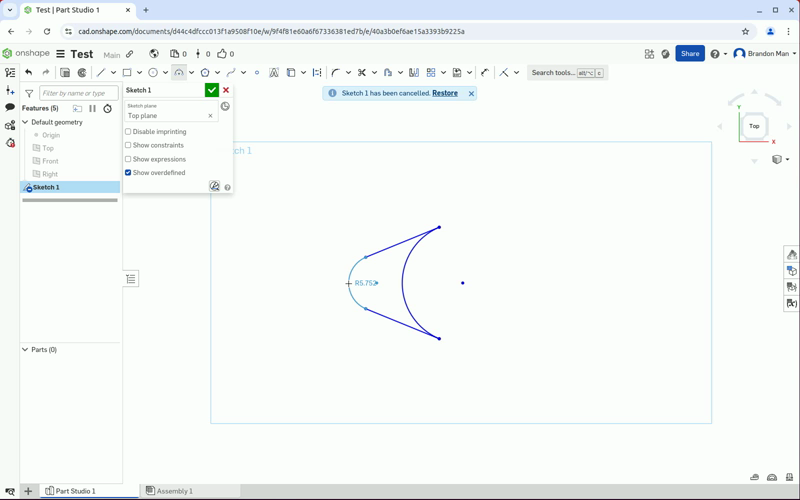
key_up(shift)
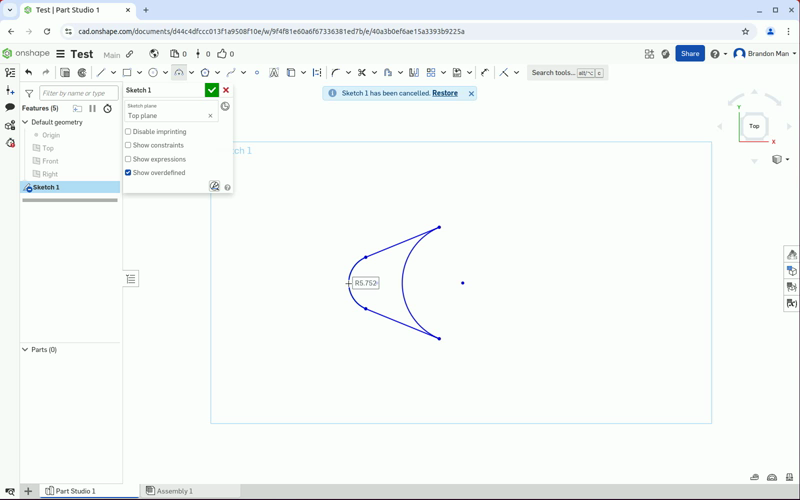
key(esc)
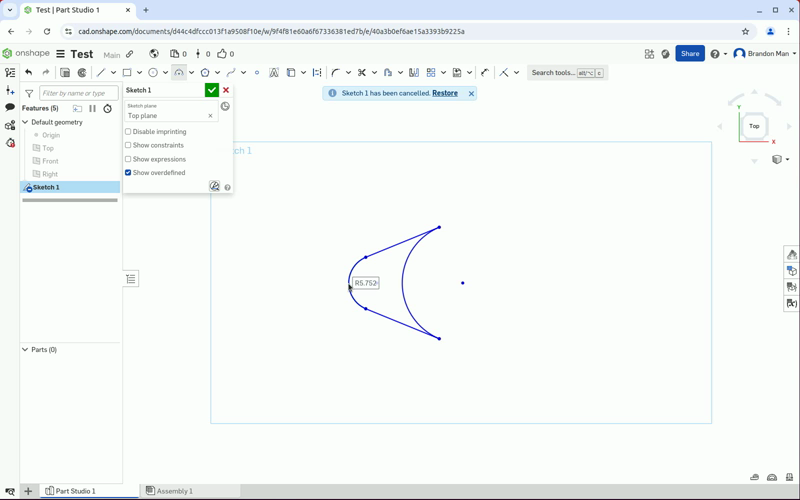
key(c)
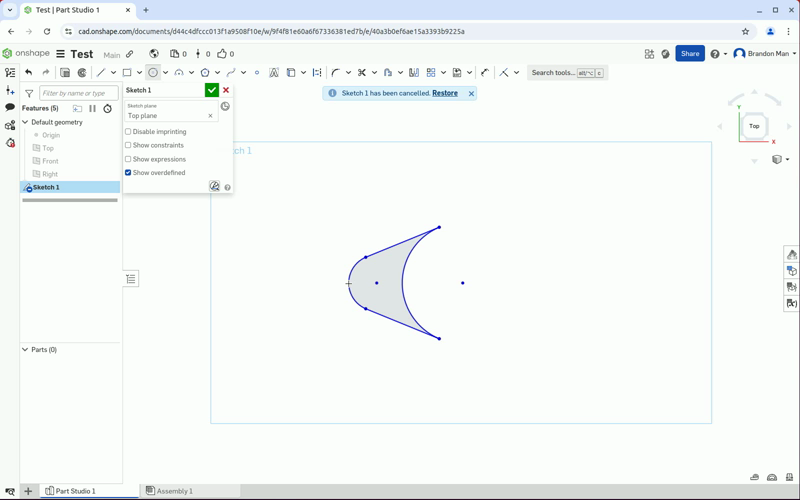
key_down(shift)
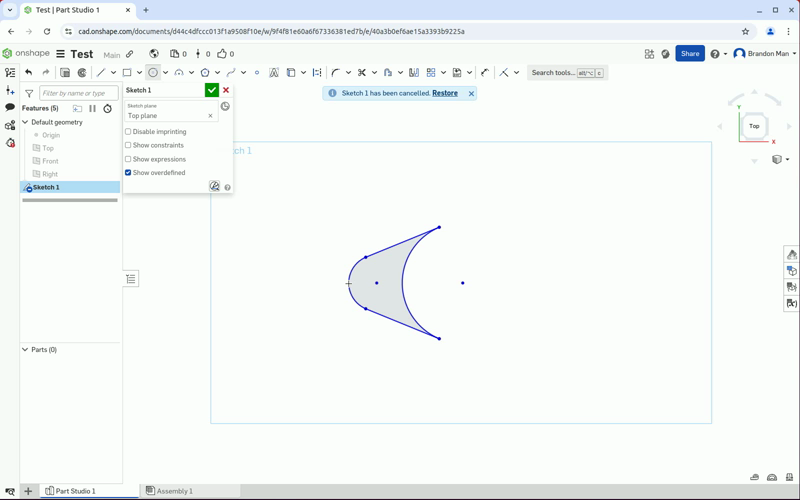
mouse_move(376, 283)
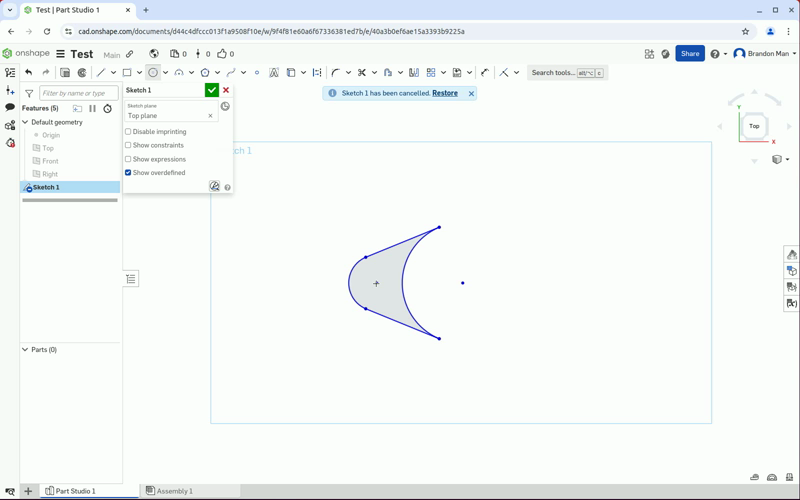
click(376, 283)
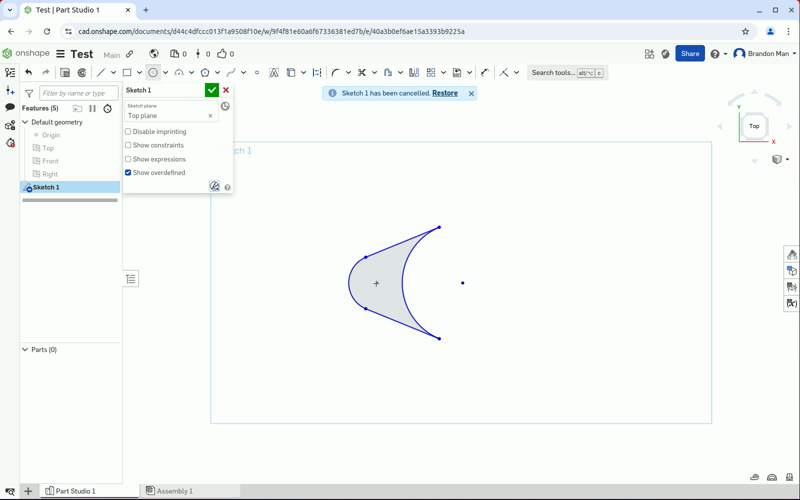
key_up(shift)
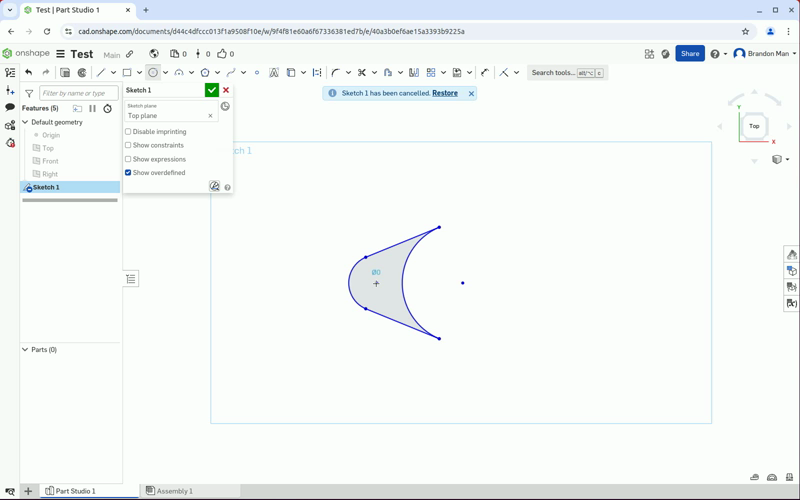
mouse_move(385, 283)
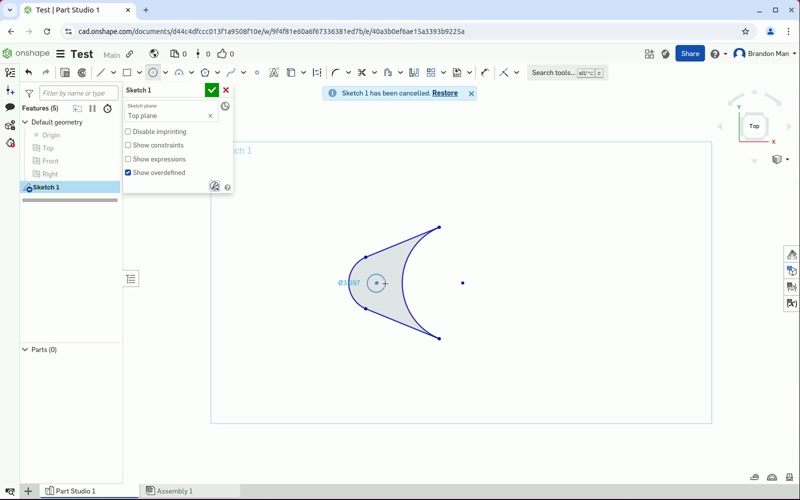
click(385, 283)
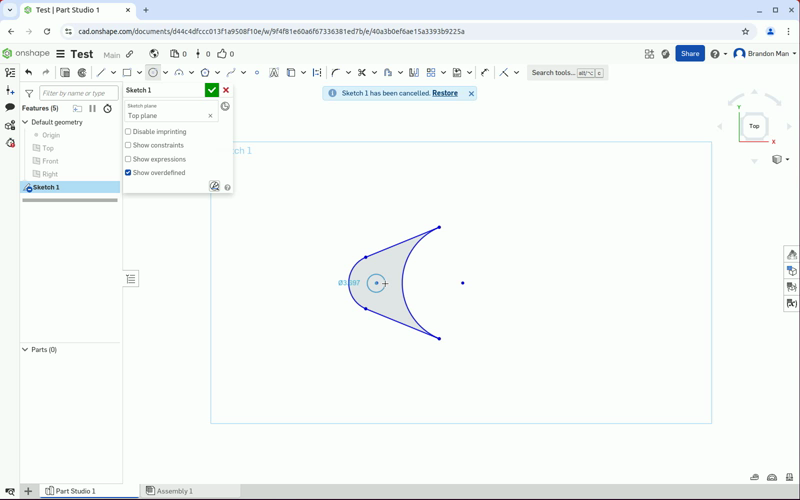
key(esc)
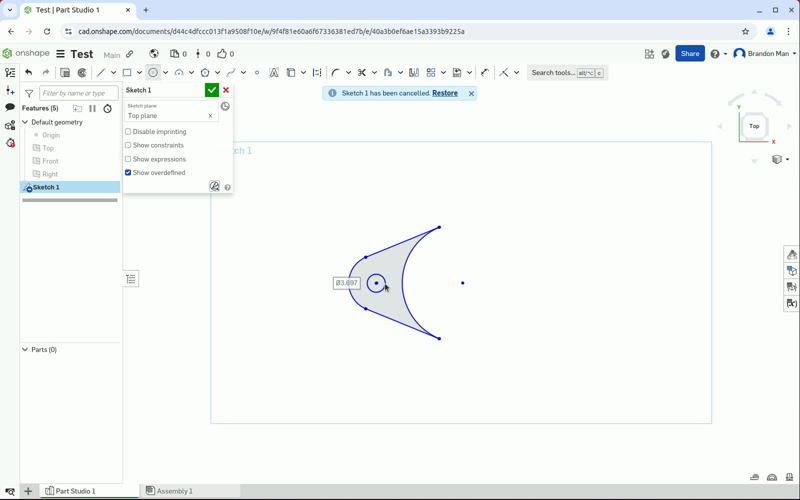
mouse_move(380, 268)
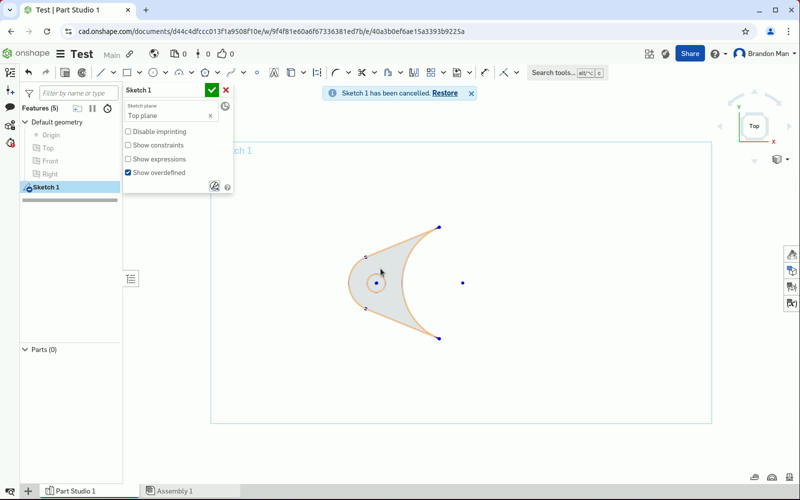
click(380, 268)
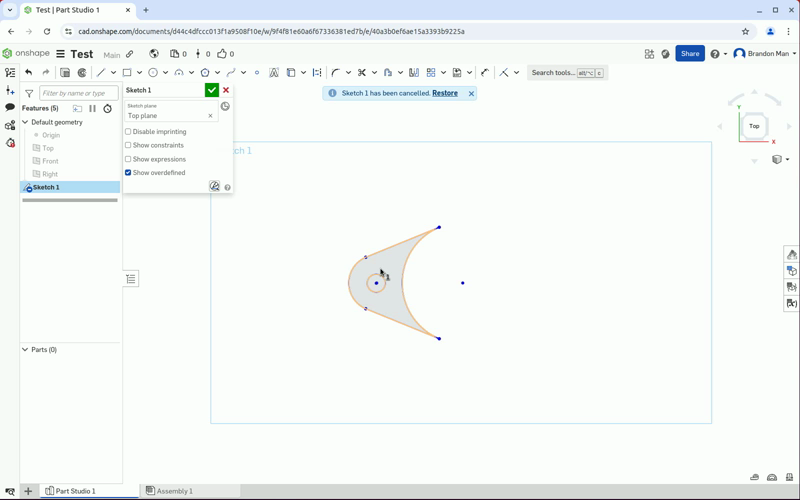
mouse_move(73, 352)
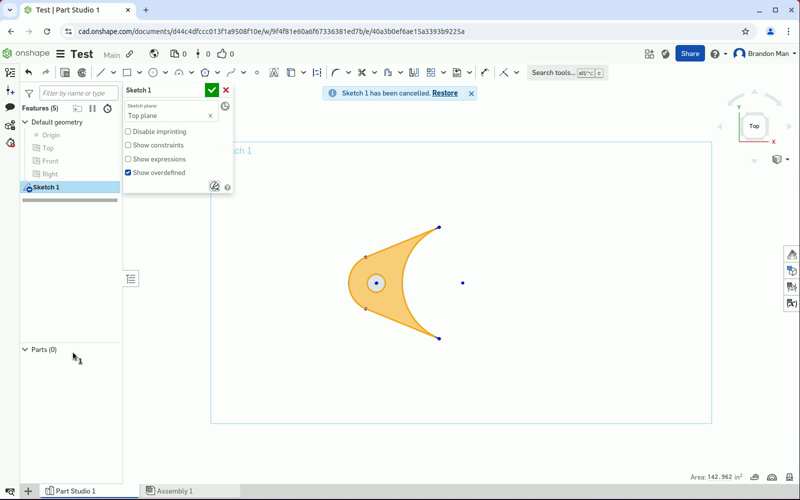
key(shift+y)
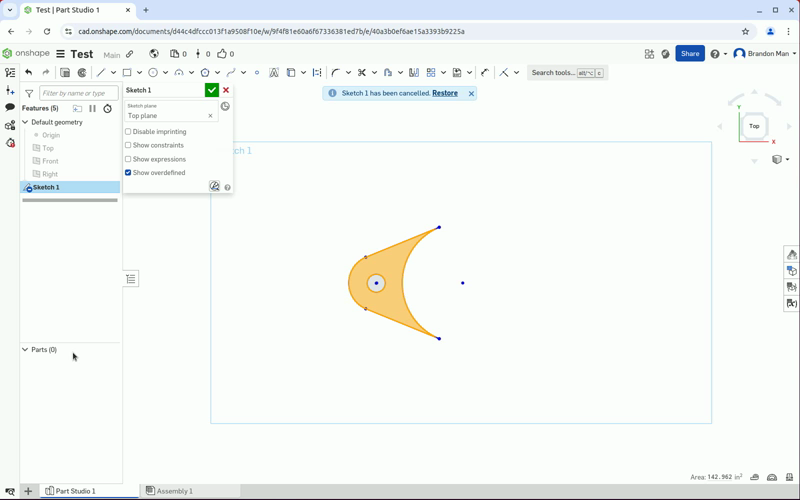
key(shift+e)
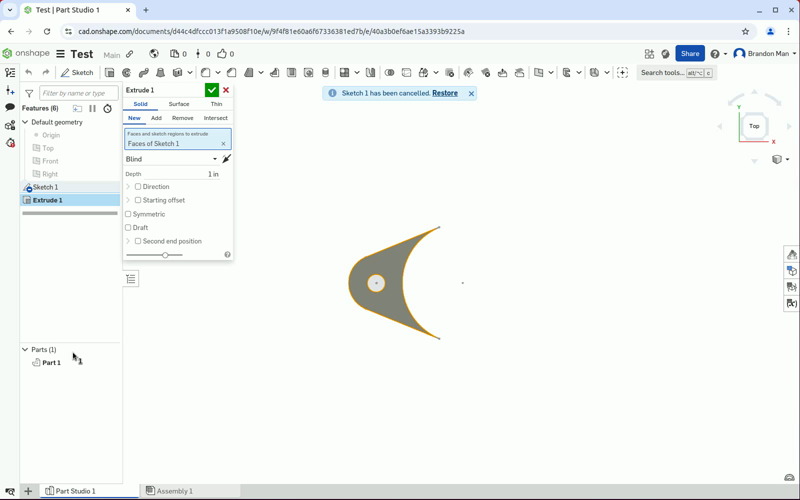
mouse_move(143, 106)
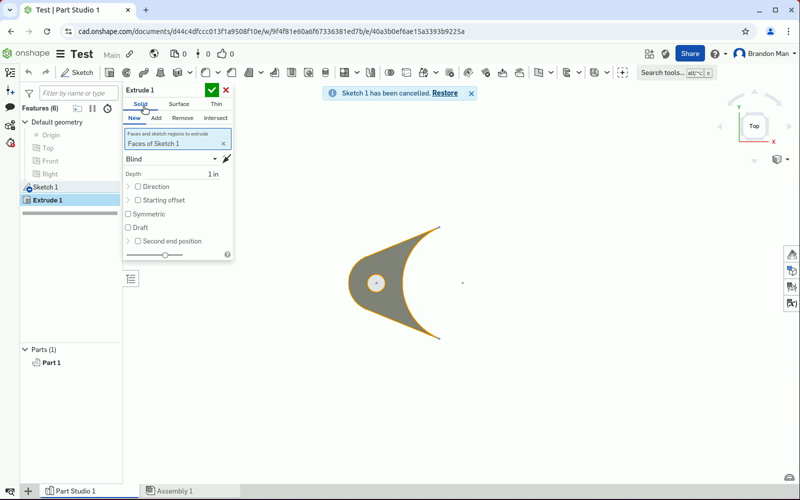
click(143, 106)
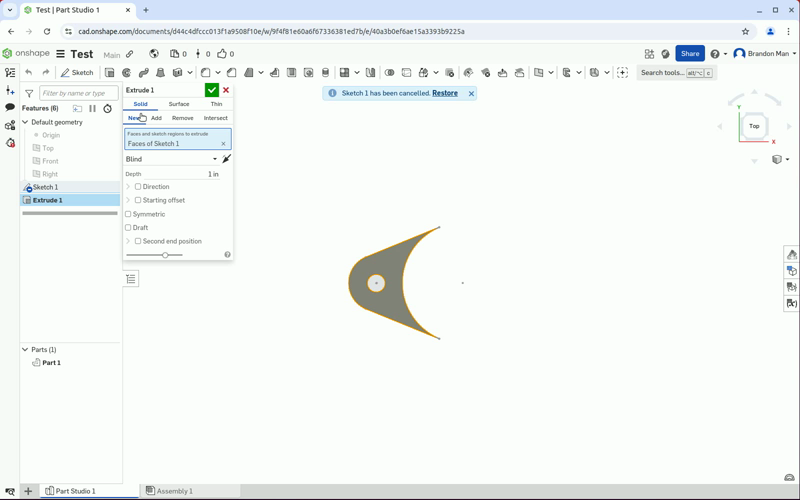
mouse_move(137, 120)
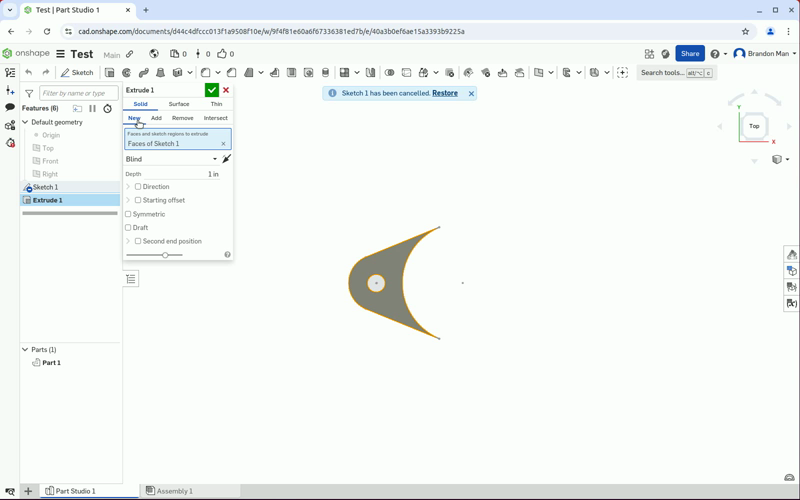
click(137, 120)
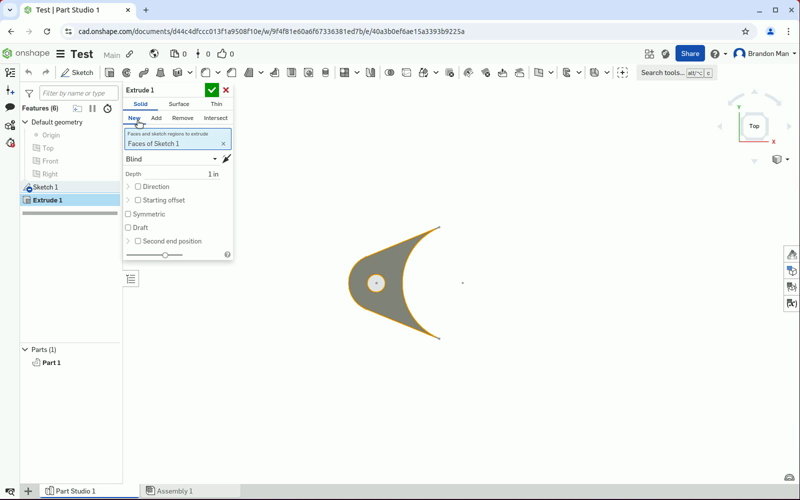
key(tab, 4)
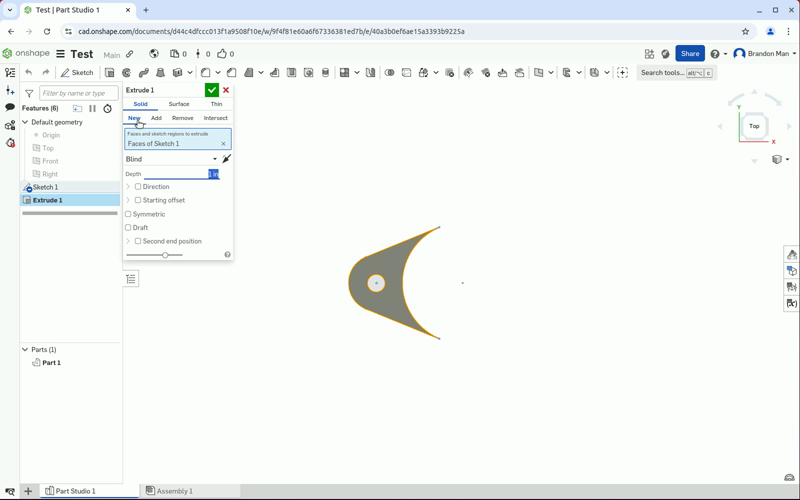
text(4.814)
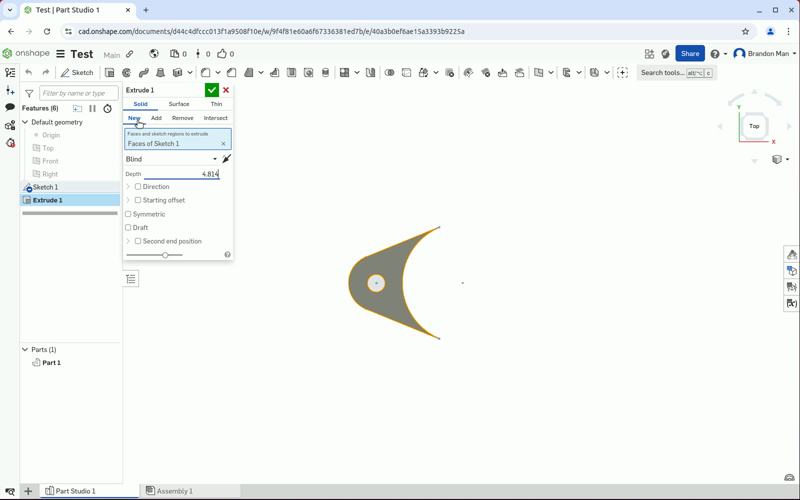
key(enter)
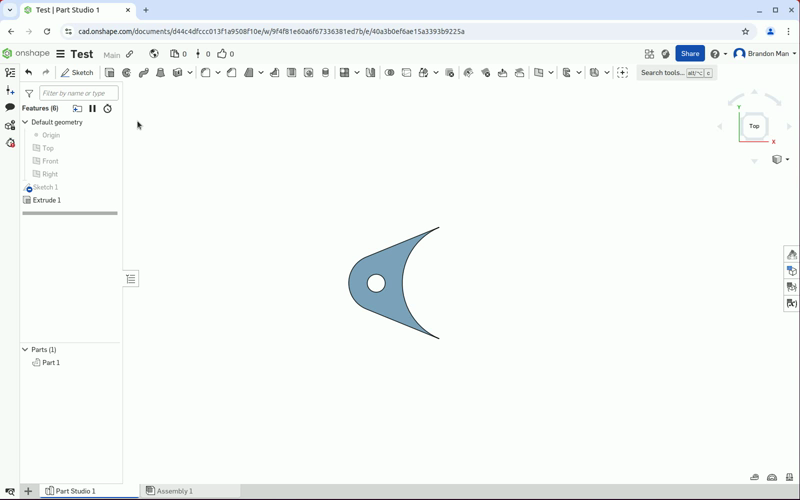
key(shift+h)
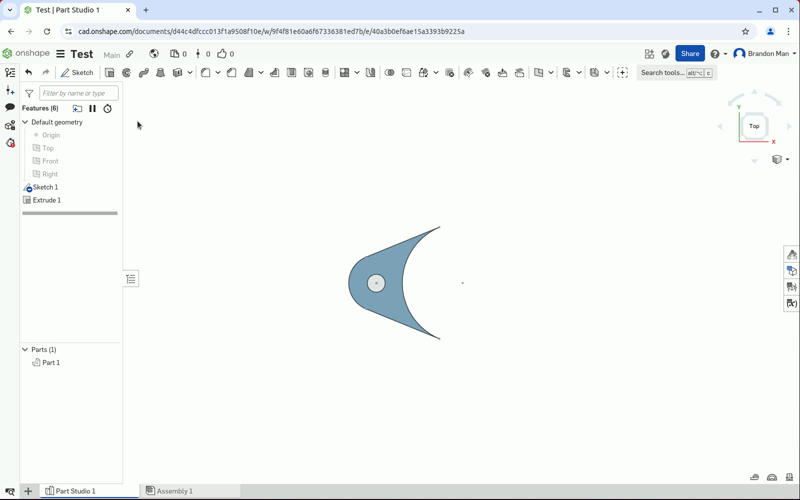
key(shift+h)
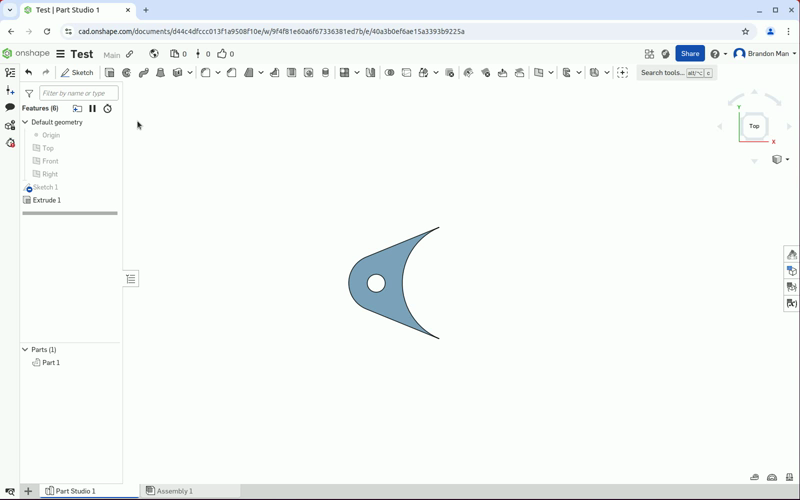
mouse_move(73, 189)
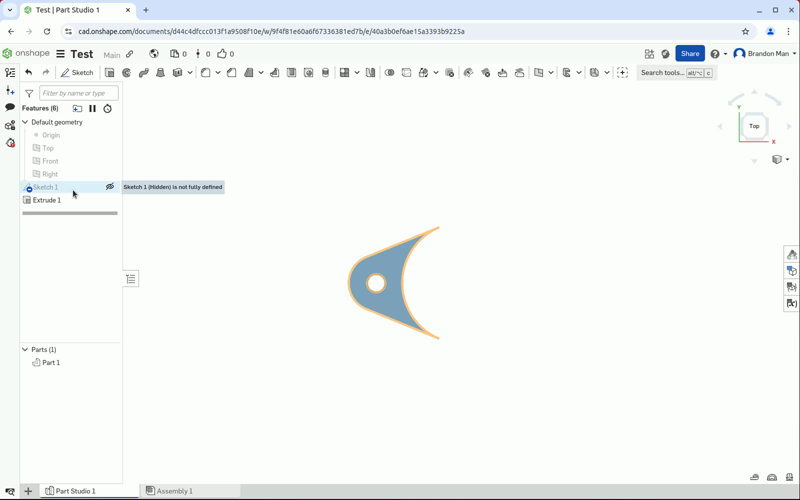
click(73, 189)
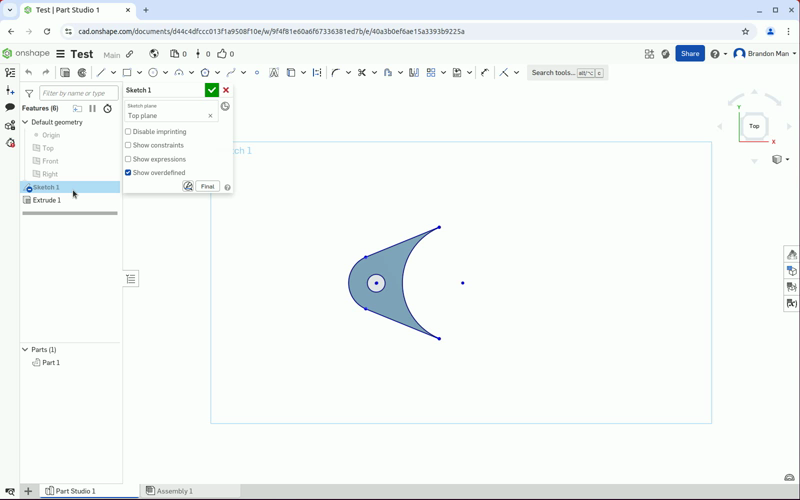
mouse_move(229, 92)
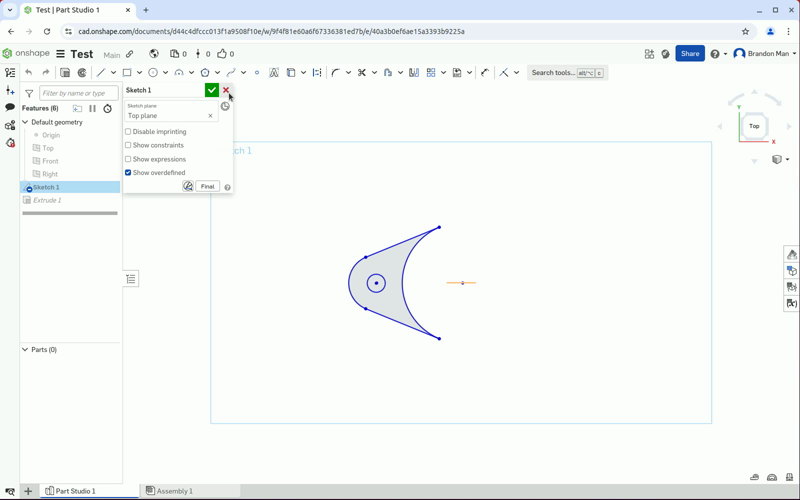
click(229, 92)
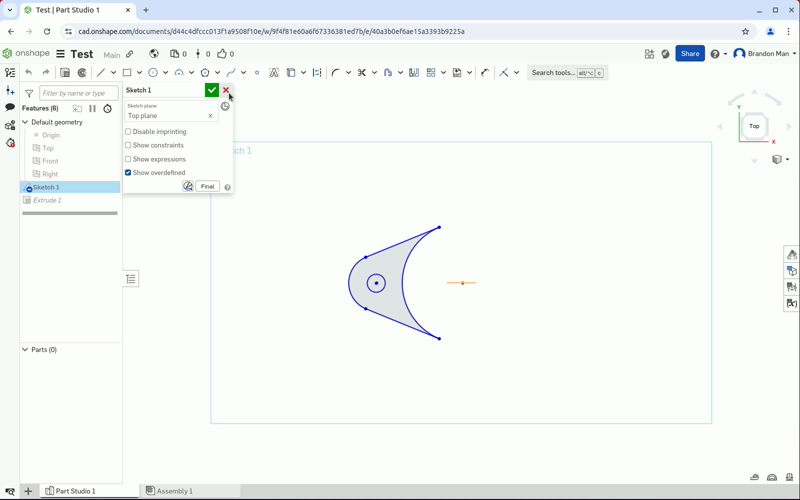
key(shift+s)
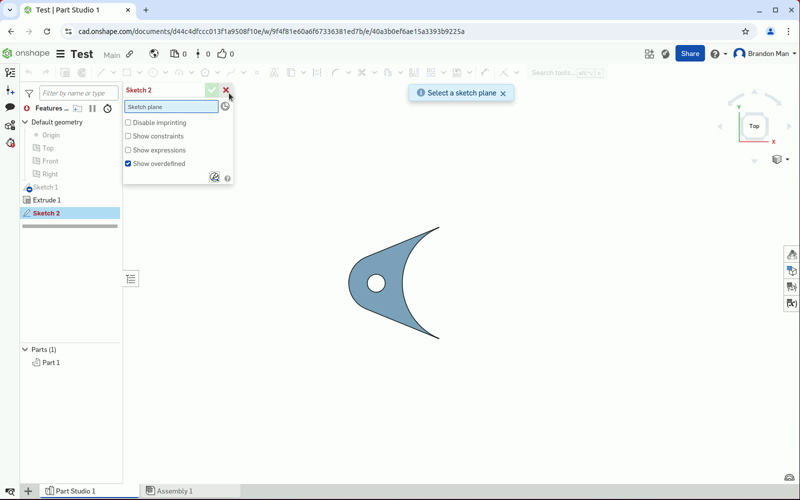
mouse_move(73, 150)
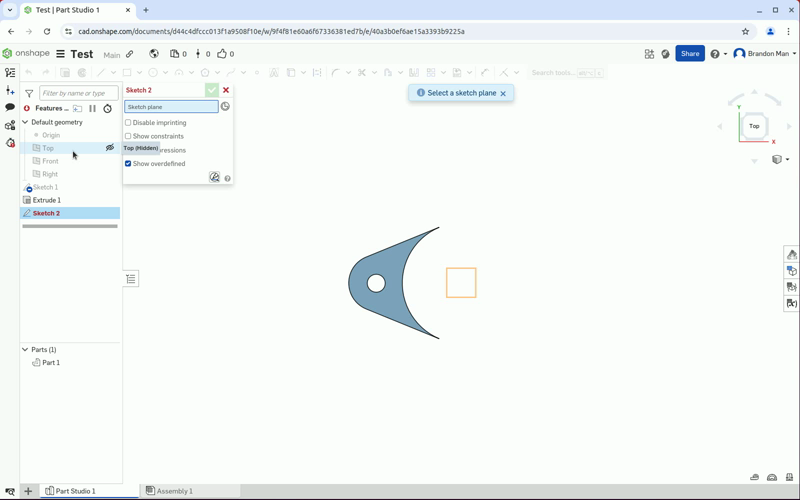
click(73, 150)
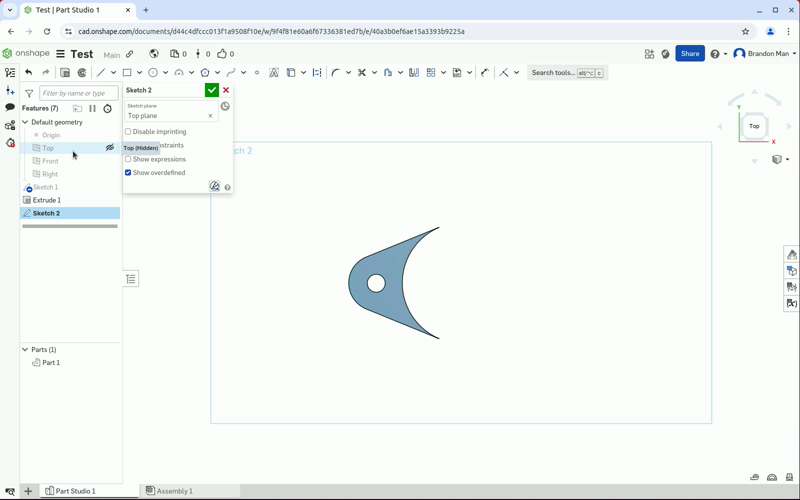
mouse_move(73, 352)
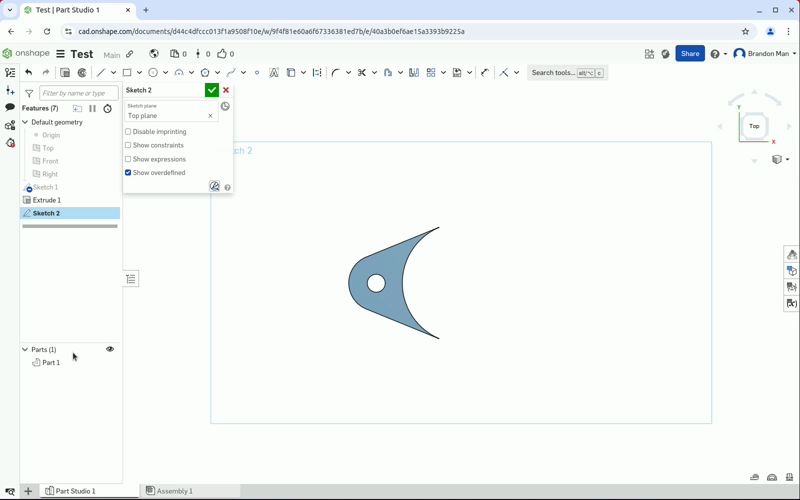
key(y)
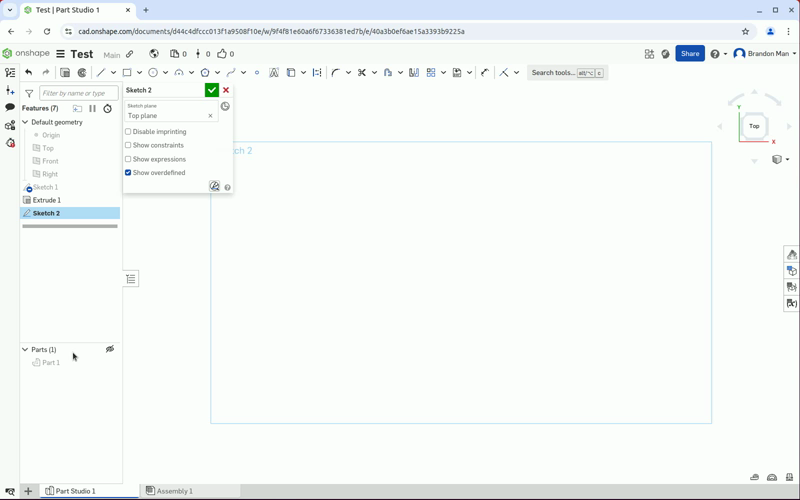
key(l)
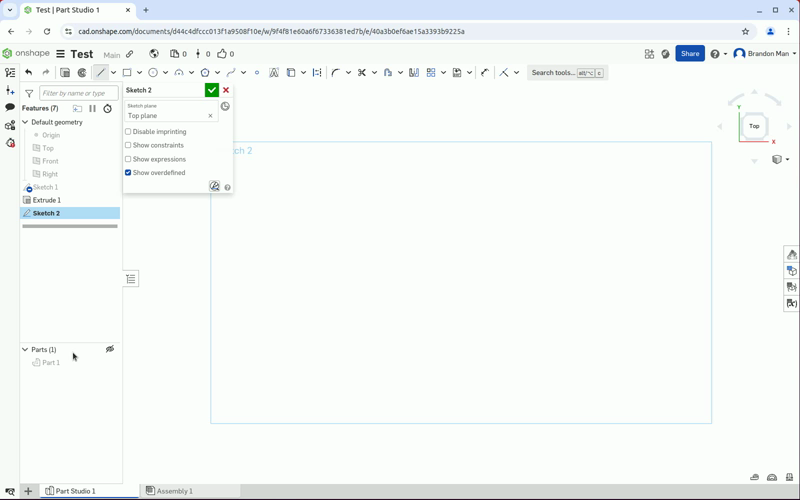
key_down(shift)
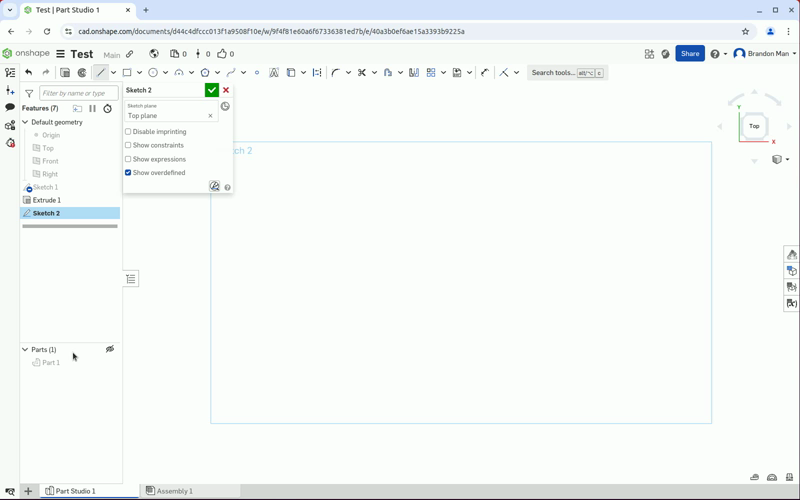
mouse_move(483, 337)
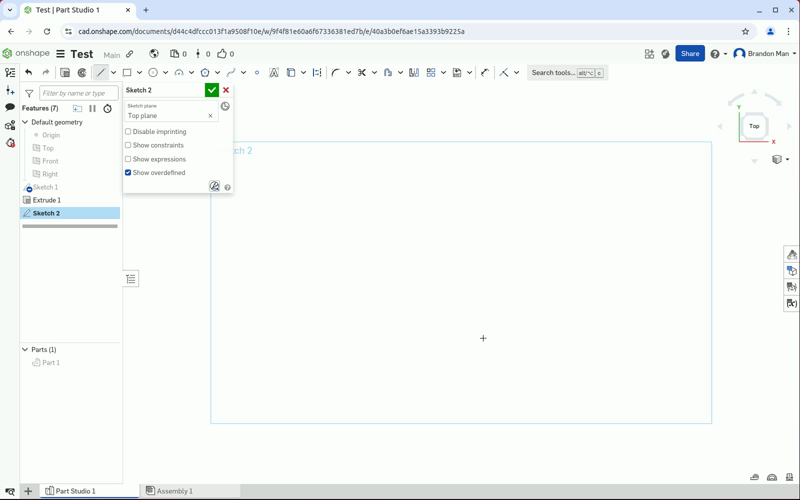
click(483, 337)
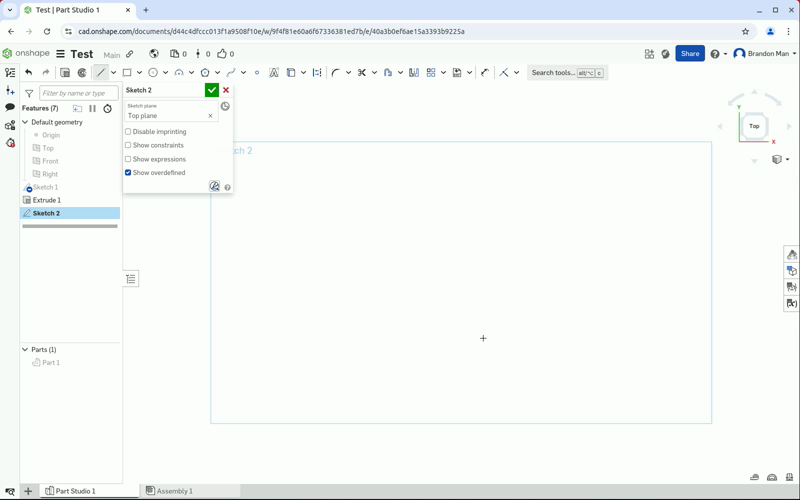
key_up(shift)
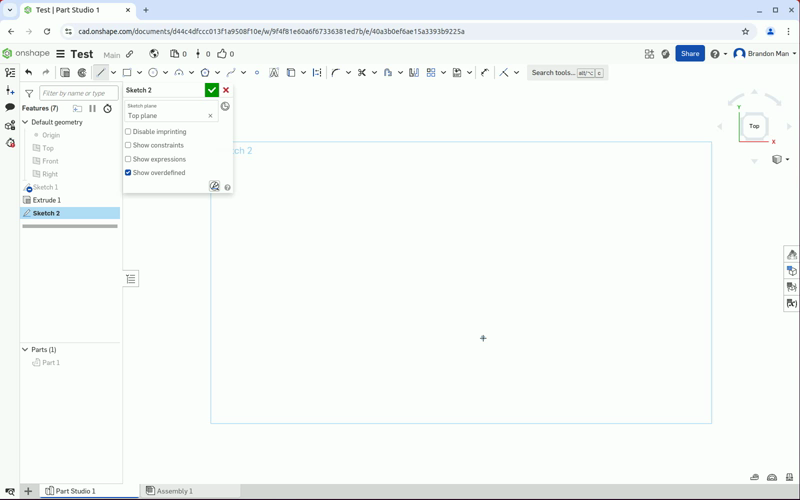
key_down(shift)
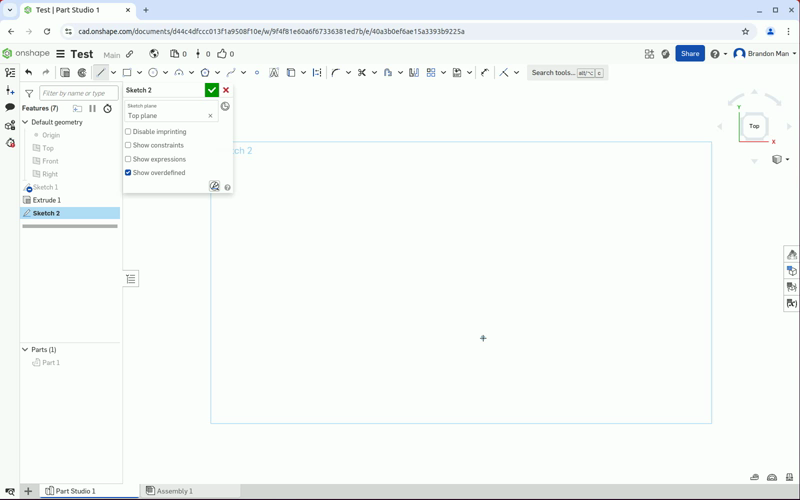
mouse_move(556, 307)
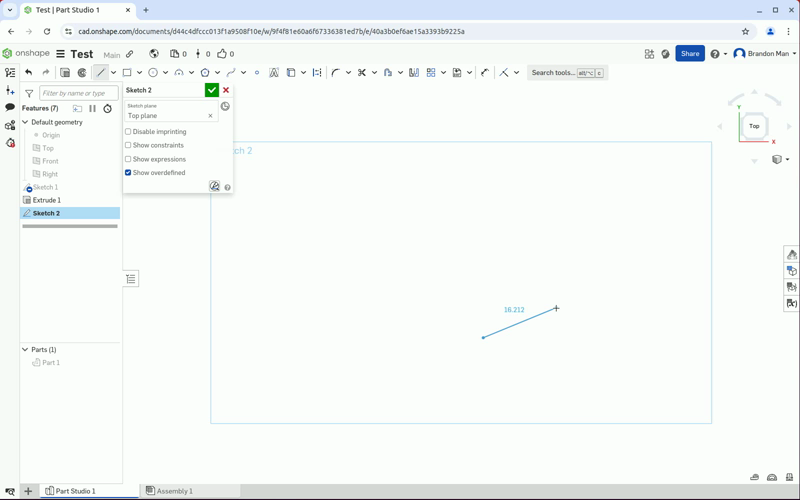
click(556, 307)
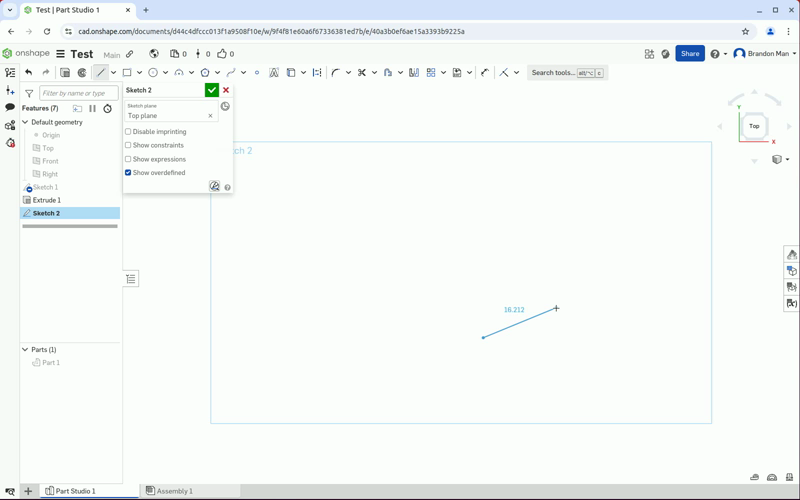
key_up(shift)
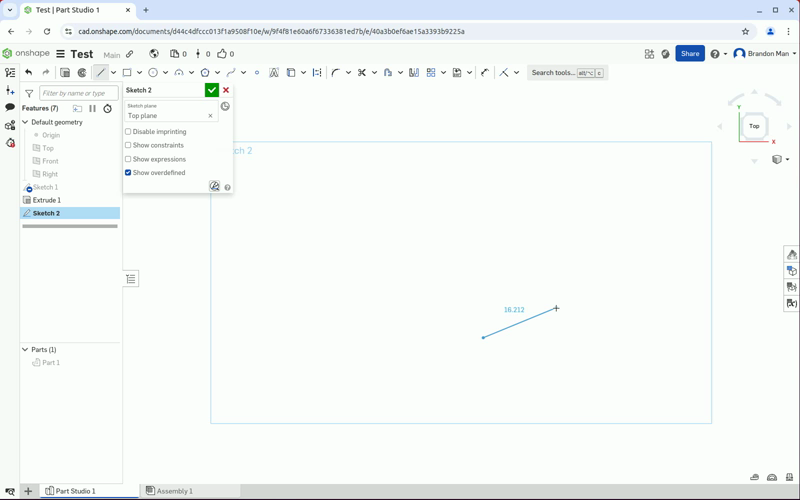
key(esc)
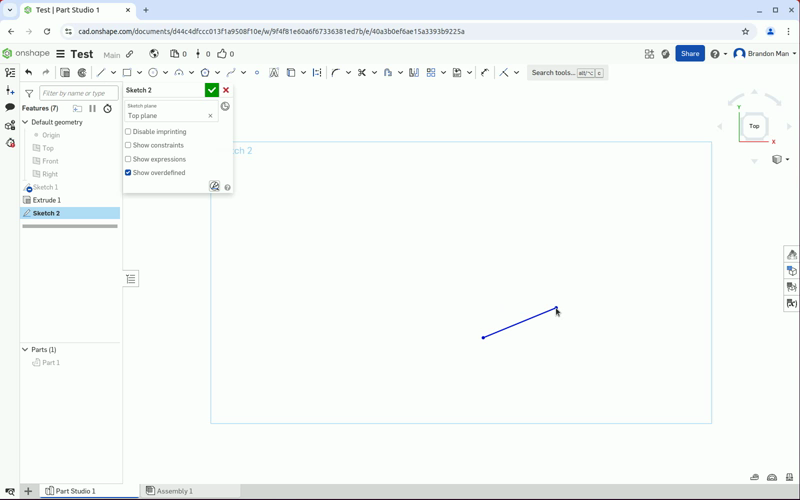
key(a)
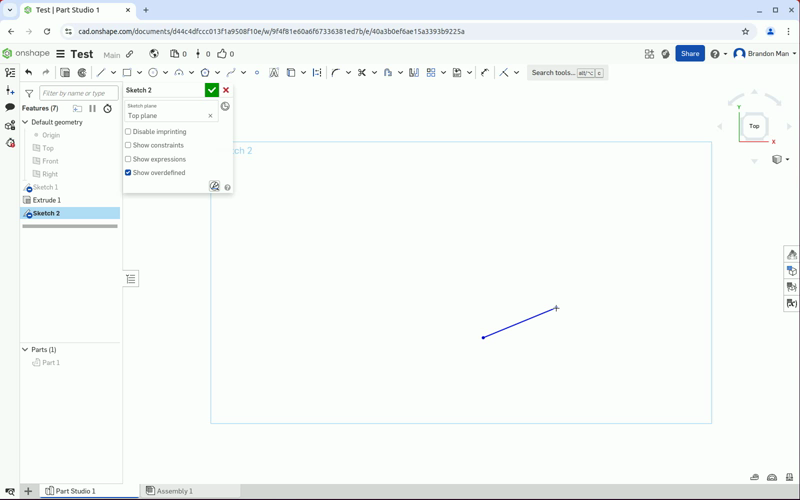
mouse_move(556, 307)
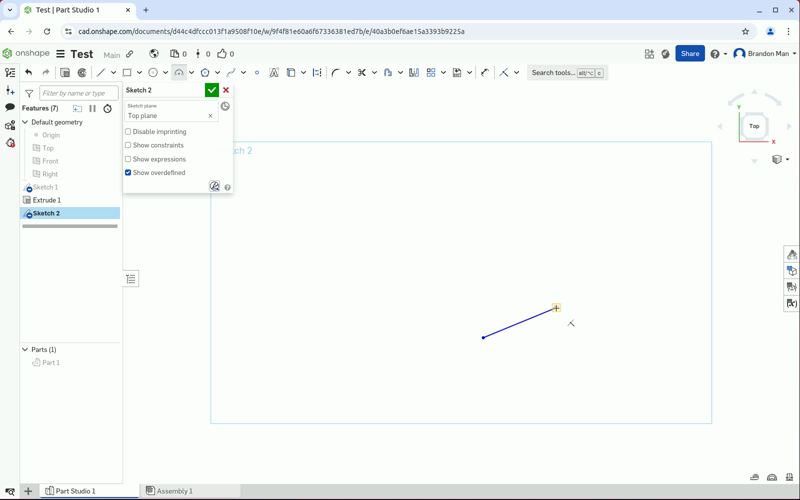
click(556, 307)
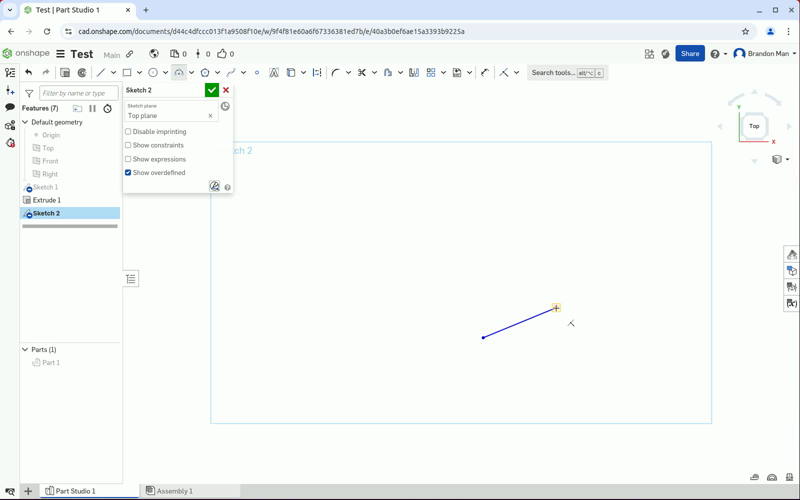
key_down(shift)
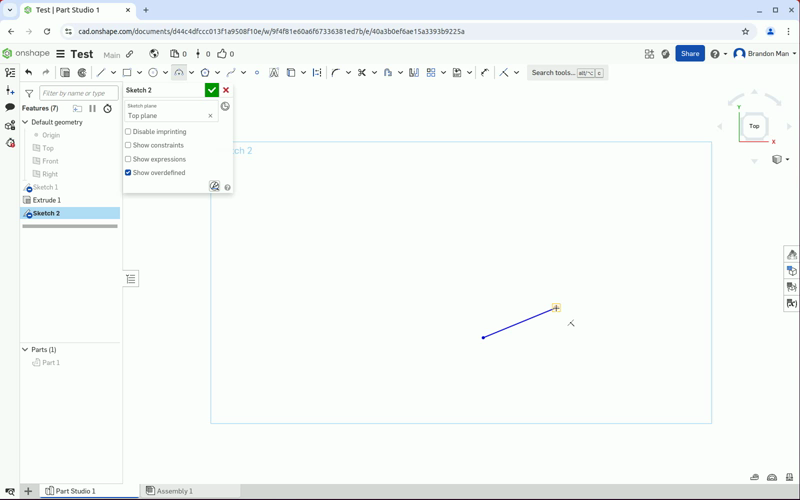
mouse_move(556, 258)
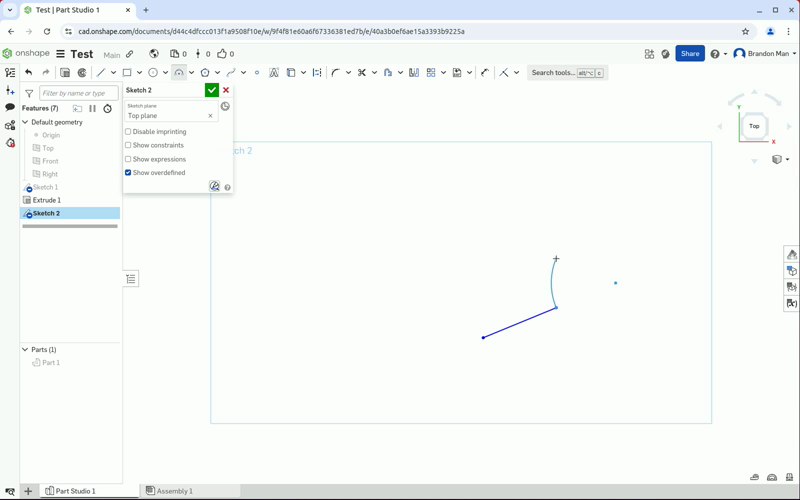
click(556, 258)
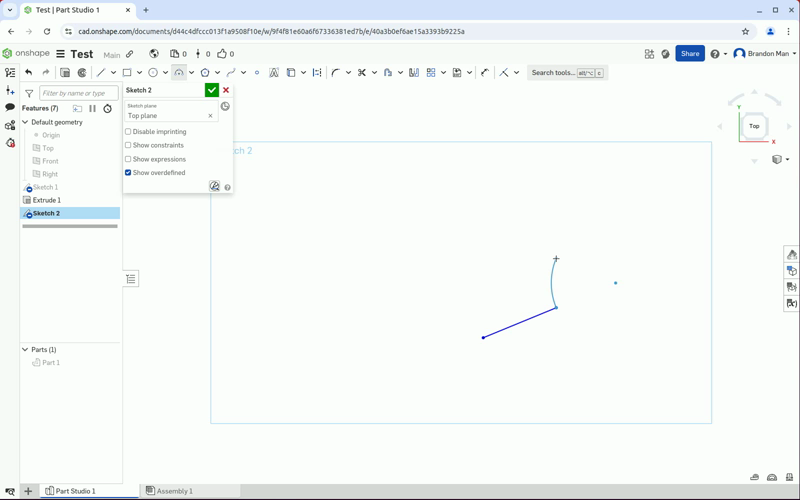
mouse_move(572, 282)
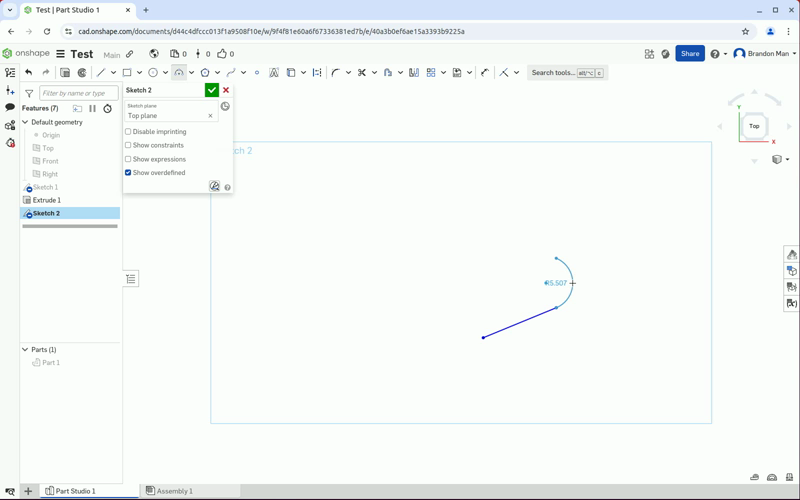
click(572, 282)
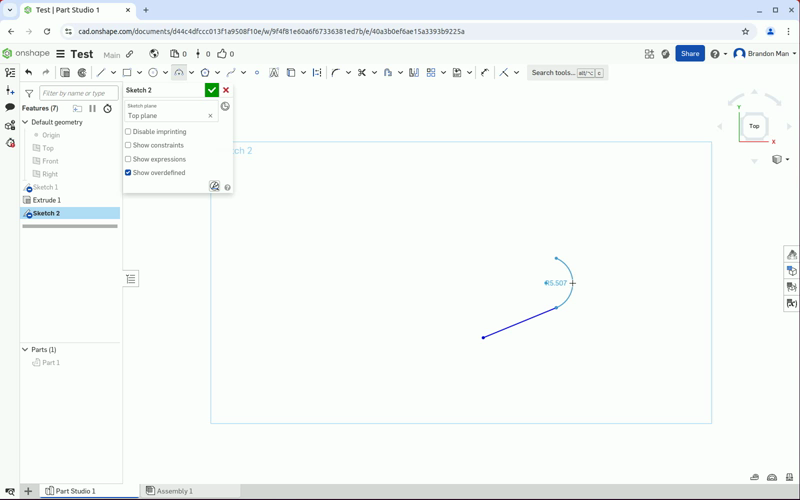
key_up(shift)
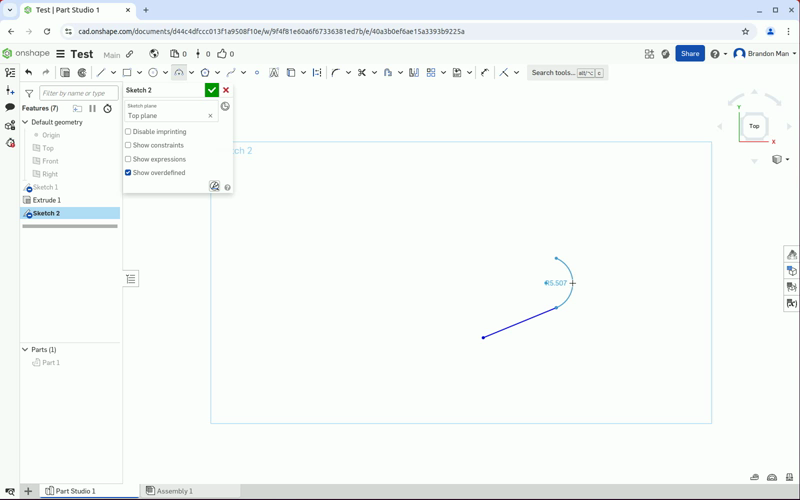
key(esc)
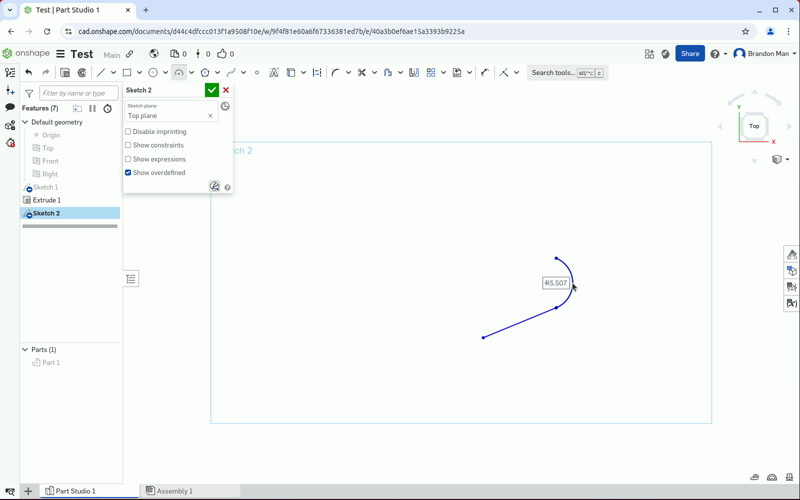
key(l)
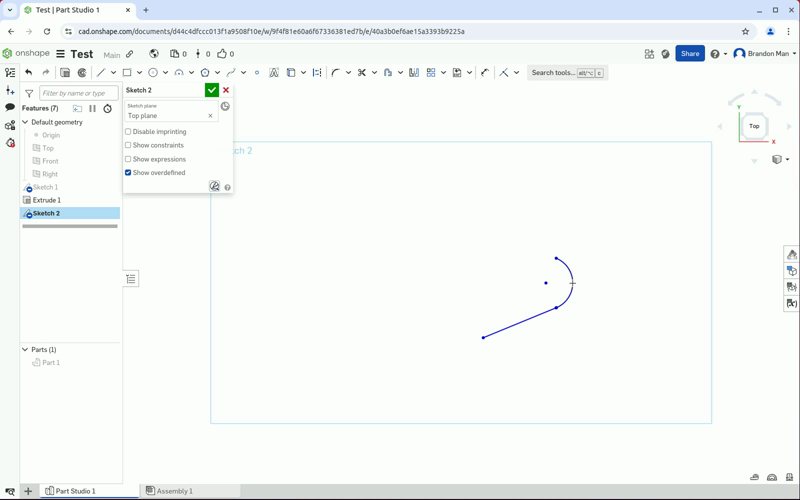
mouse_move(556, 258)
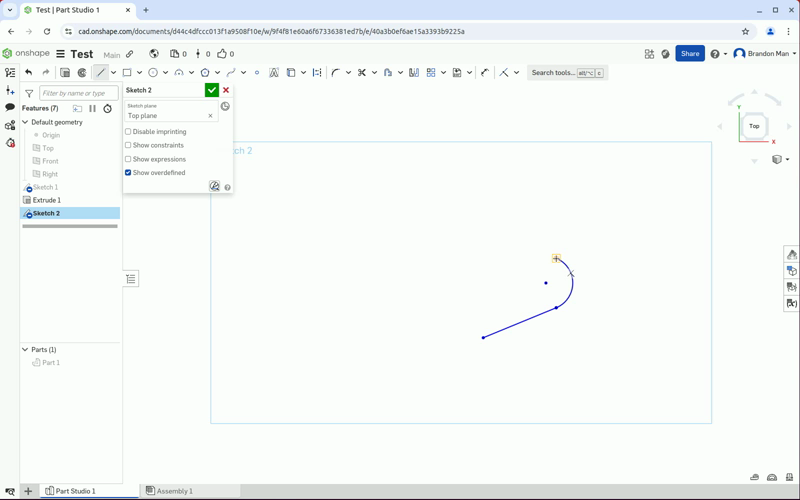
click(556, 258)
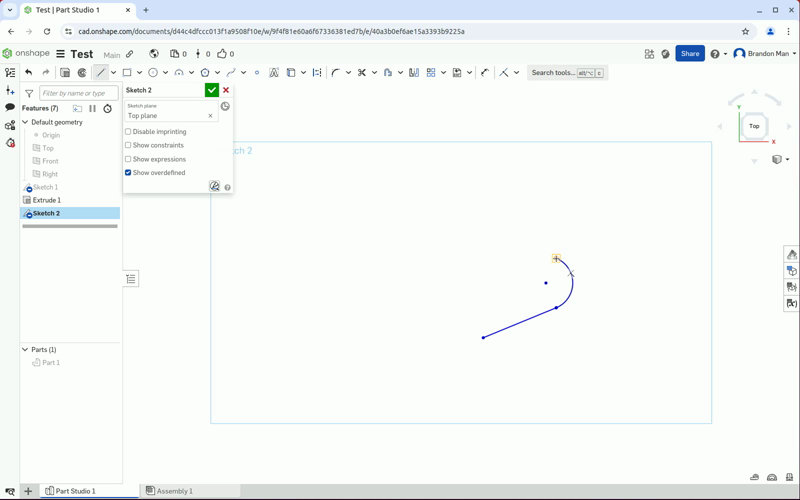
key_down(shift)
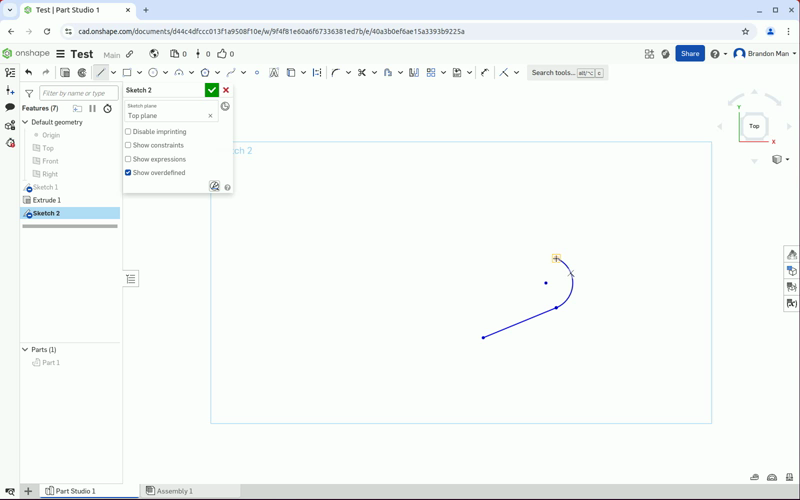
mouse_move(483, 227)
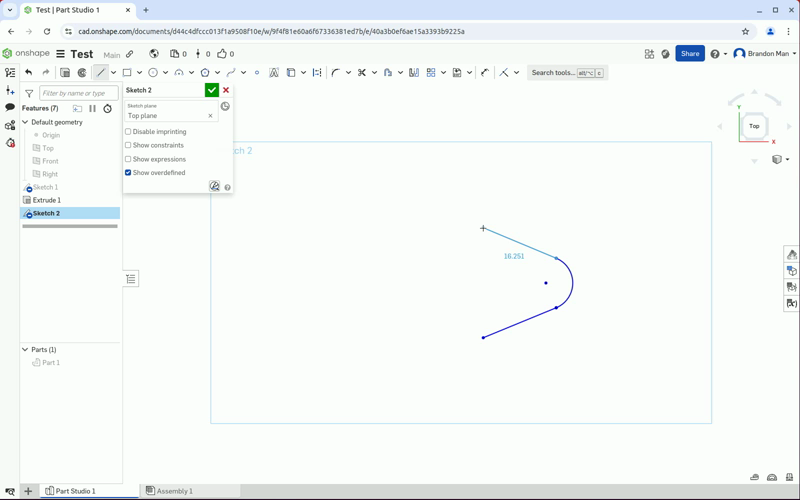
click(483, 227)
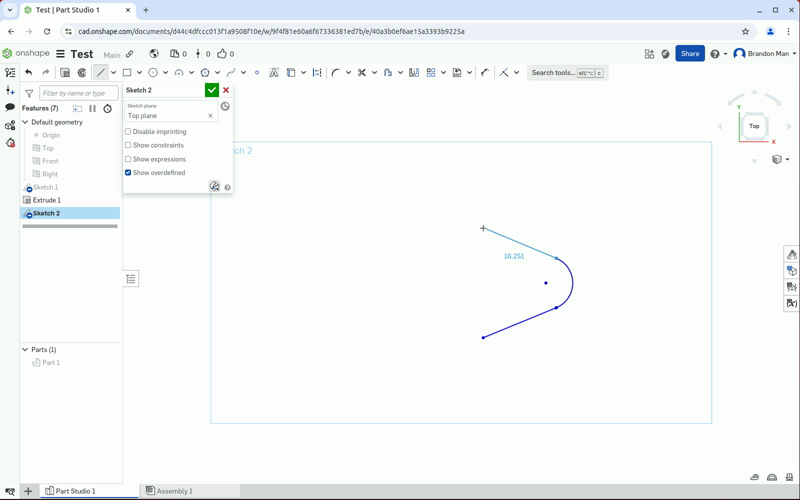
key_up(shift)
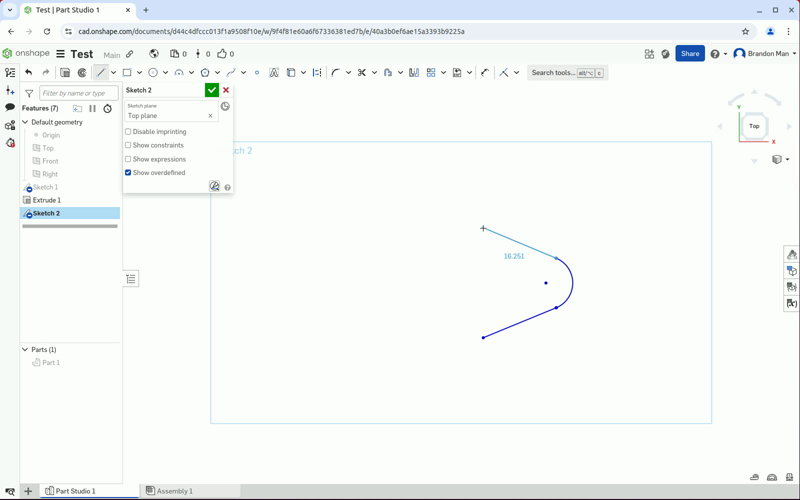
key(esc)
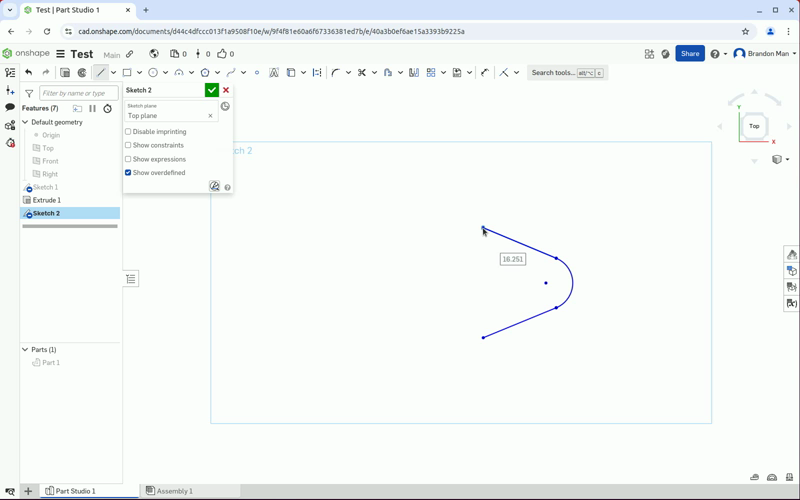
key(a)
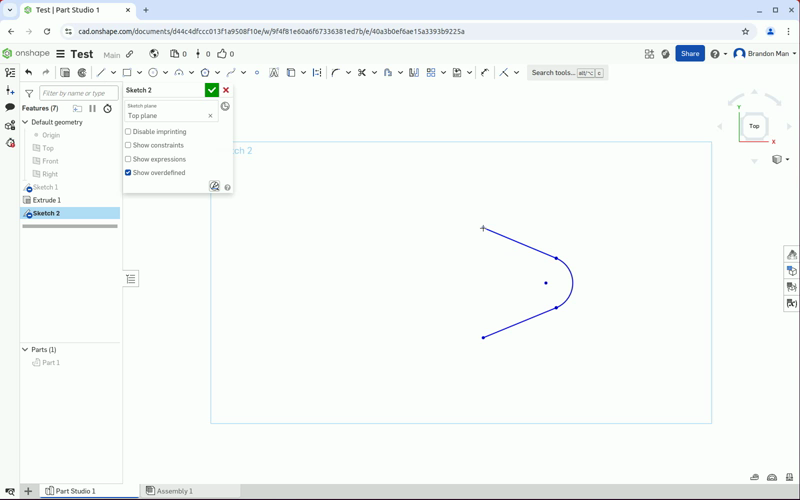
mouse_move(483, 227)
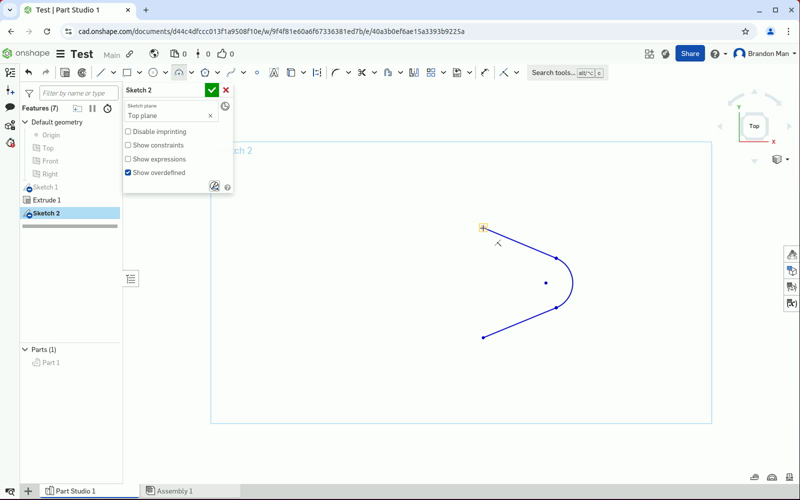
click(483, 227)
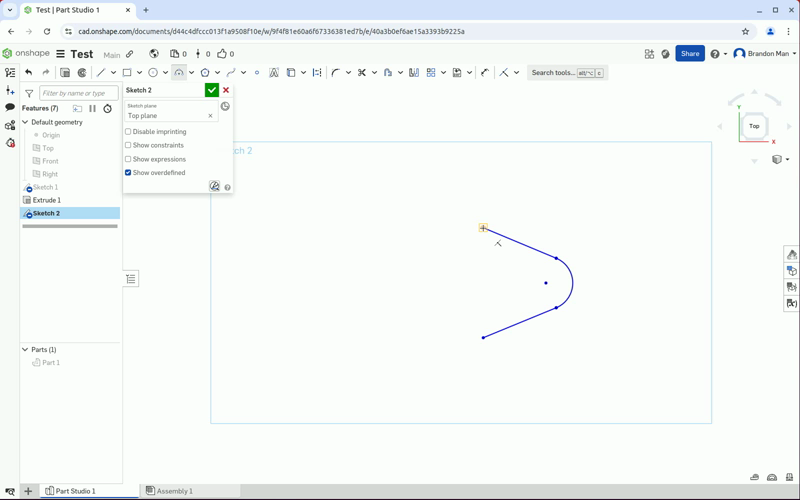
mouse_move(483, 337)
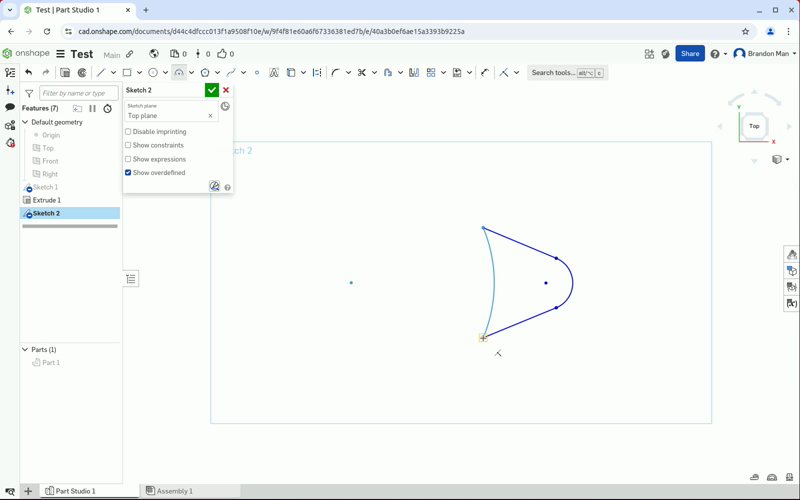
click(483, 337)
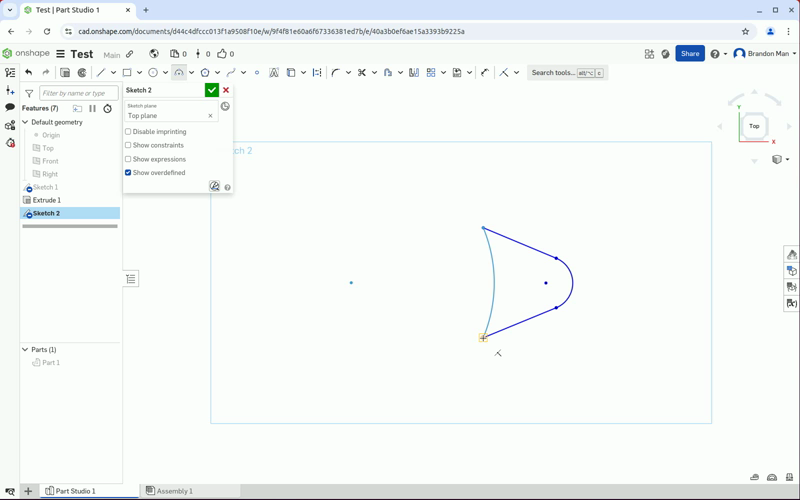
key_down(shift)
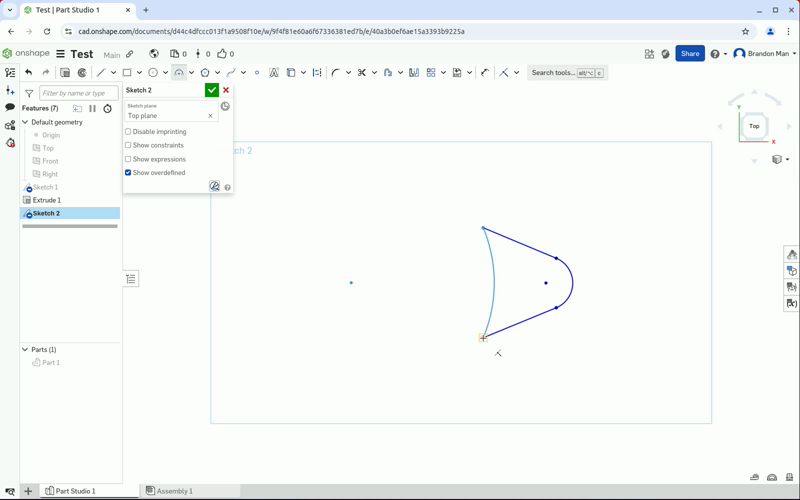
mouse_move(519, 282)
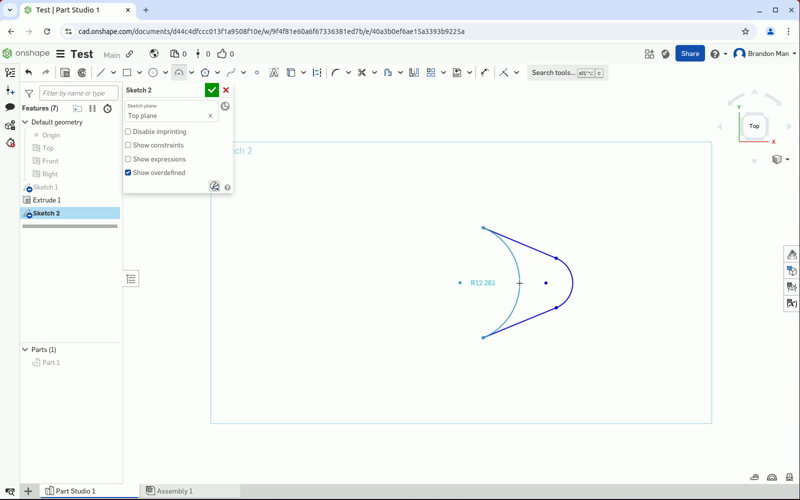
click(519, 282)
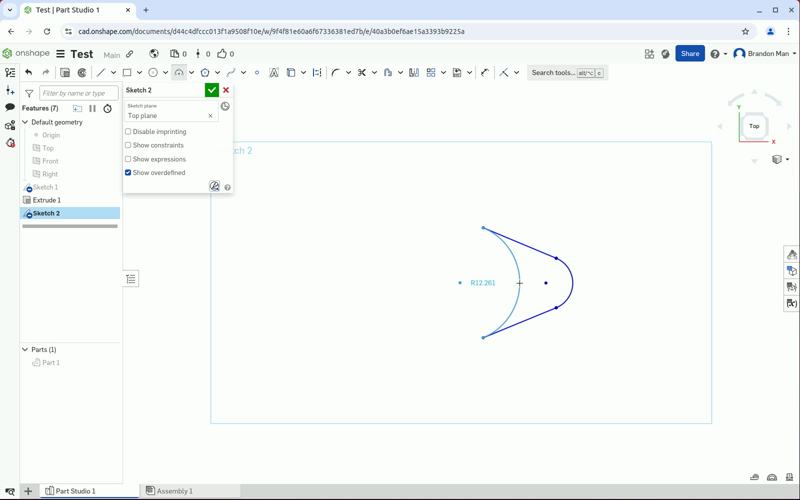
key_up(shift)
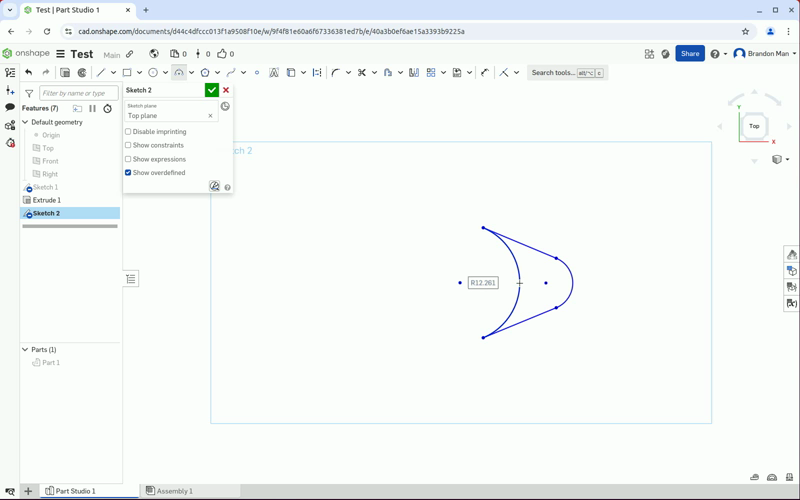
key(esc)
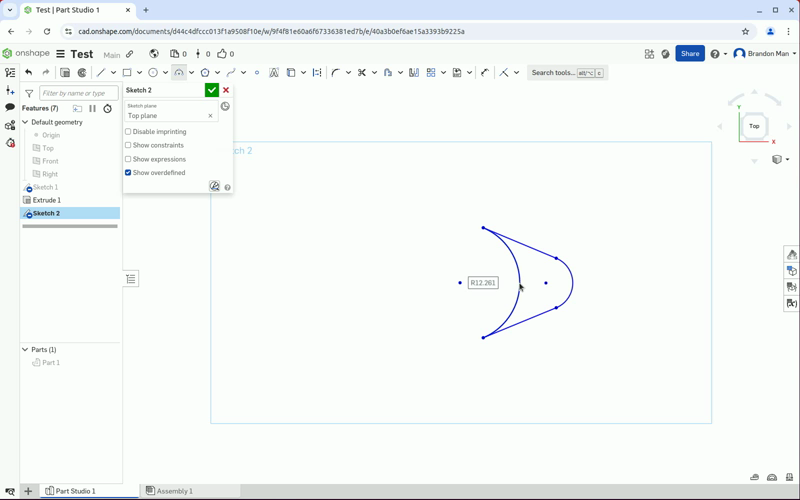
key(c)
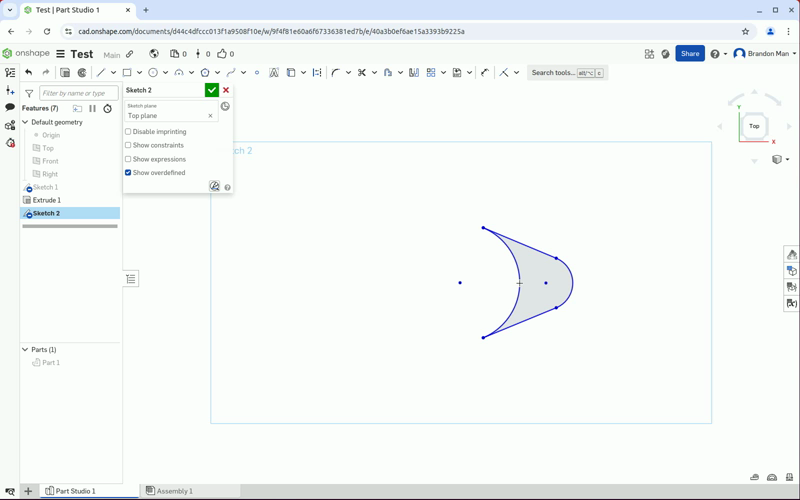
key_down(shift)
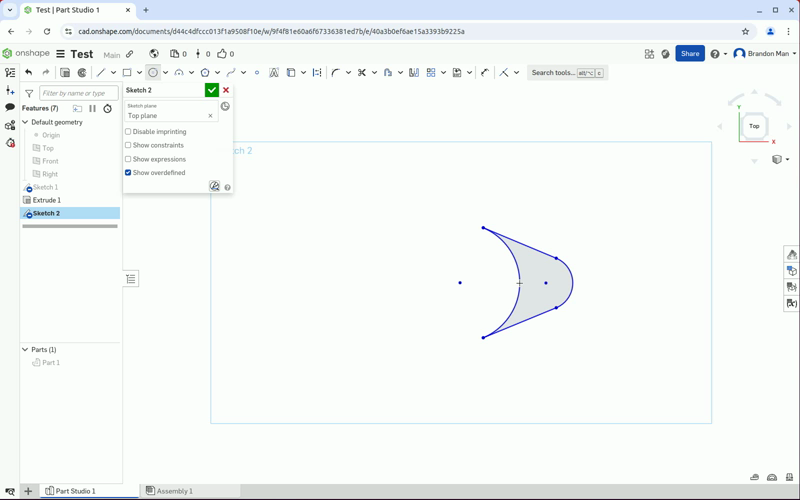
mouse_move(545, 282)
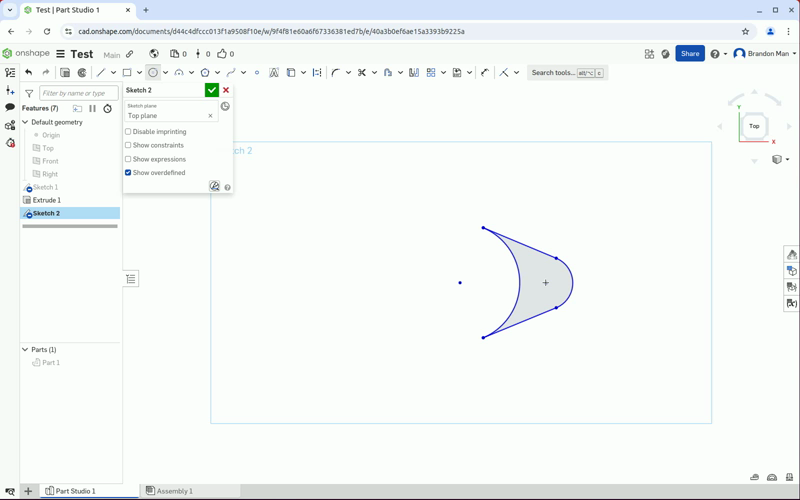
scroll(6)
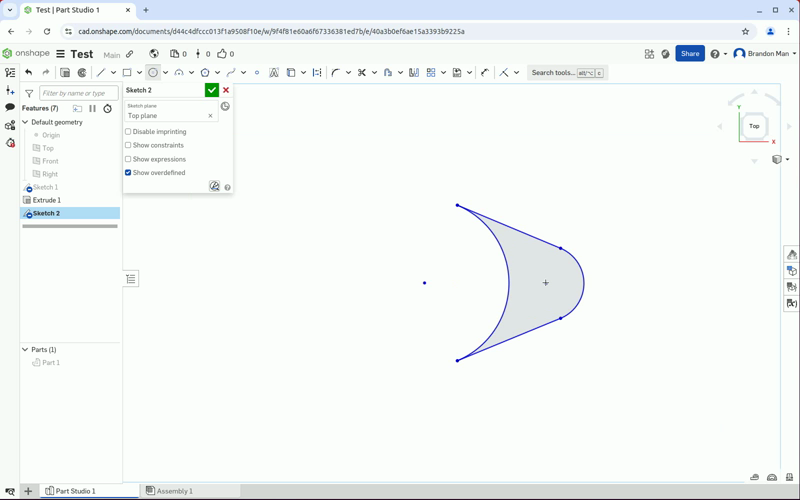
scroll(6)
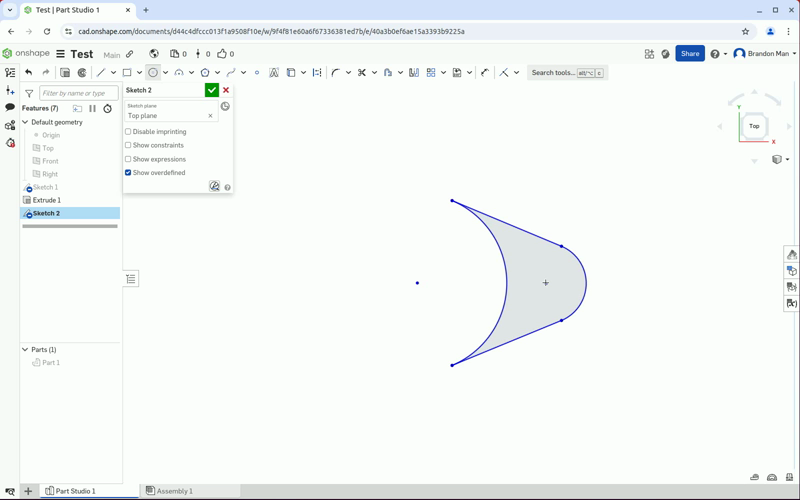
scroll(6)
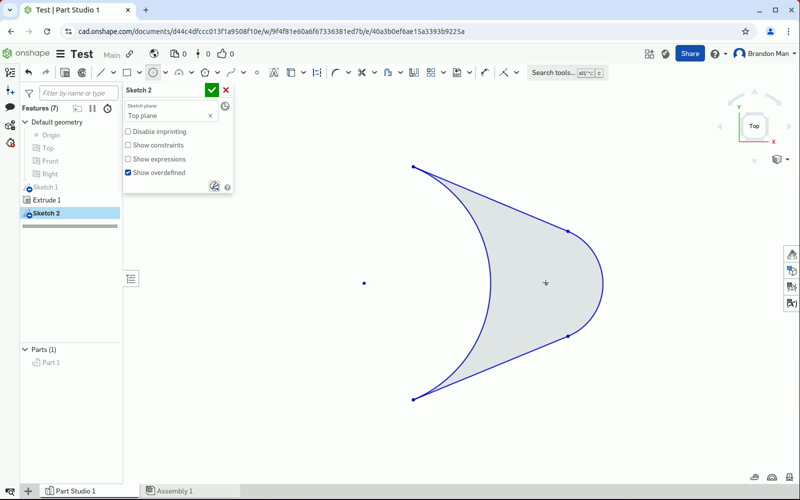
scroll(6)
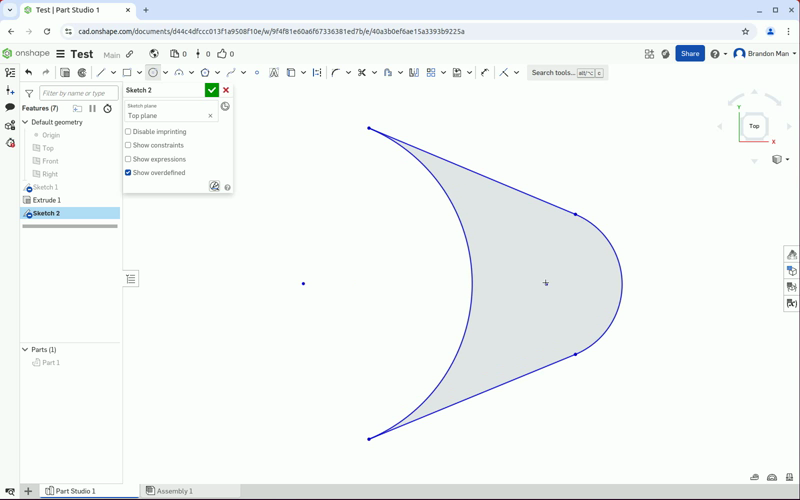
scroll(6)
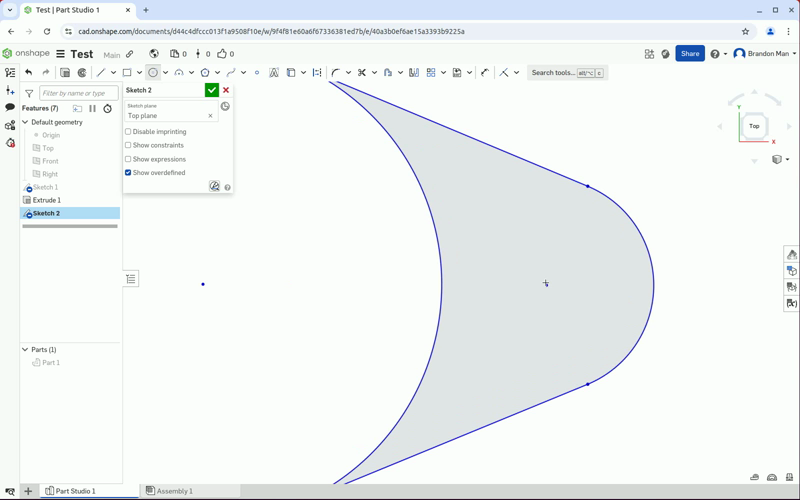
scroll(6)
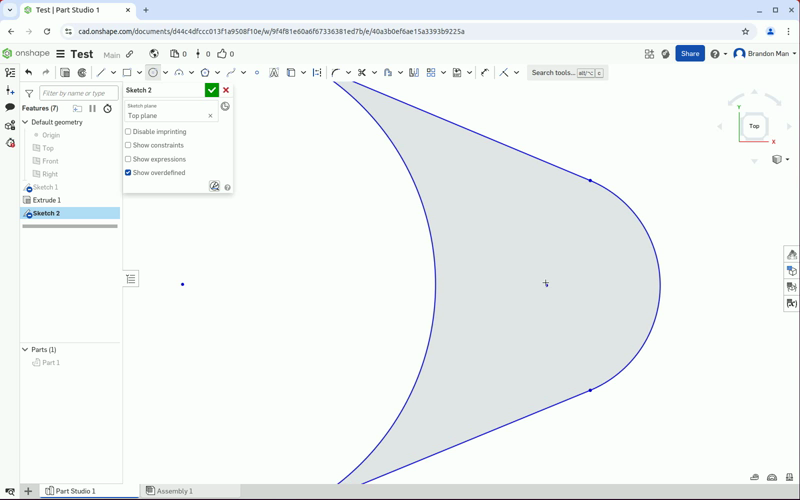
scroll(6)
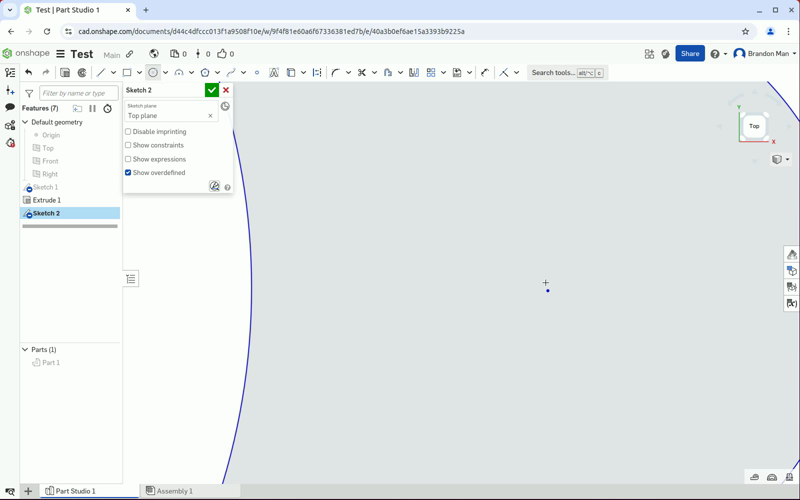
click(545, 282)
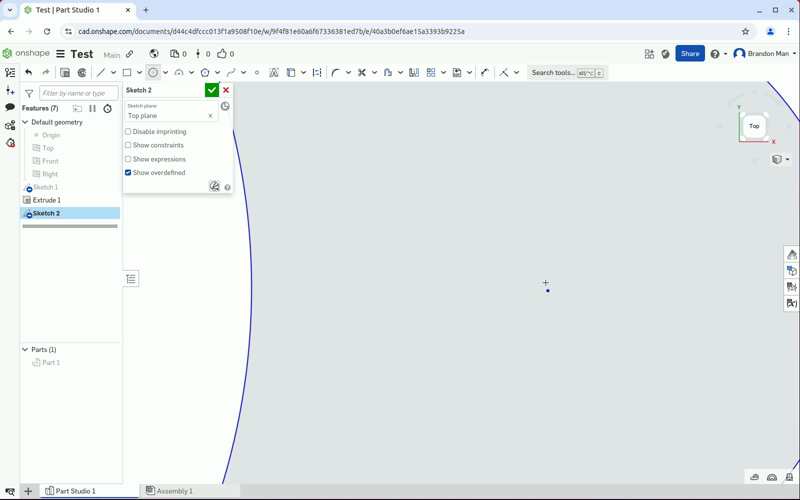
scroll(-6)
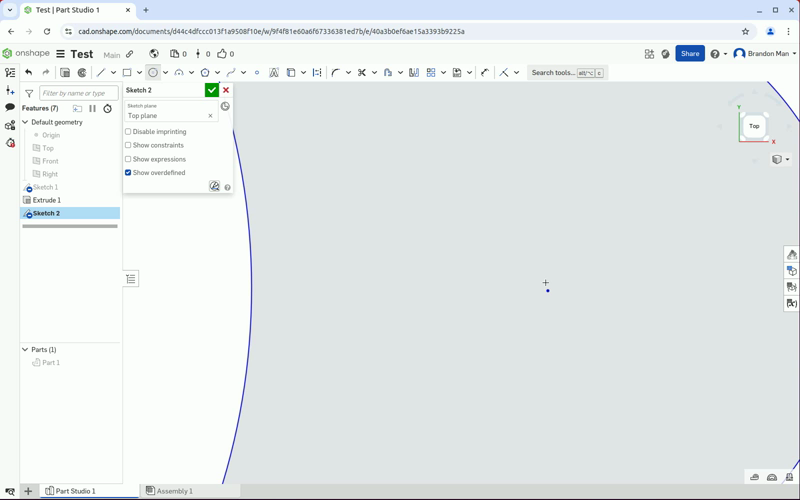
scroll(-6)
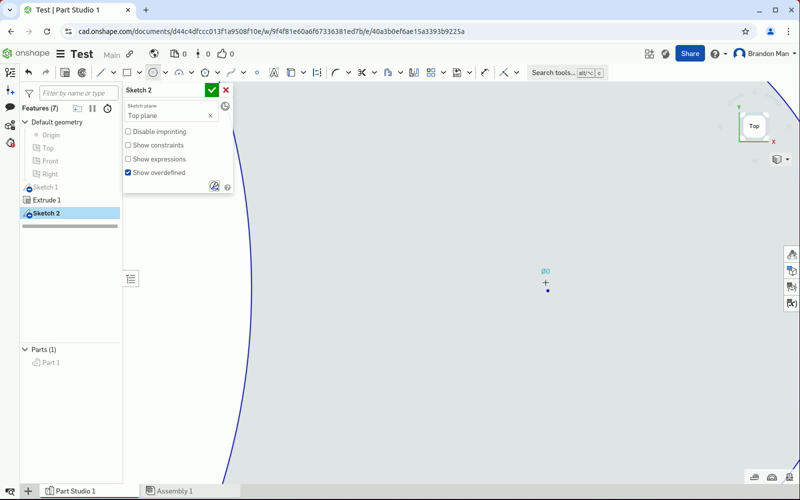
scroll(-6)
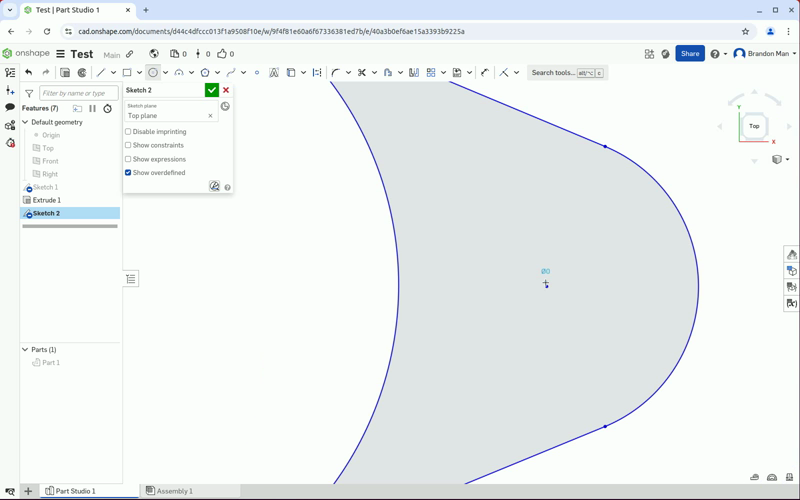
scroll(-6)
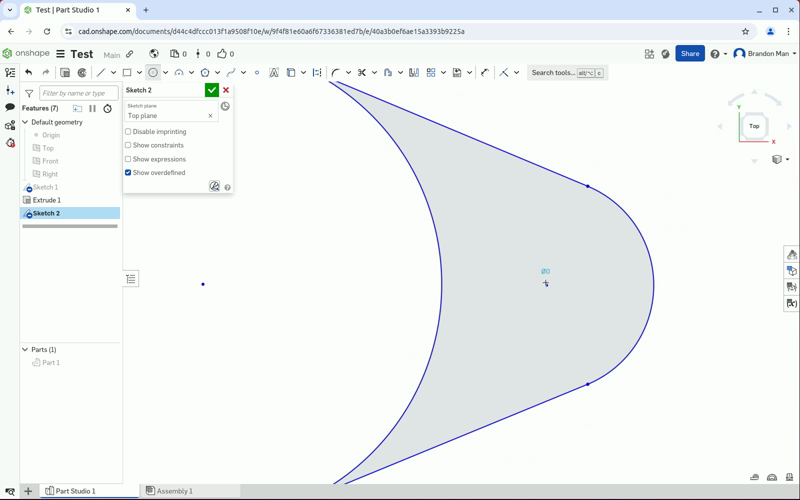
scroll(-6)
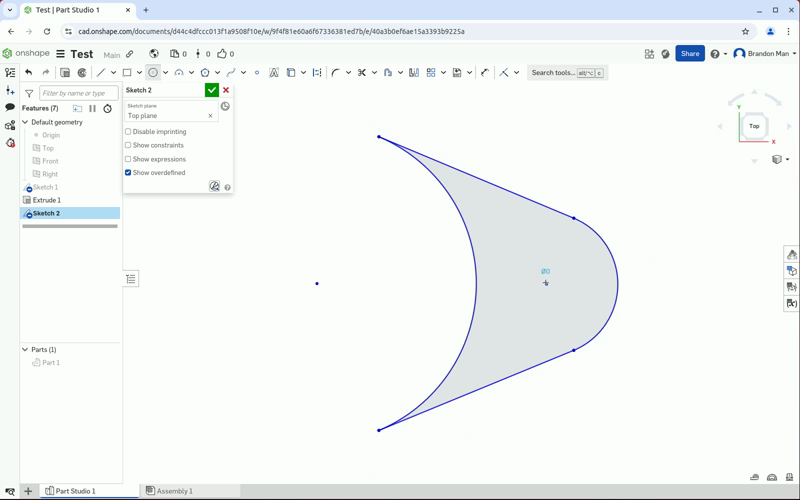
scroll(-6)
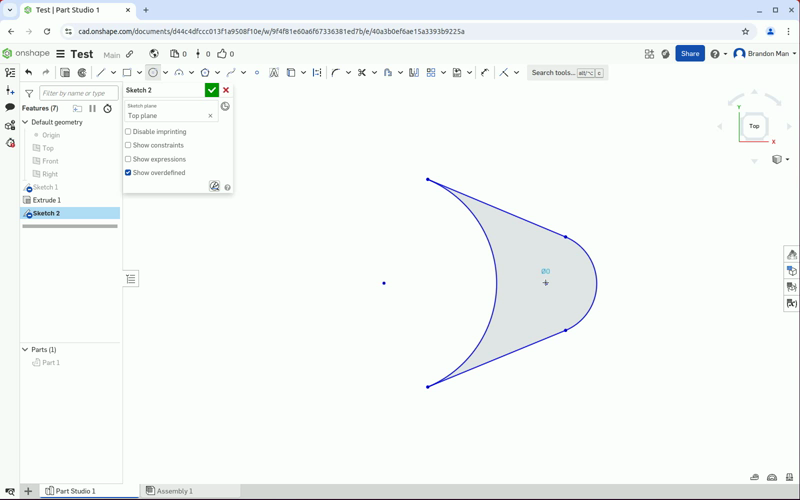
scroll(-6)
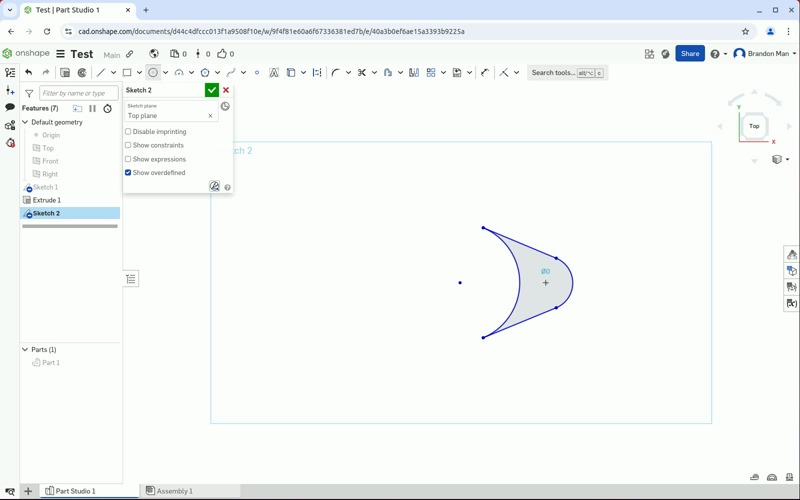
key_up(shift)
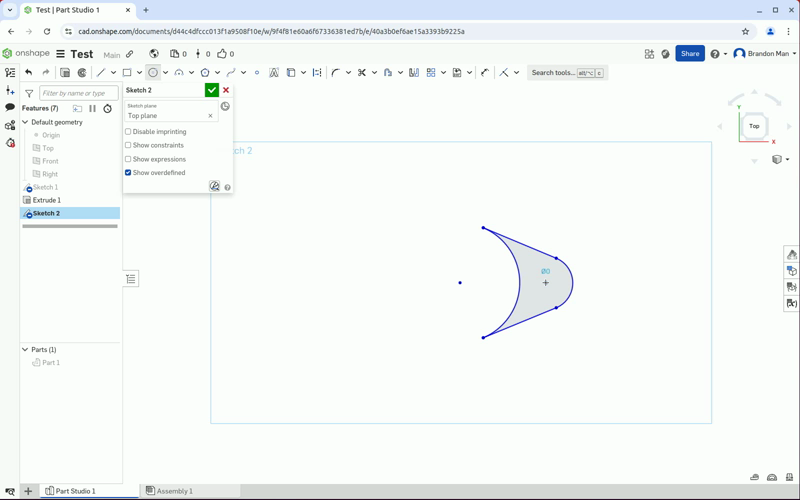
mouse_move(555, 282)
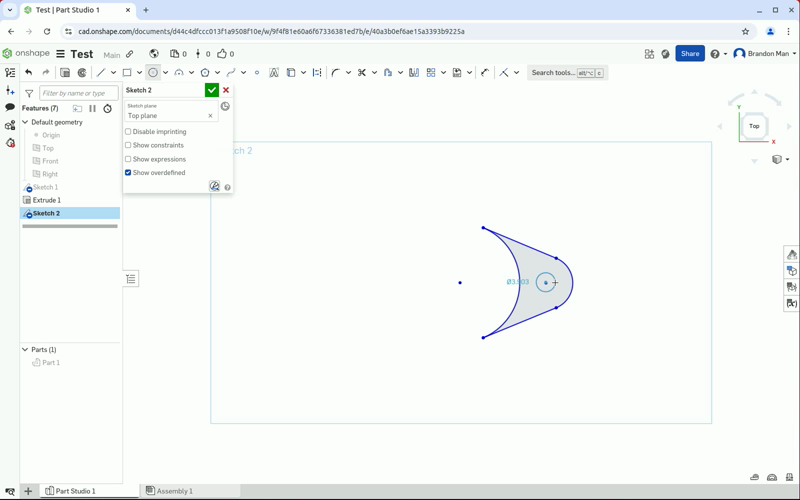
click(555, 282)
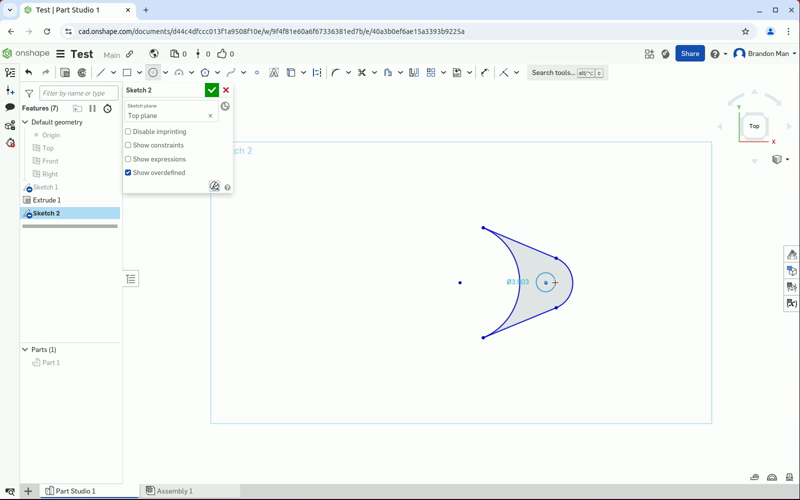
key(esc)
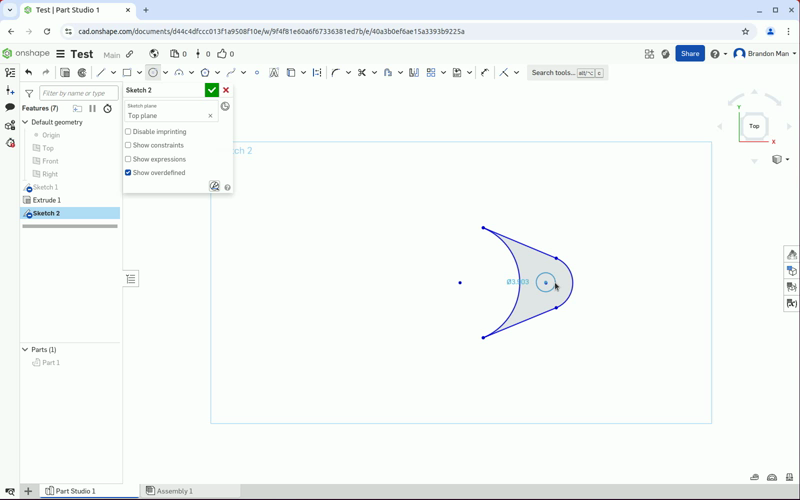
mouse_move(523, 248)
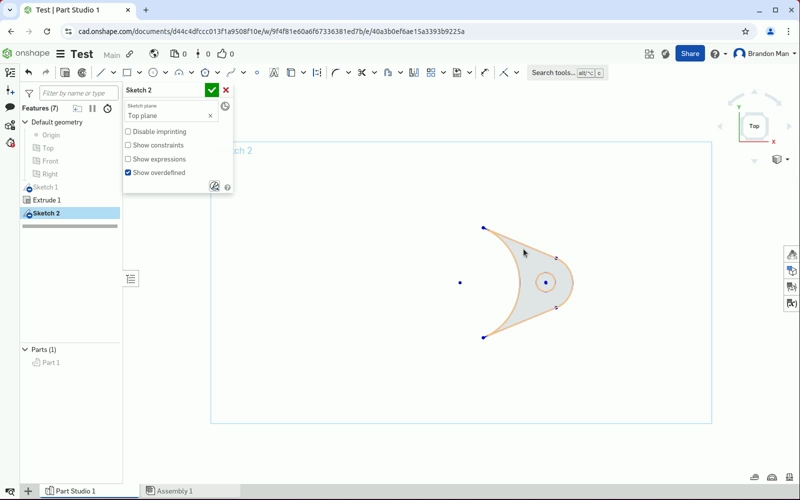
click(523, 248)
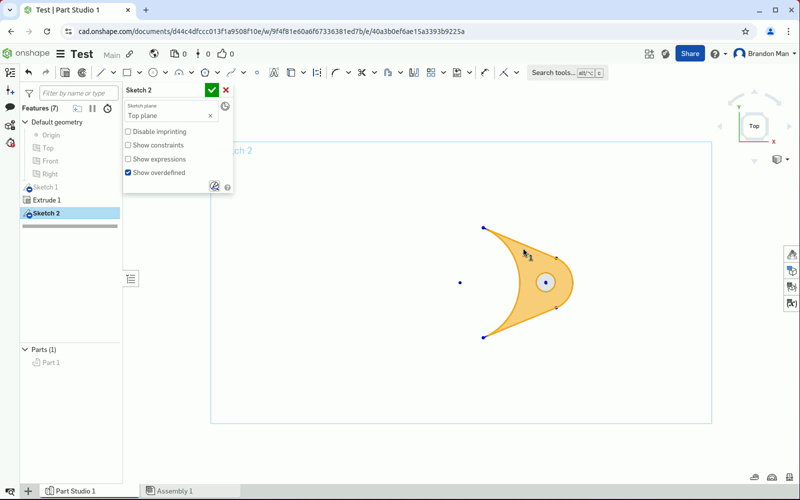
mouse_move(73, 352)
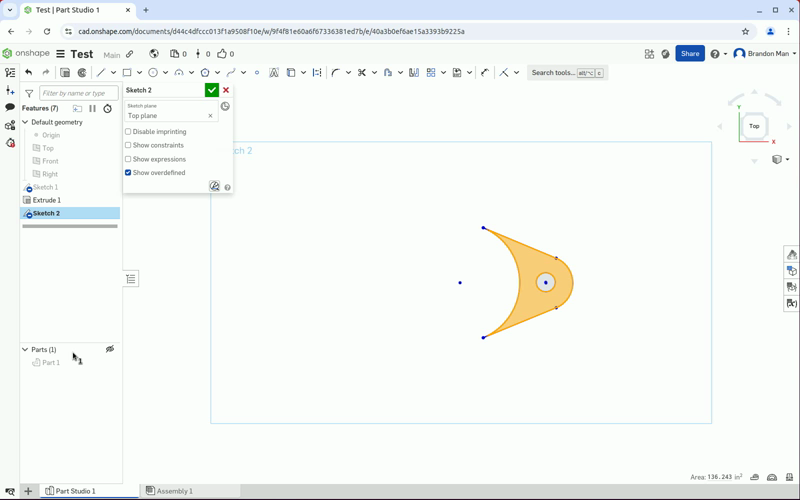
key(shift+y)
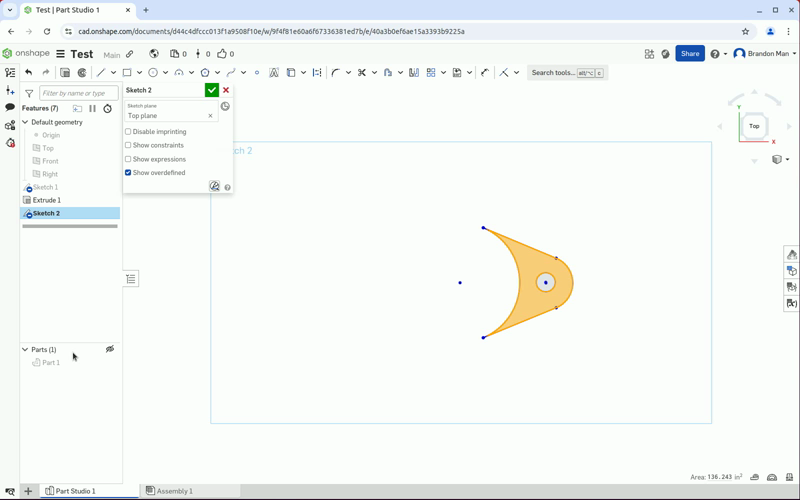
key(shift+e)
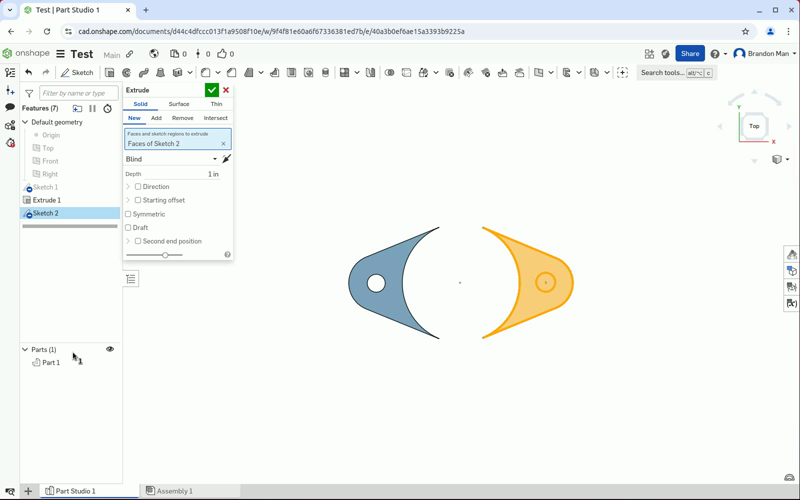
mouse_move(143, 106)
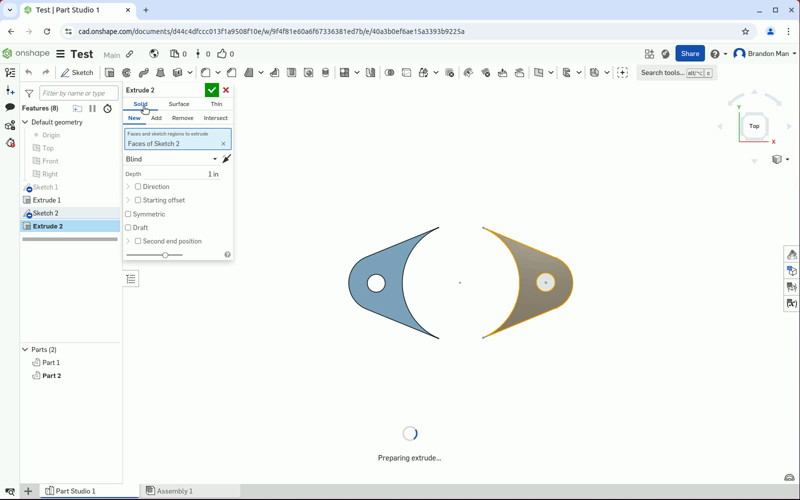
click(143, 106)
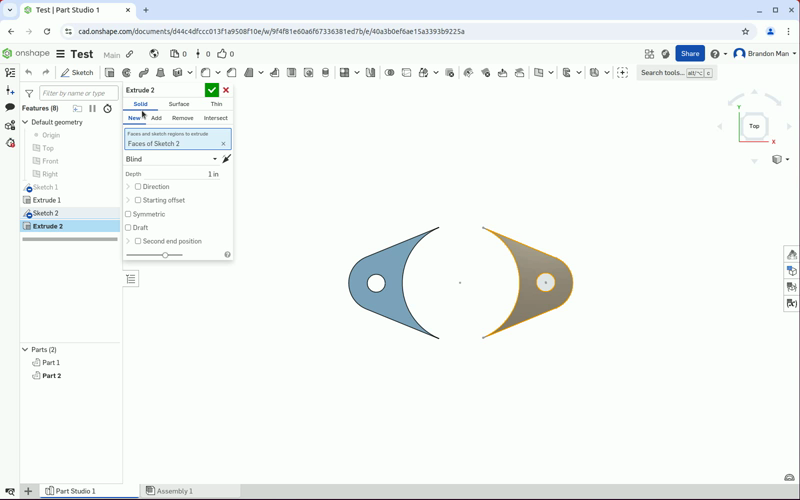
mouse_move(137, 120)
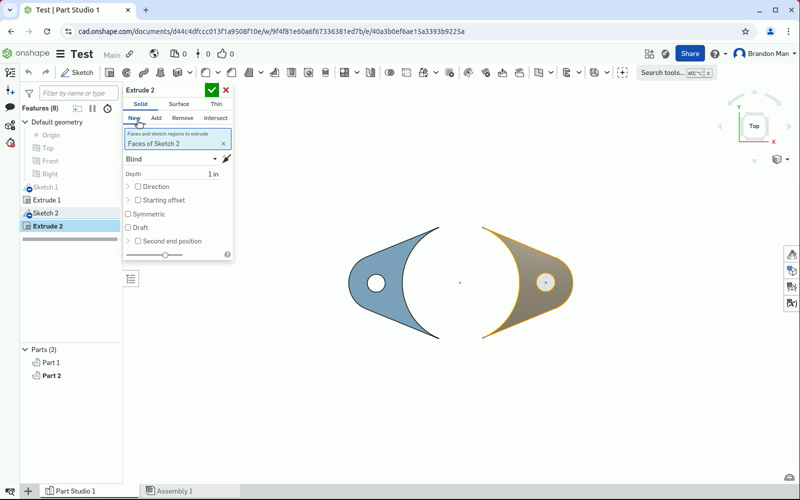
click(137, 120)
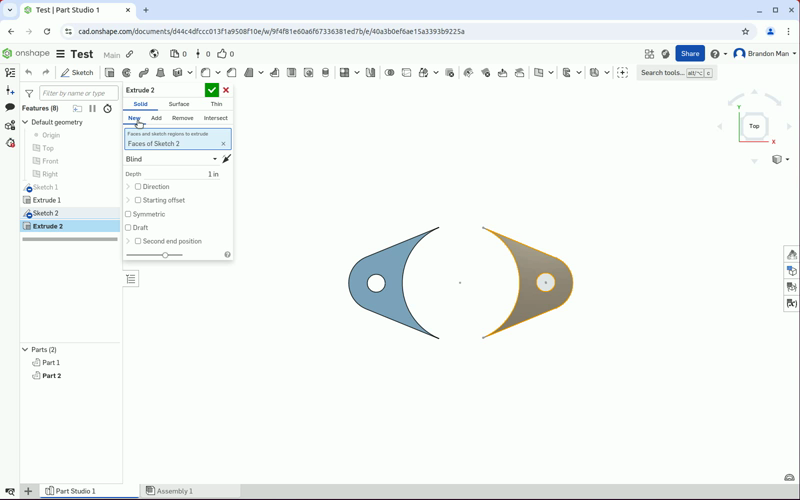
key(tab, 4)
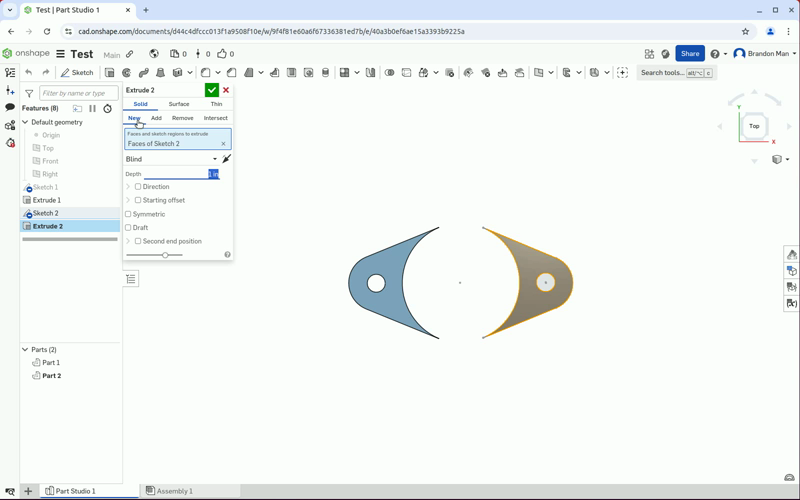
text(4.814)
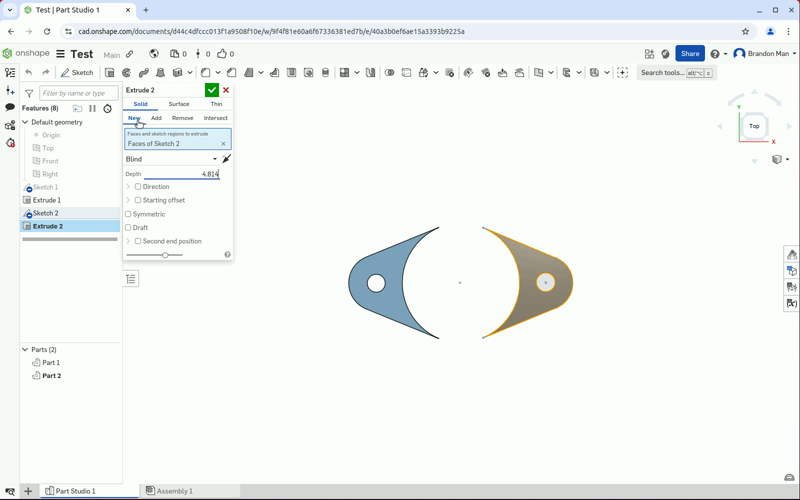
key(enter)
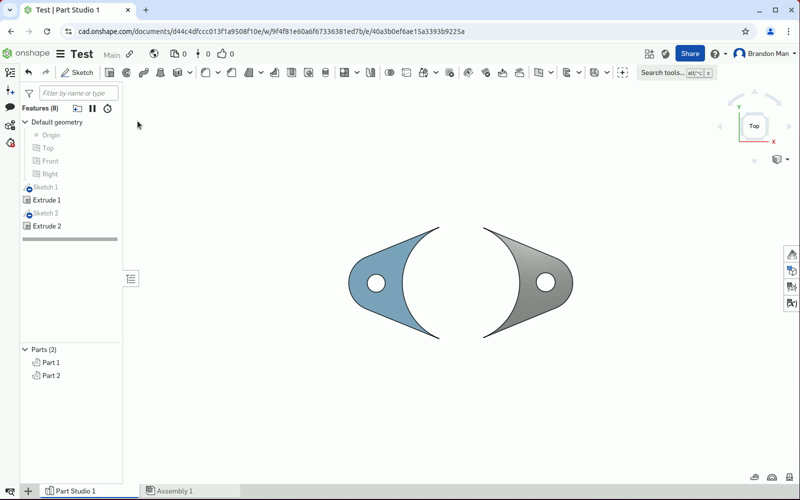
key(shift+h)
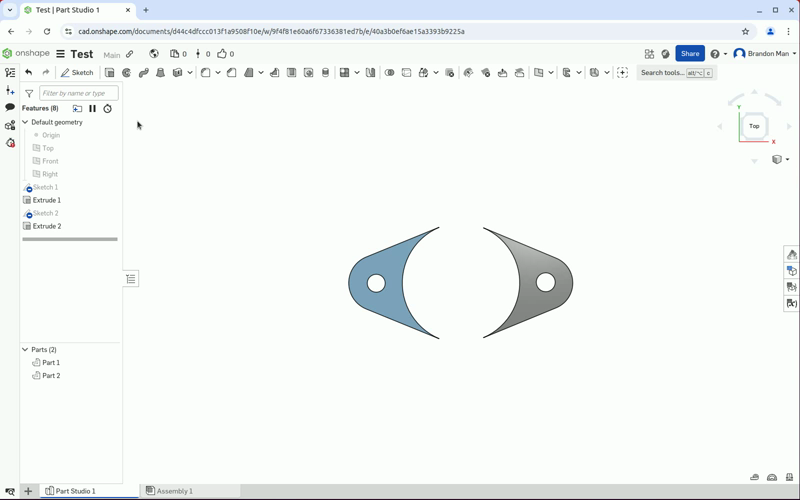
key(shift+h)
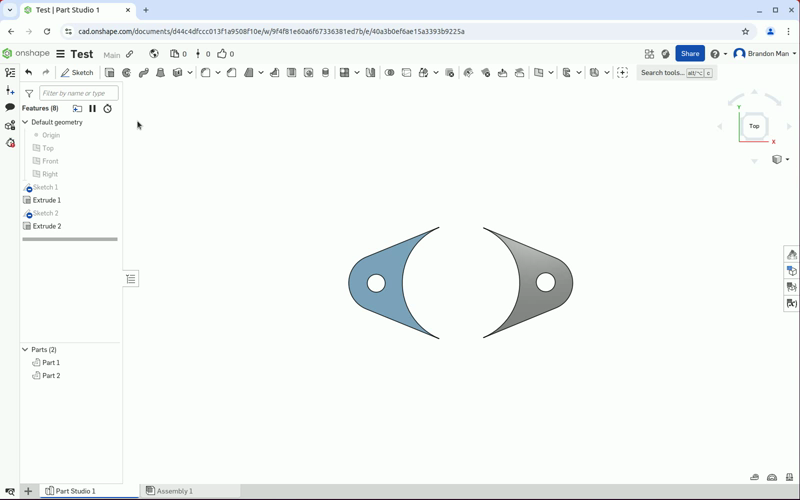
mouse_move(73, 189)
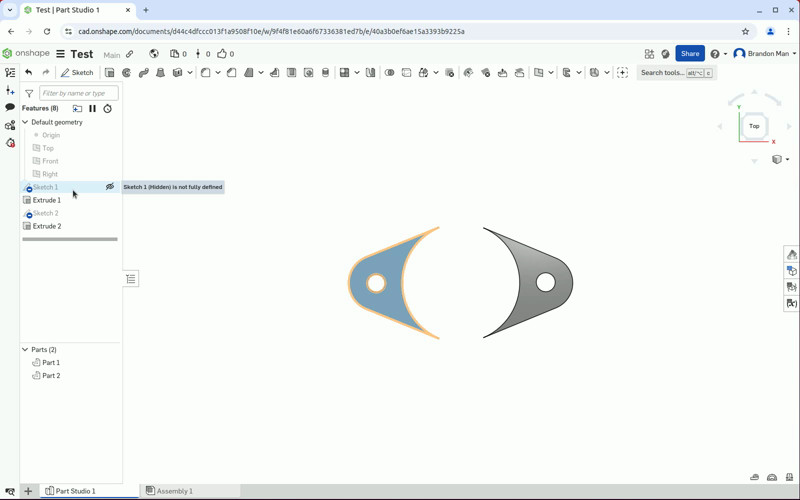
click(73, 189)
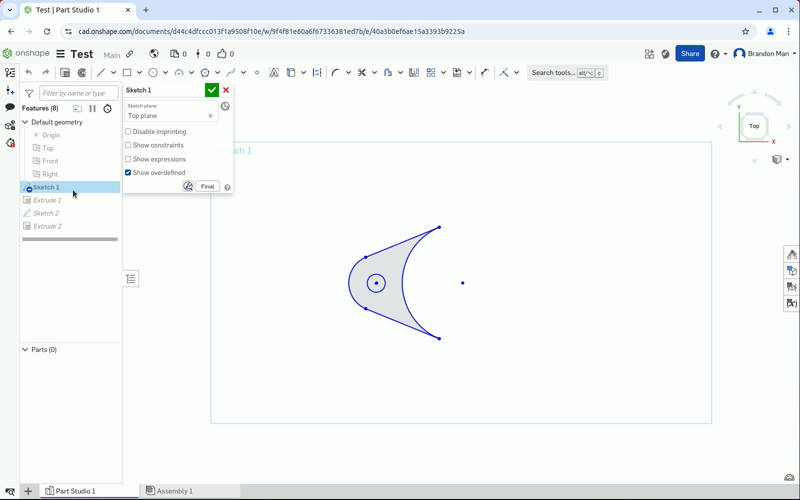
mouse_move(229, 92)
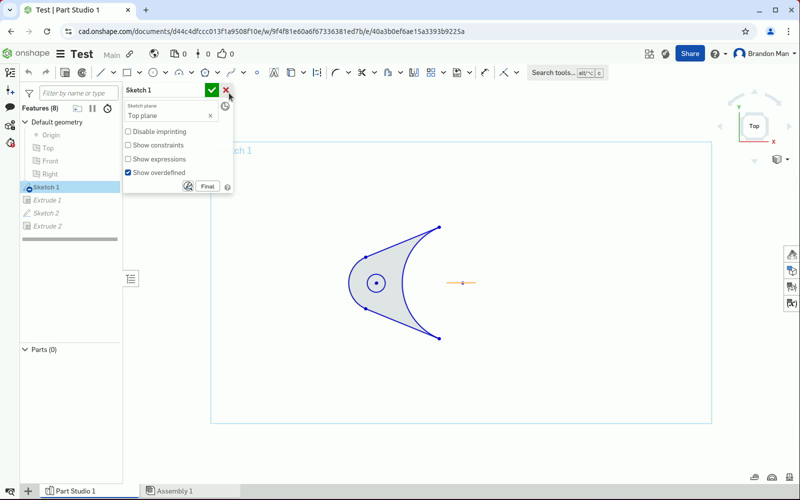
click(229, 92)
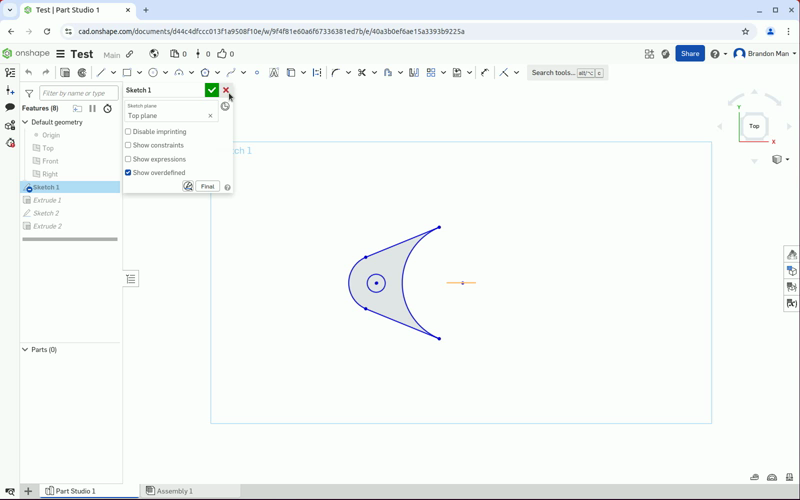
key(shift+s)
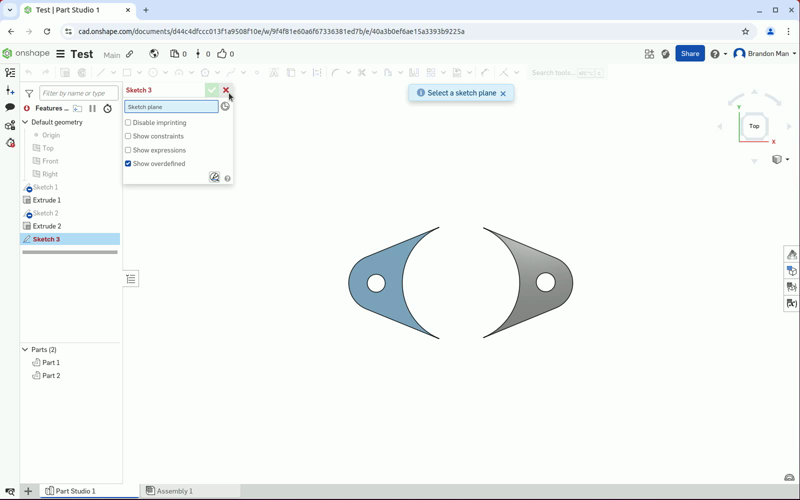
mouse_move(73, 150)
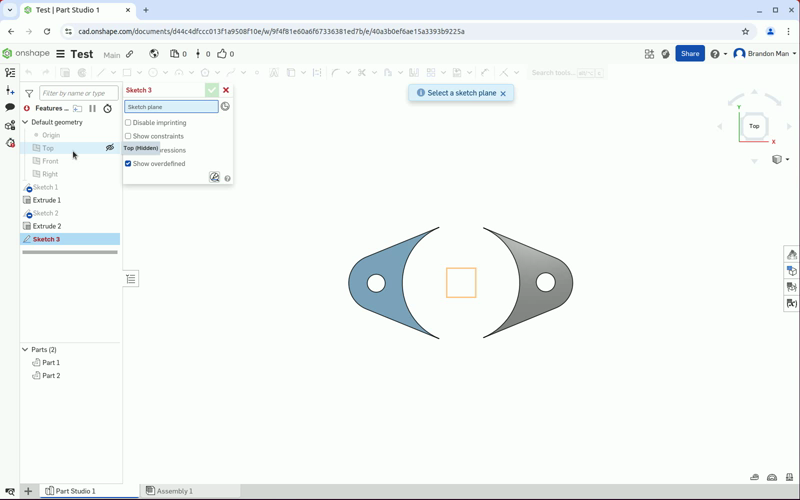
click(73, 150)
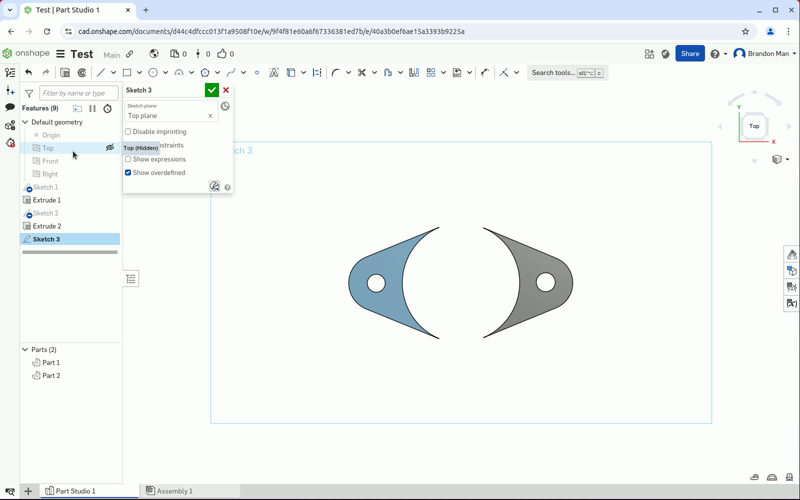
mouse_move(73, 352)
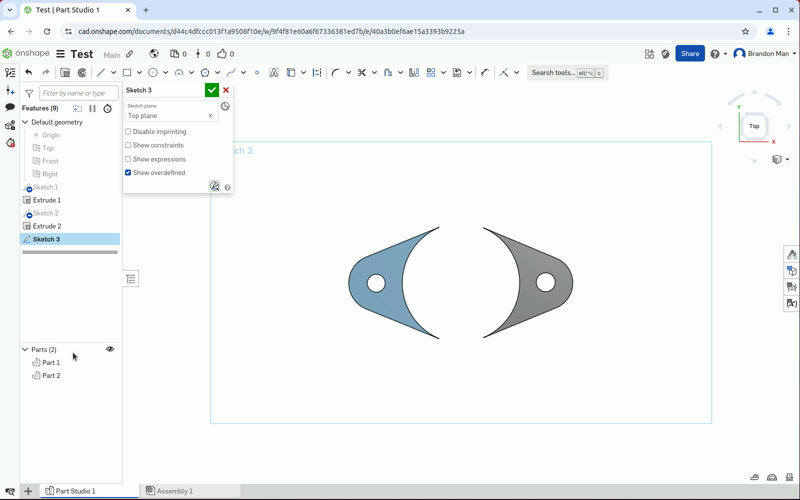
key(y)
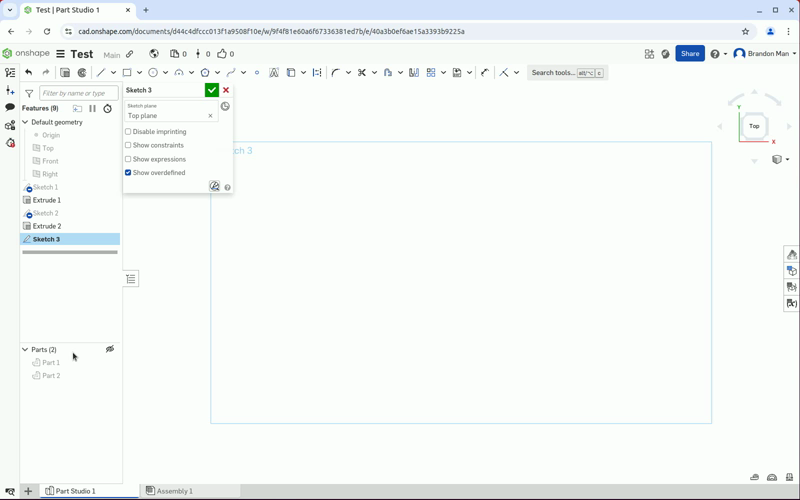
key(c)
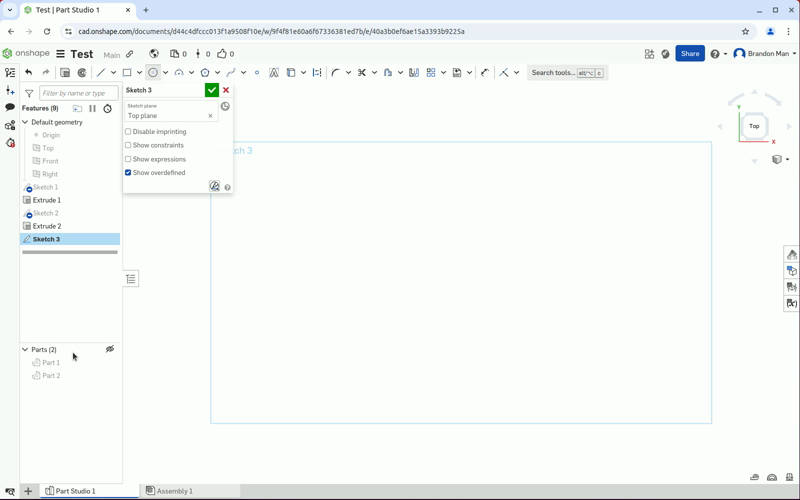
key_down(shift)
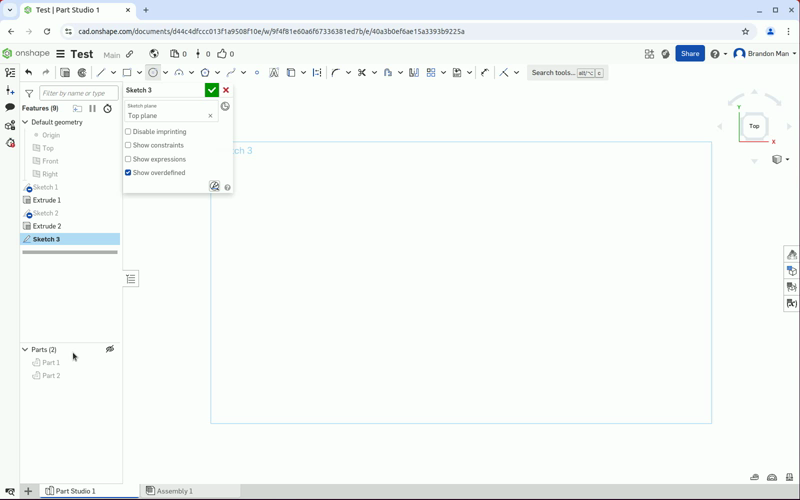
mouse_move(461, 282)
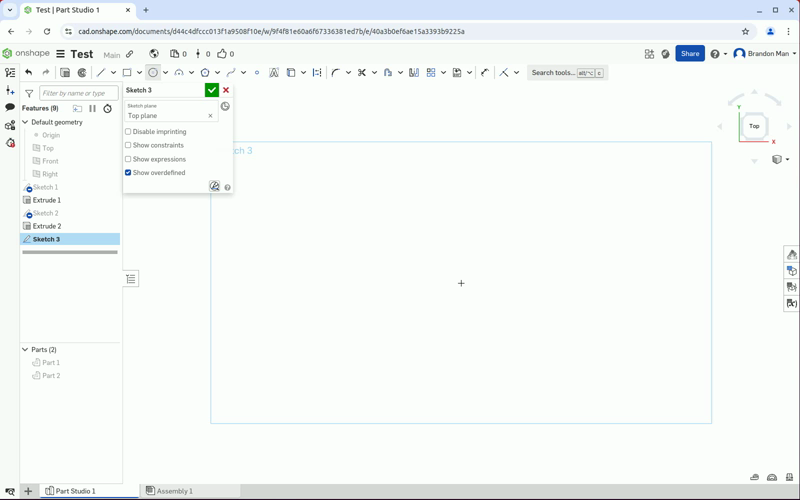
click(461, 282)
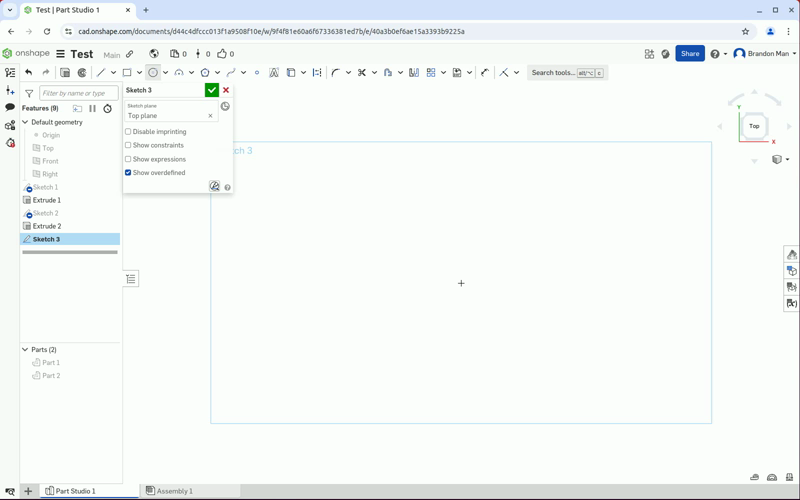
key_up(shift)
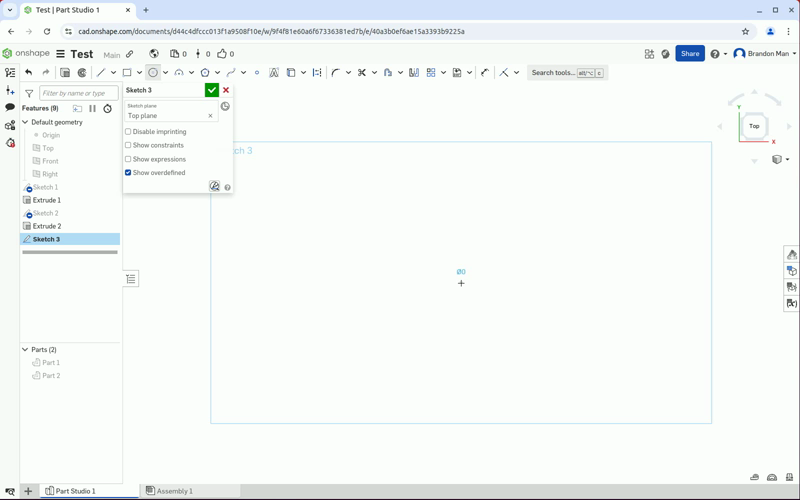
mouse_move(521, 282)
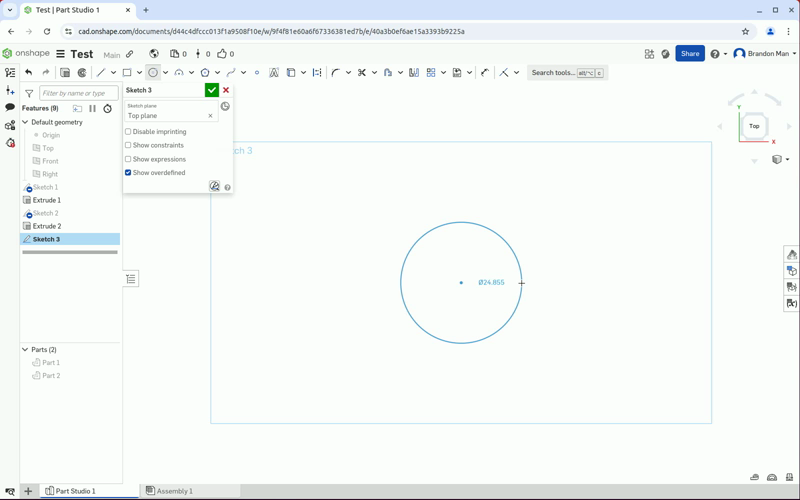
click(521, 282)
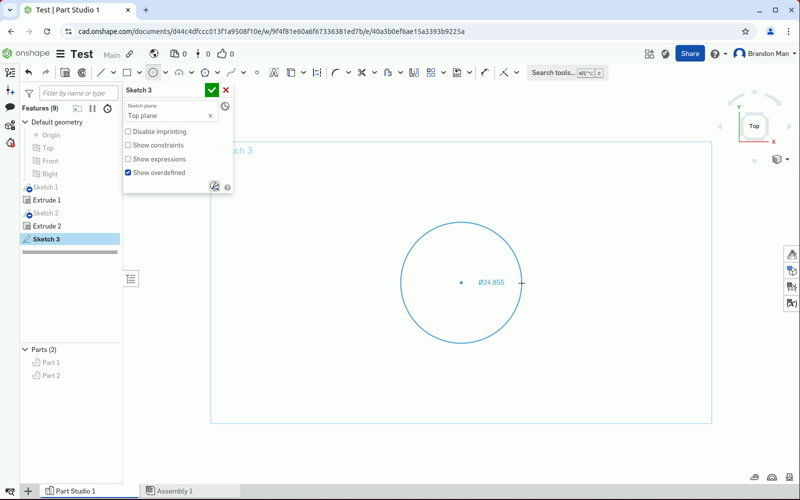
key(esc)
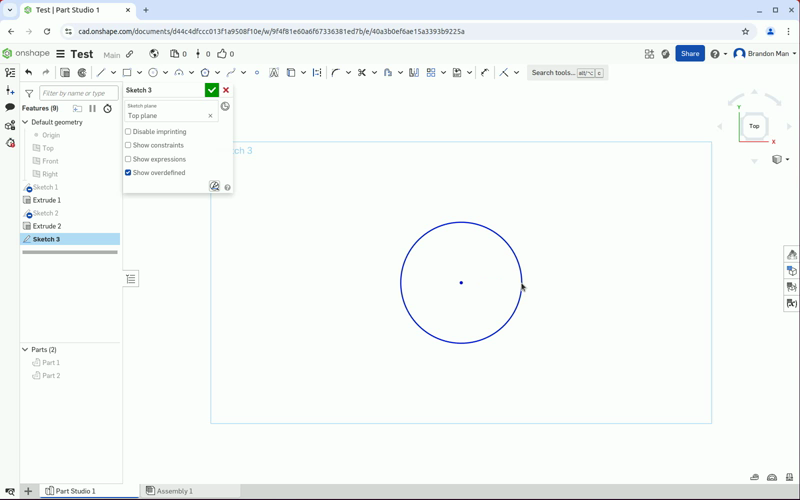
key(c)
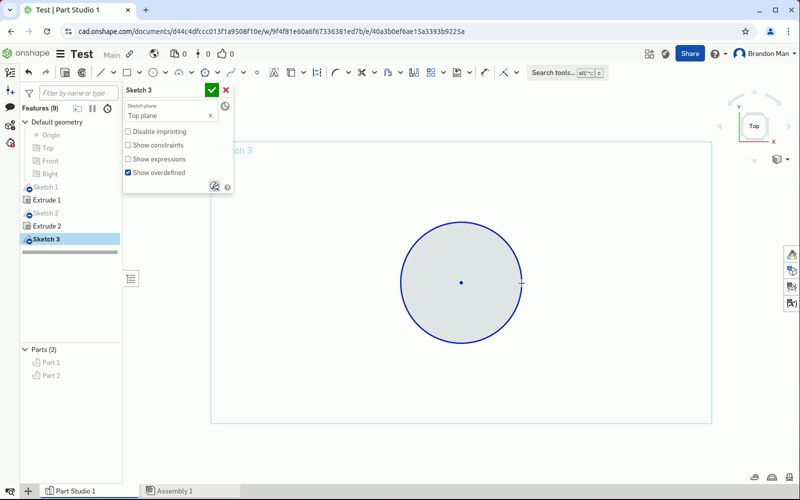
key_down(shift)
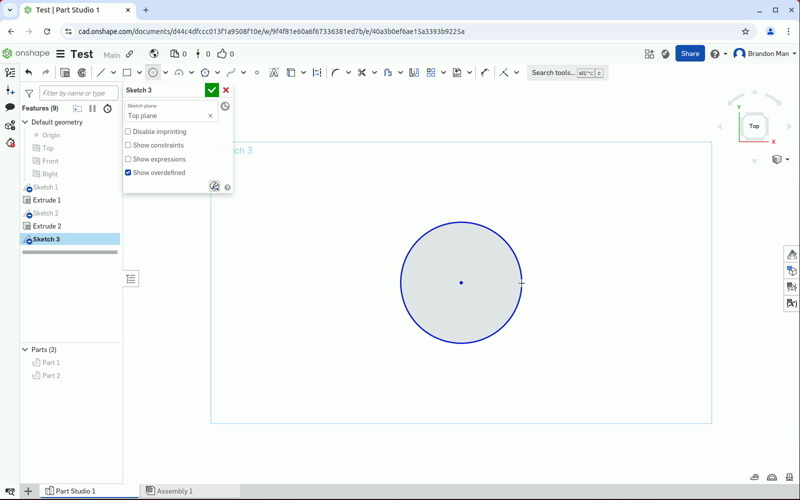
mouse_move(461, 282)
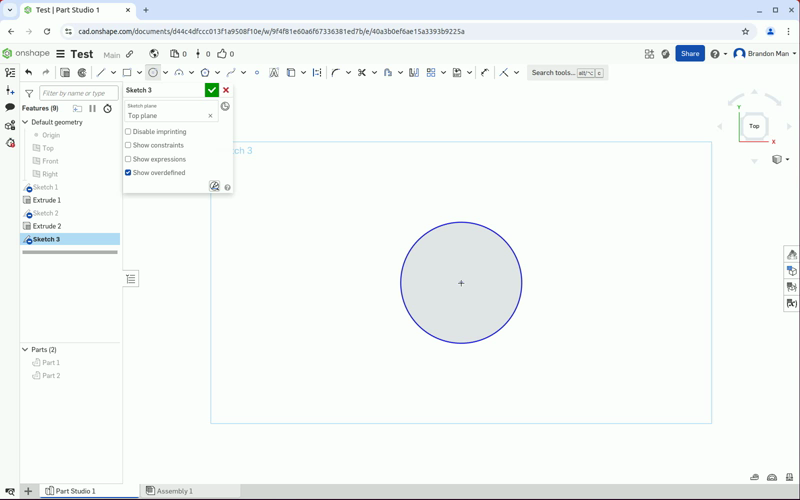
click(461, 282)
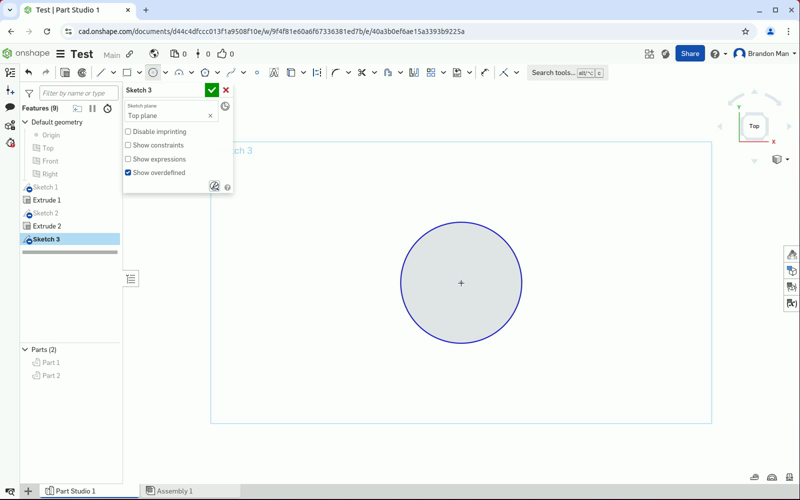
key_up(shift)
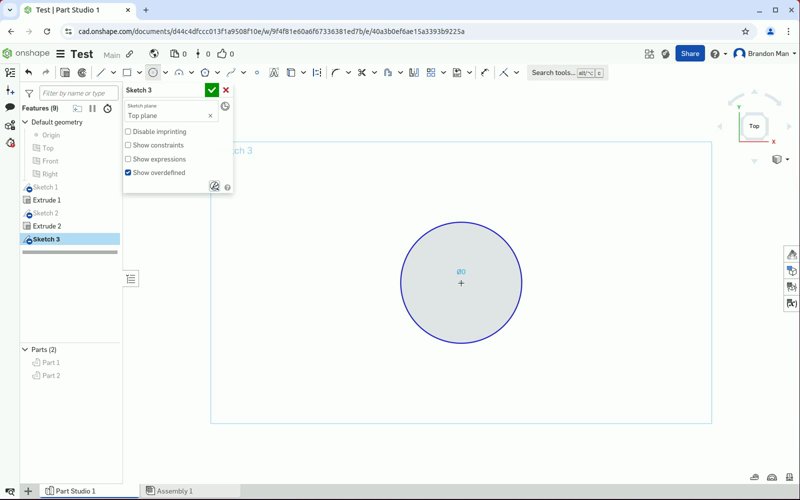
mouse_move(482, 282)
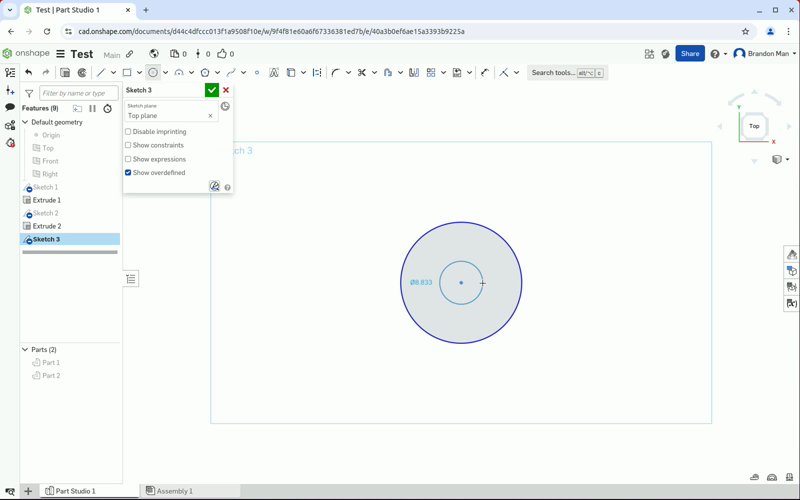
click(482, 282)
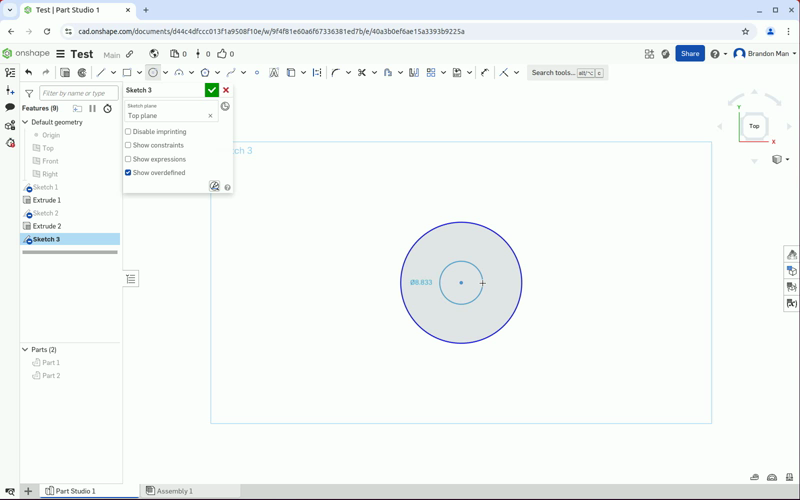
key(esc)
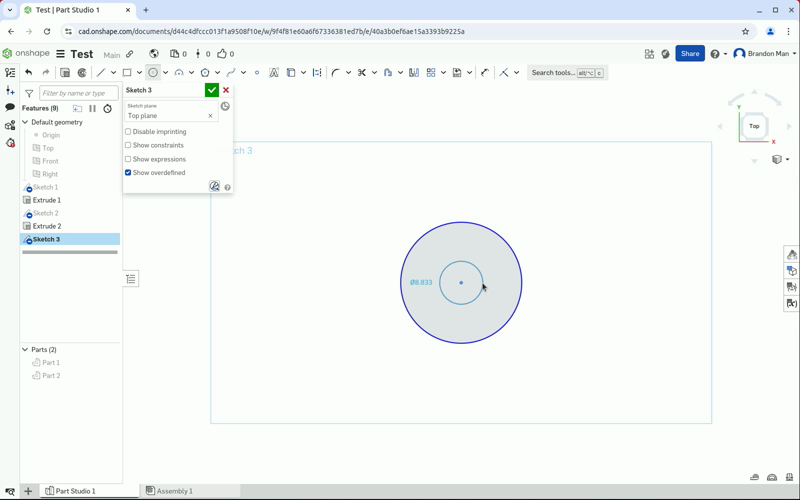
mouse_move(507, 273)
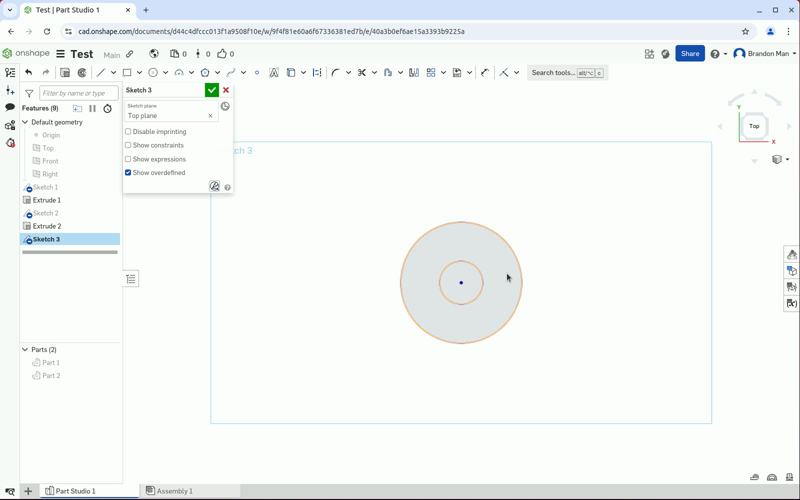
click(507, 273)
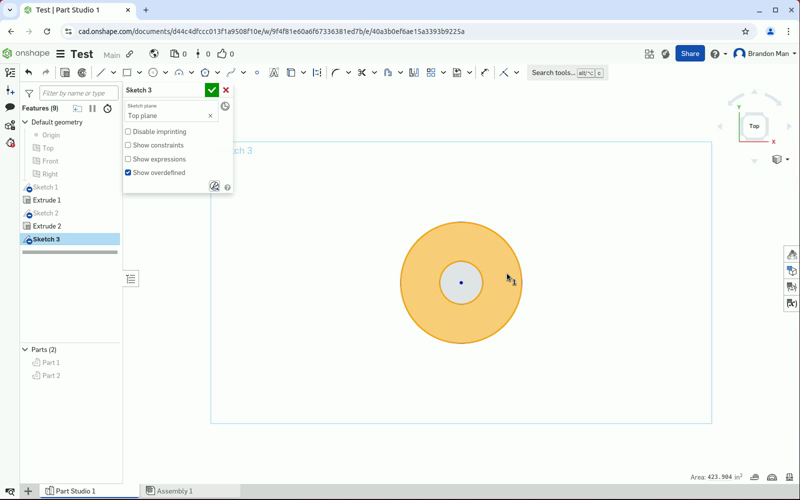
mouse_move(73, 352)
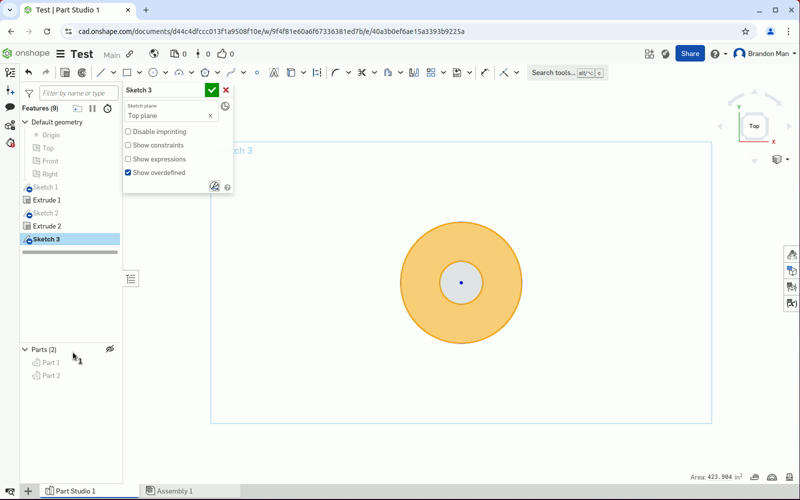
key(shift+y)
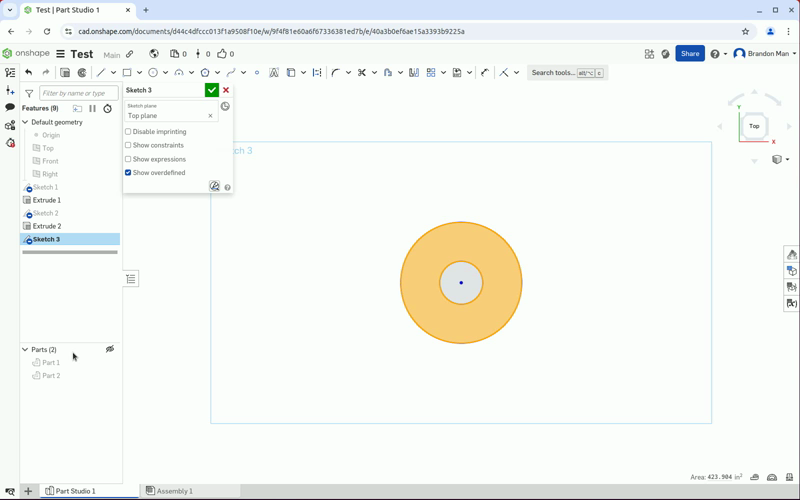
key(shift+e)
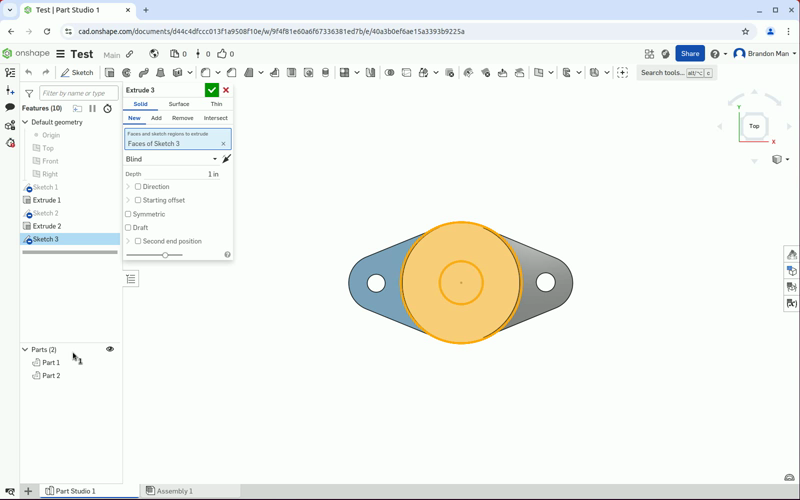
mouse_move(143, 106)
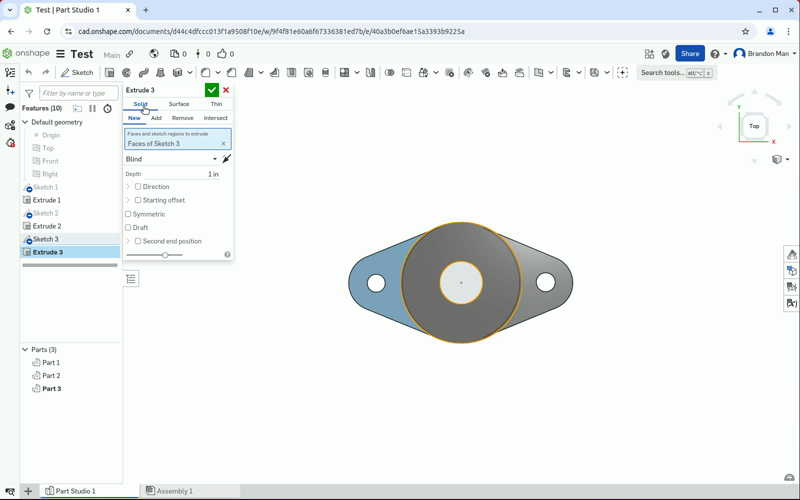
click(143, 106)
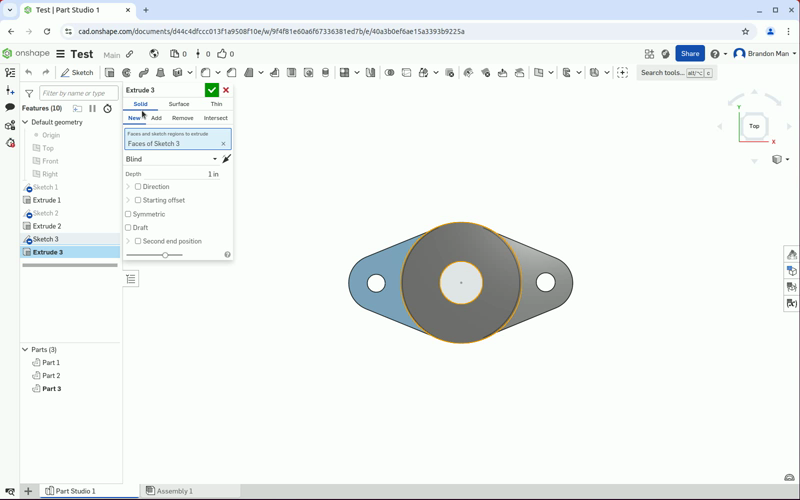
mouse_move(137, 120)
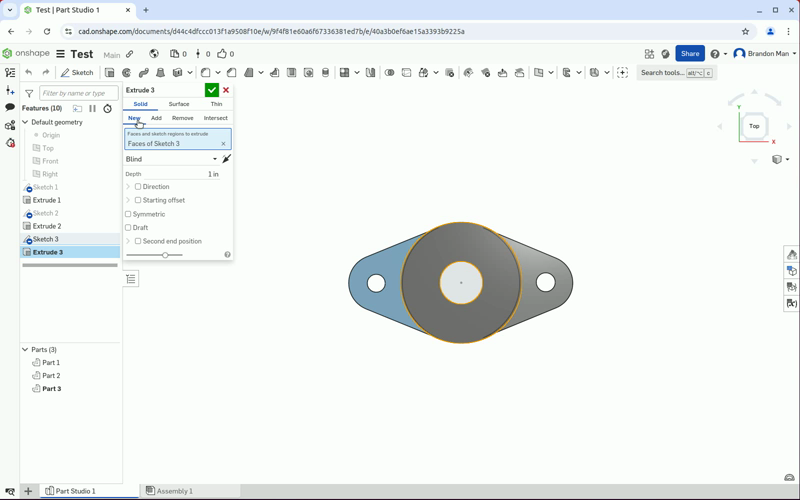
click(137, 120)
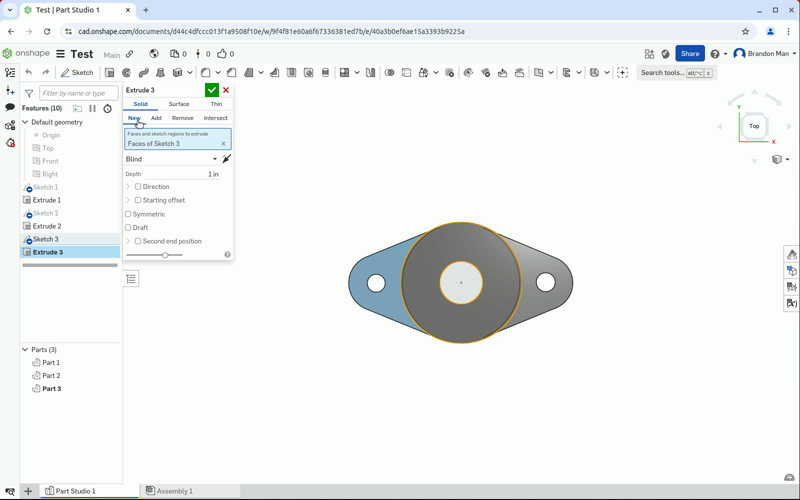
key(tab, 4)
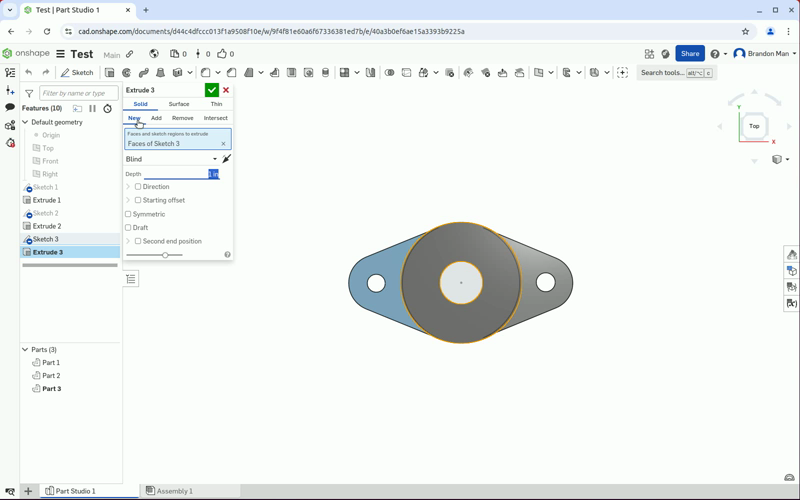
text(4.814)
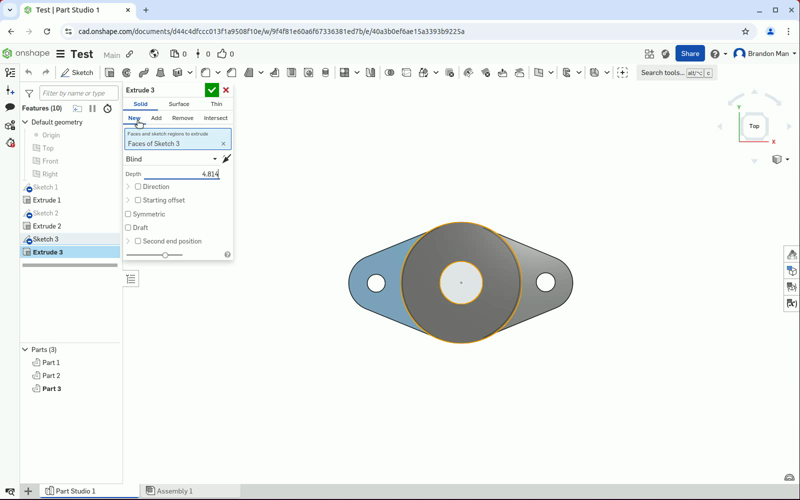
key(enter)
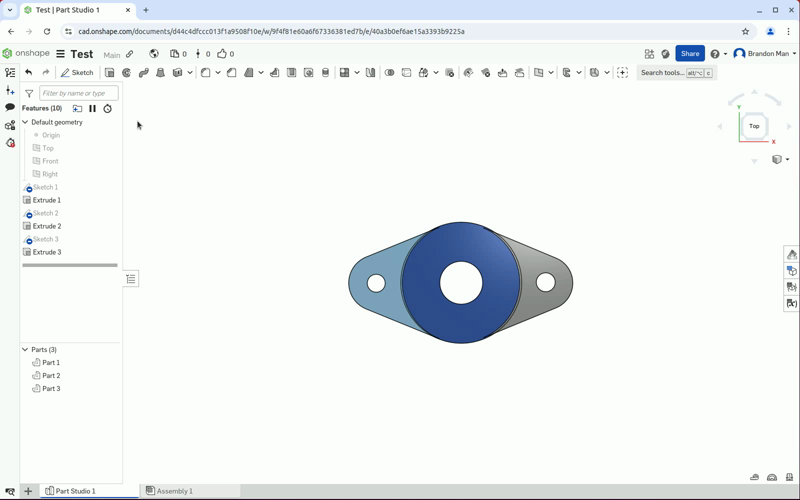
key(shift+h)
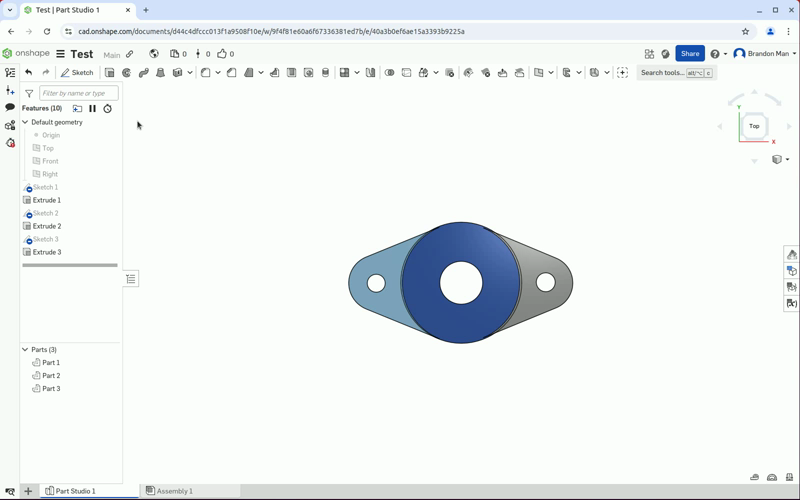
key(shift+h)
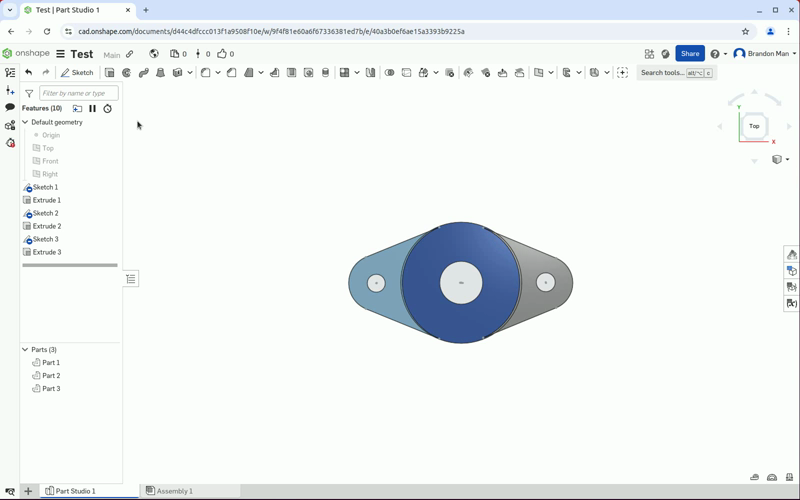
key(shift+7)
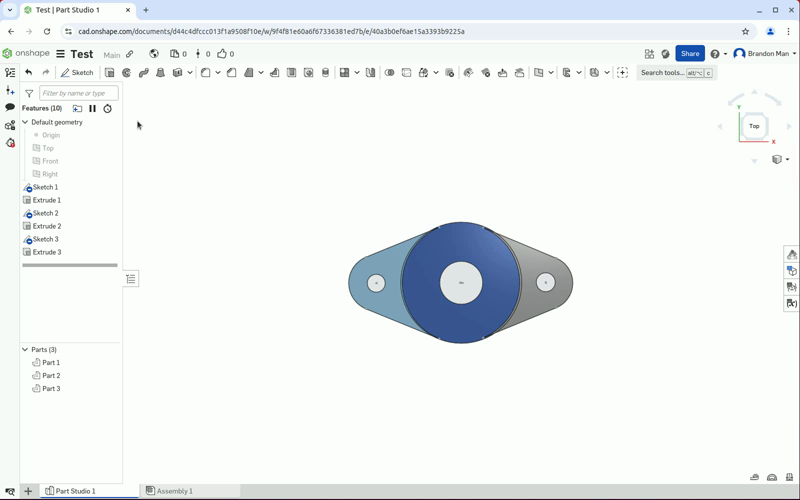
key(up, 3)
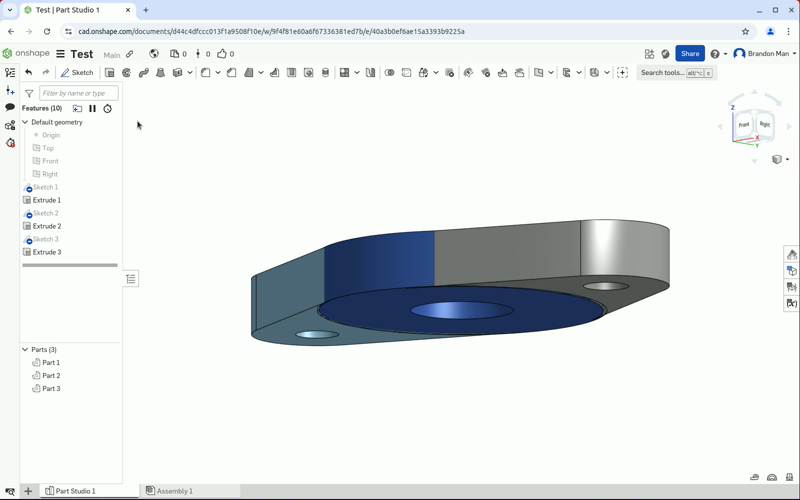
key(left, 3)
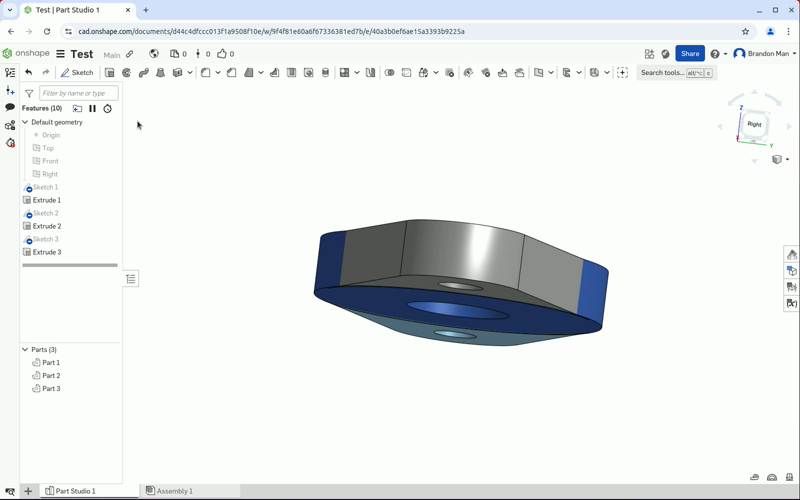
key(right, 3)
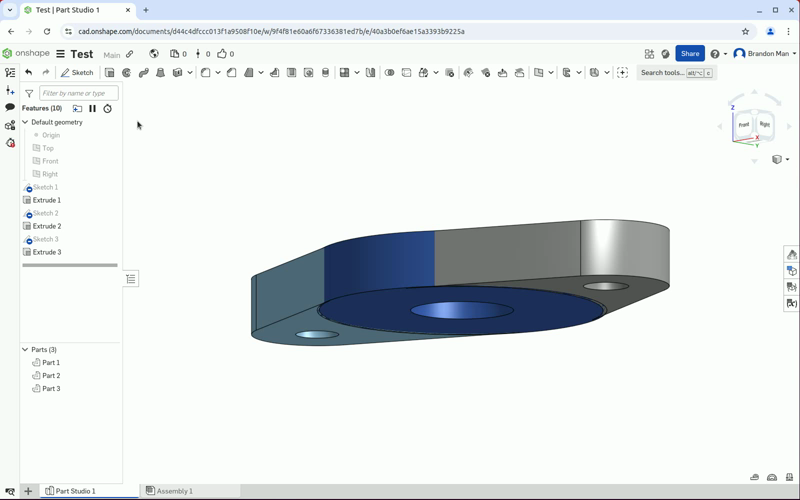
key(down, 3)
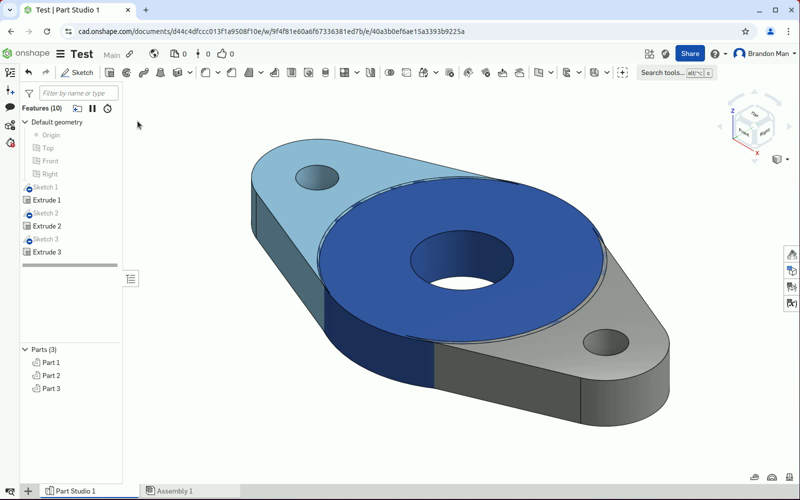
mouse_move(73, 189)
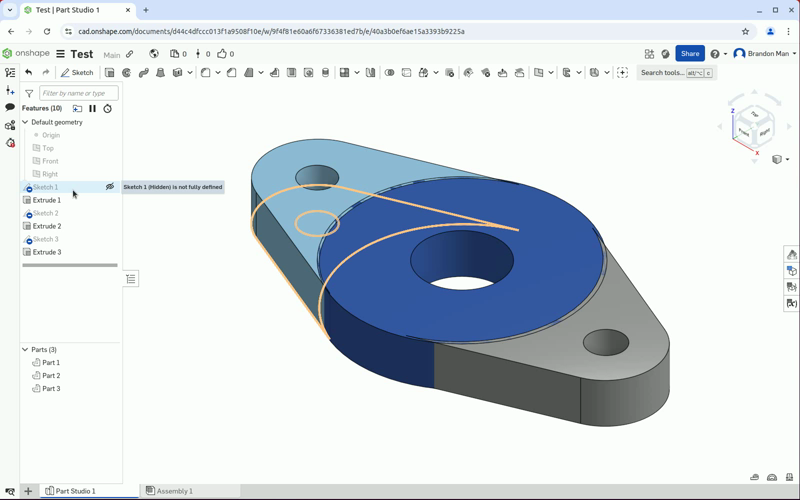
click(73, 189)